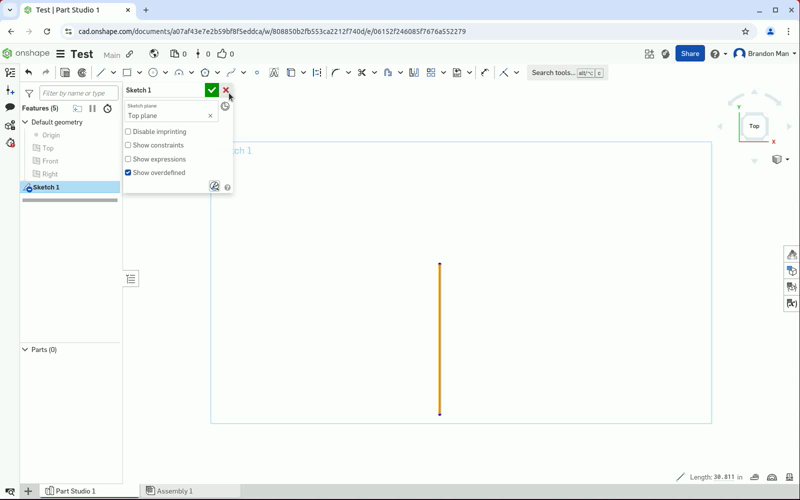
key(shift+h)
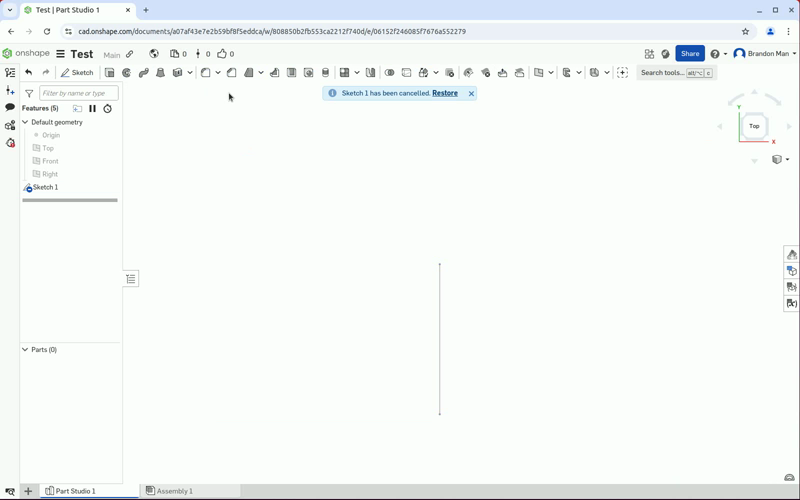
key(shift+s)
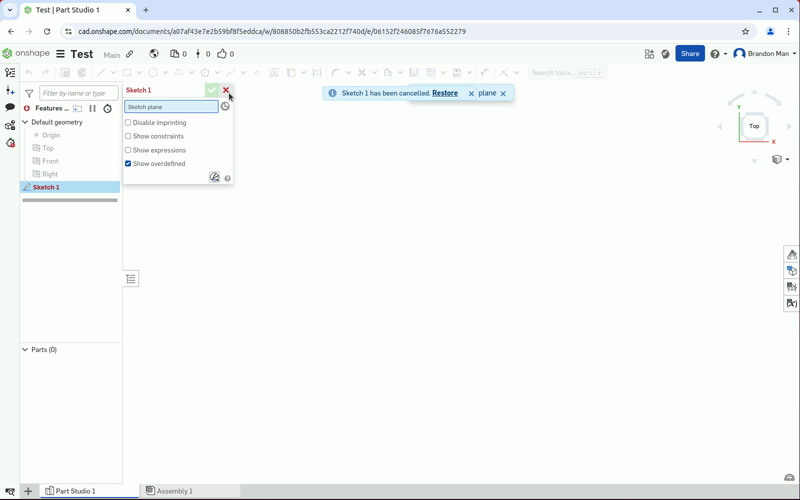
mouse_move(73, 150)
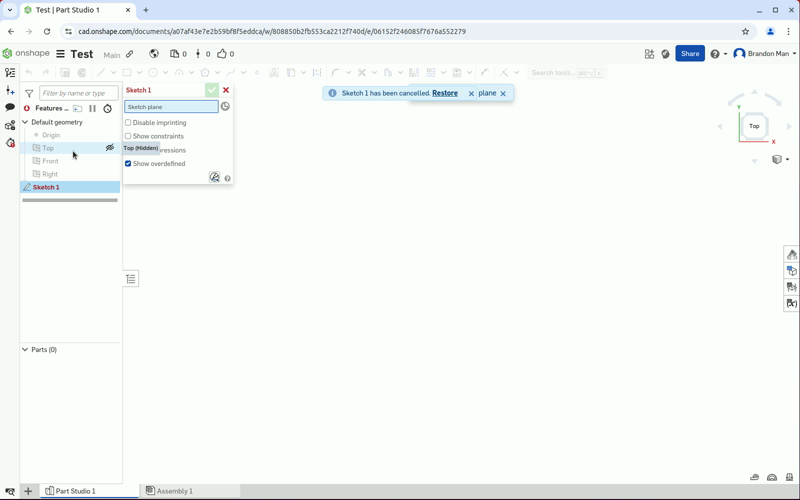
click(73, 150)
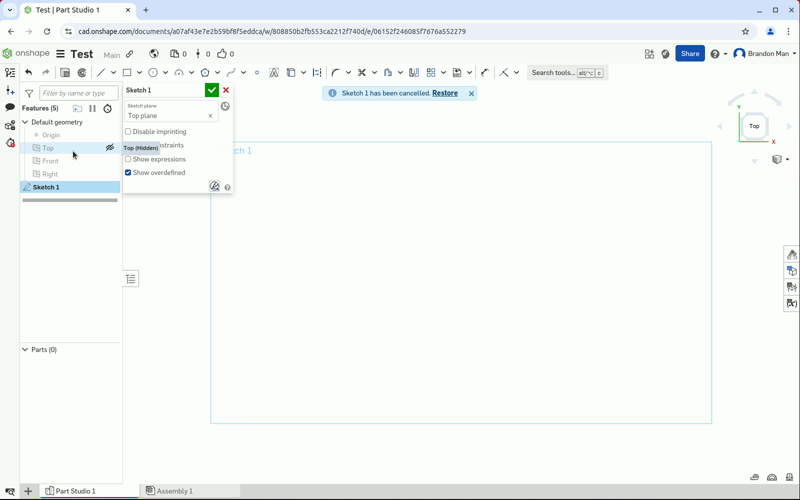
mouse_move(73, 352)
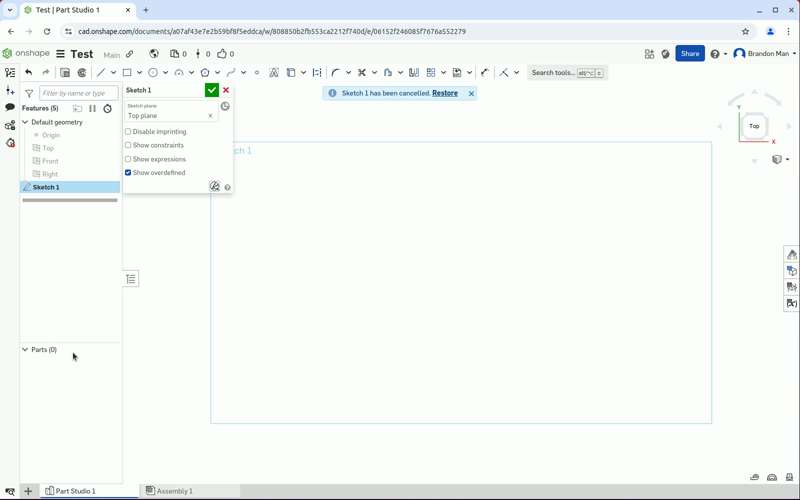
key(y)
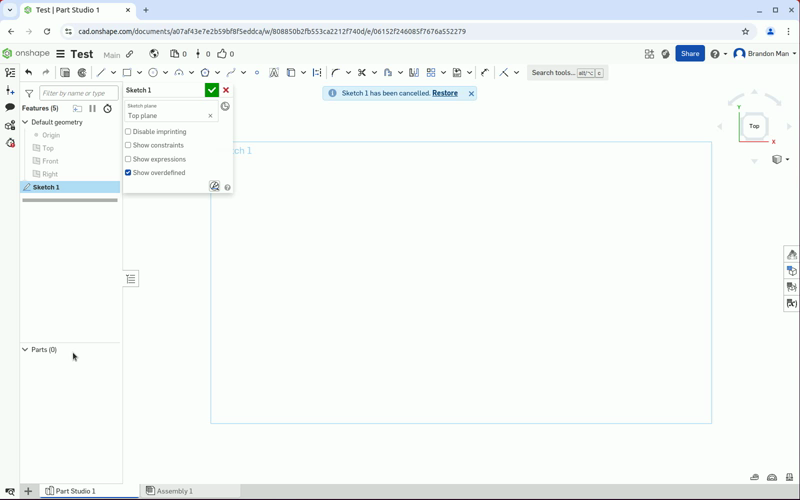
key(l)
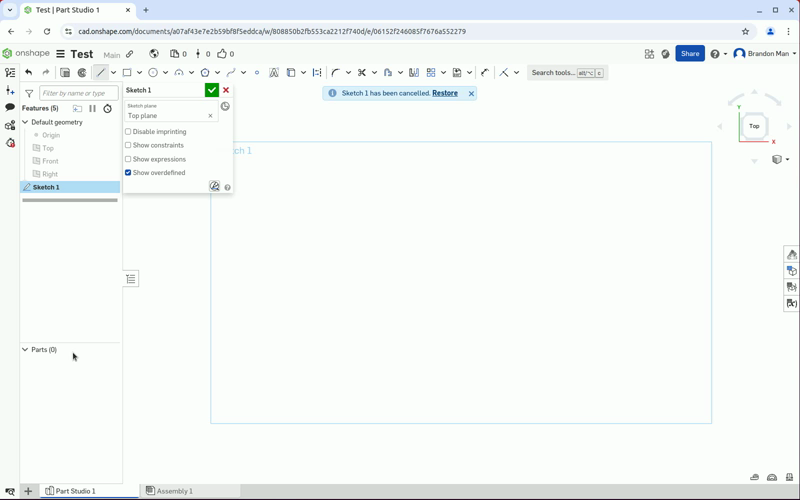
key_down(shift)
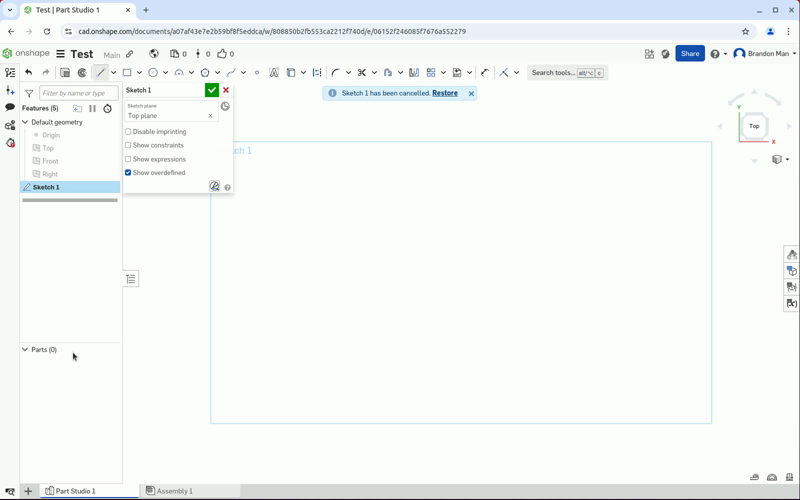
mouse_move(460, 290)
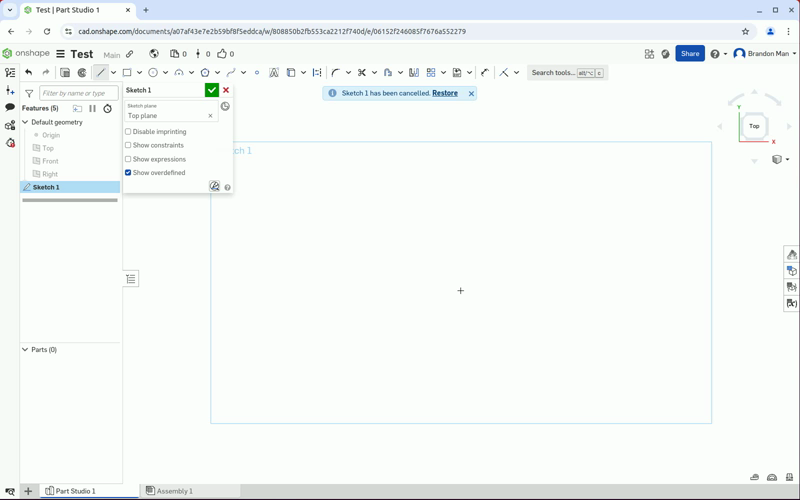
click(460, 290)
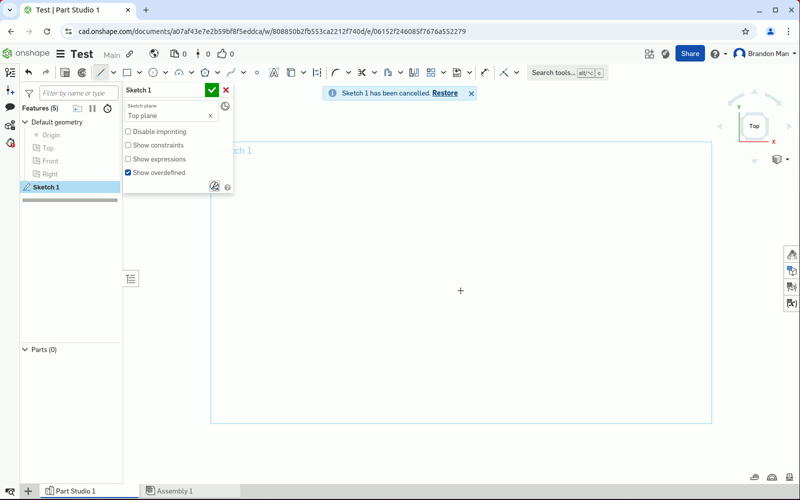
key_up(shift)
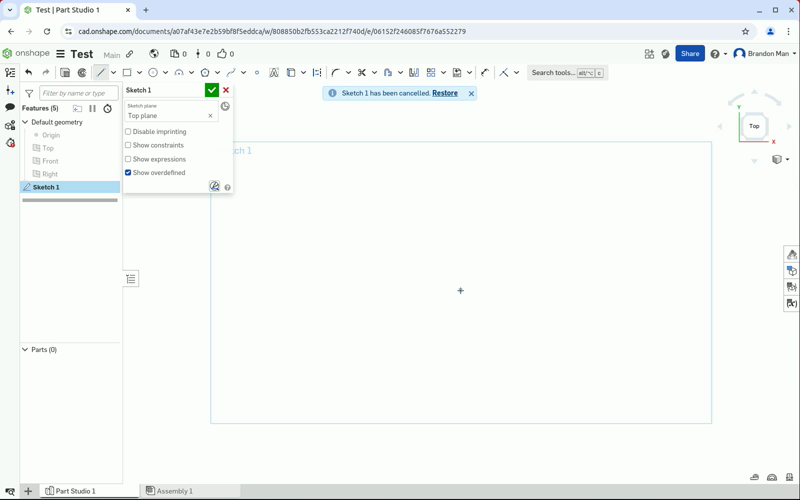
key_down(shift)
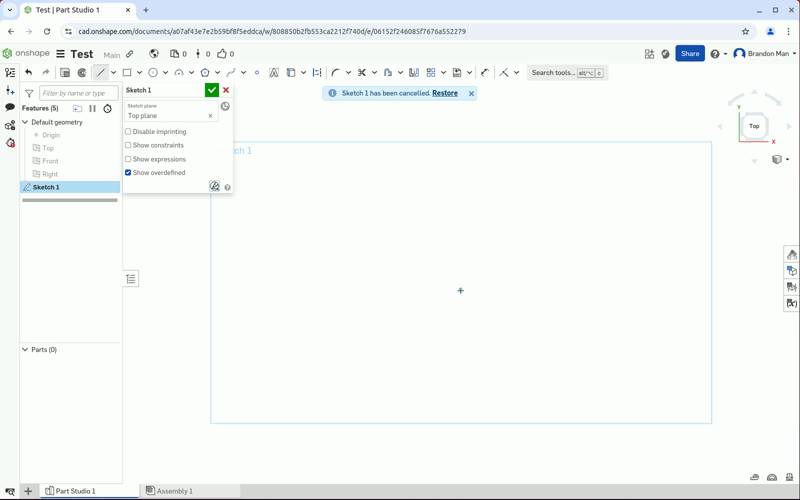
mouse_move(490, 290)
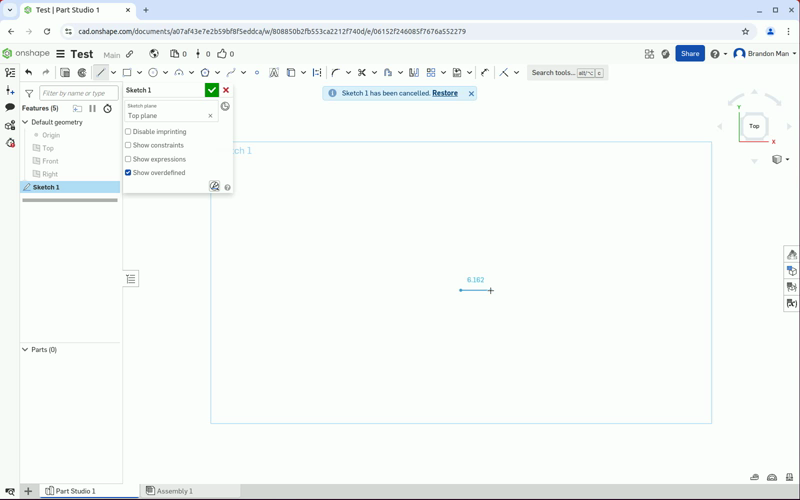
mouse_move(468, 290)
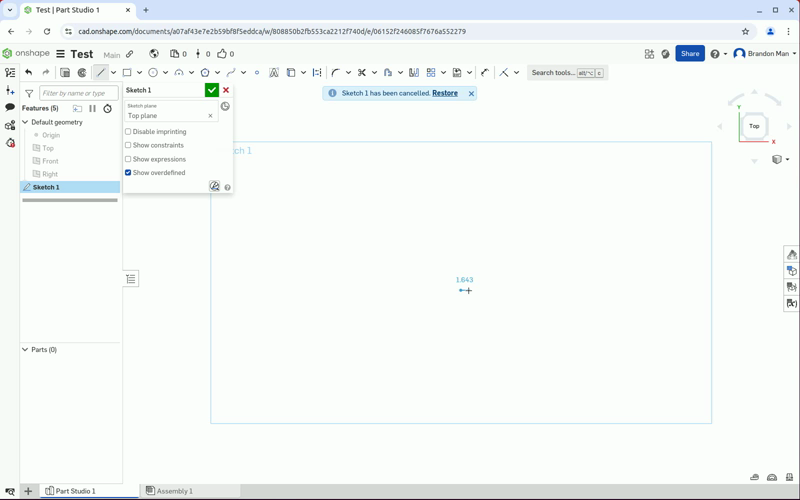
click(468, 290)
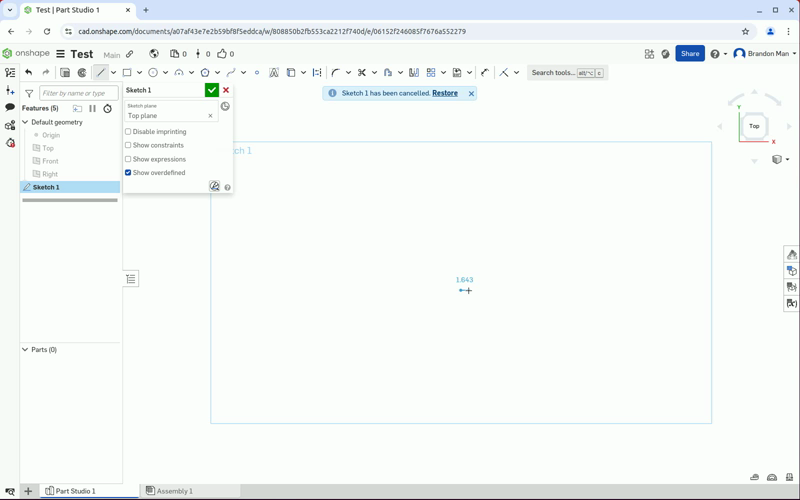
key_up(shift)
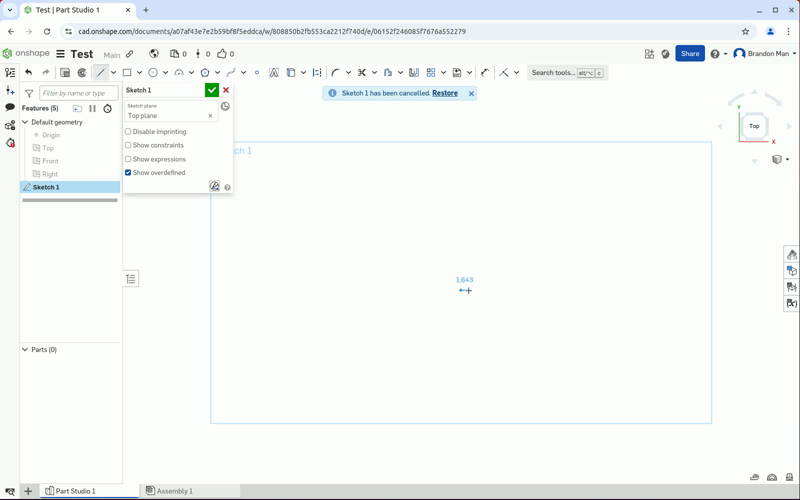
key_down(shift)
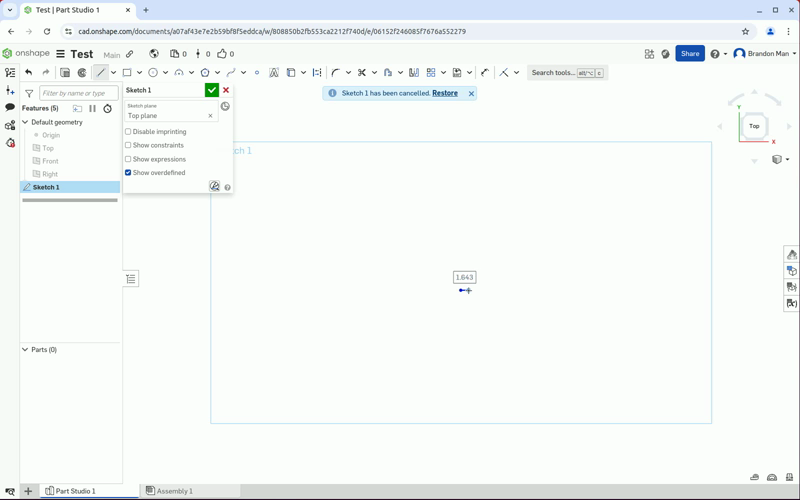
mouse_move(498, 290)
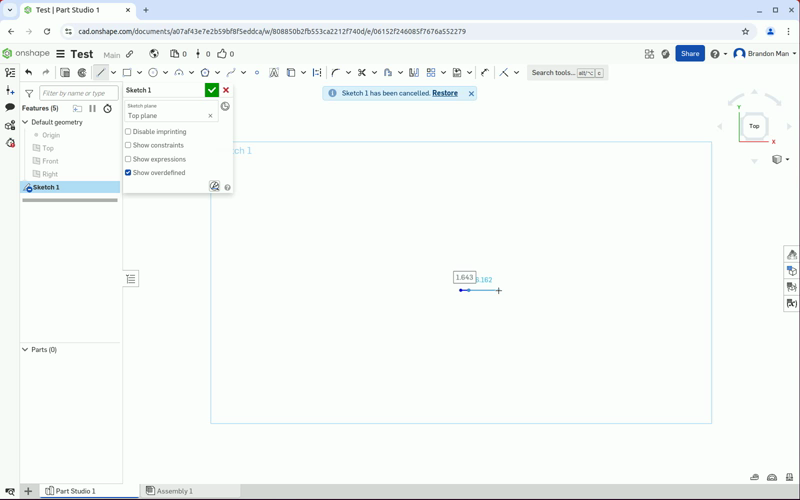
mouse_move(468, 281)
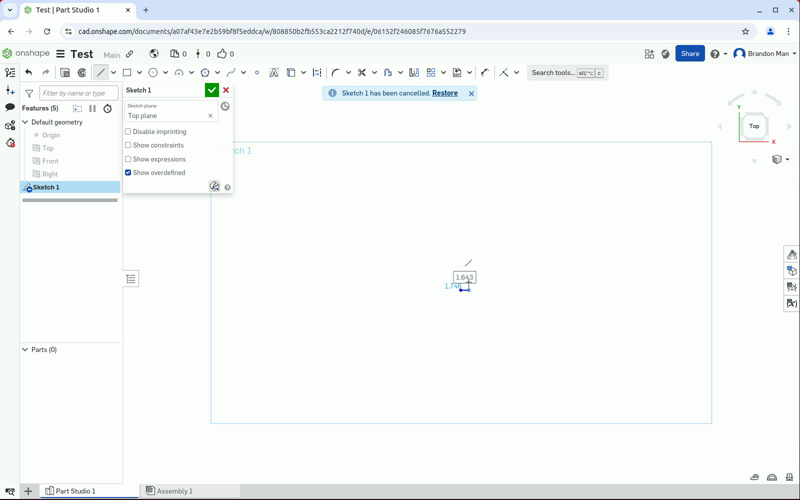
click(468, 281)
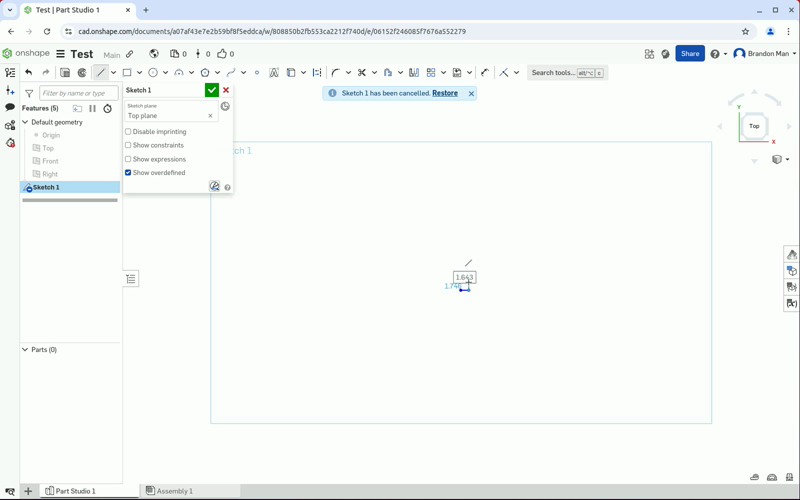
key_up(shift)
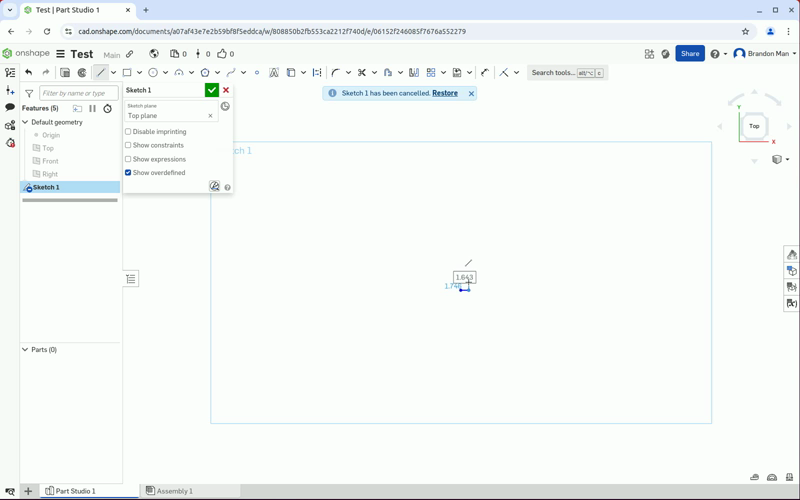
key_down(shift)
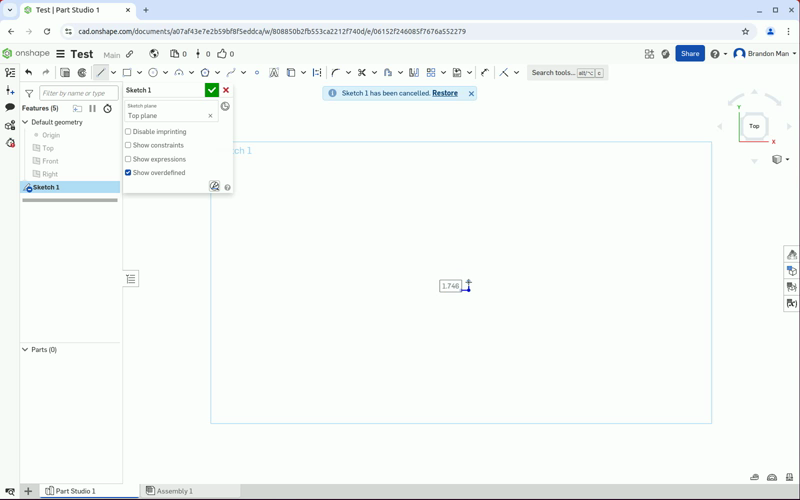
mouse_move(498, 281)
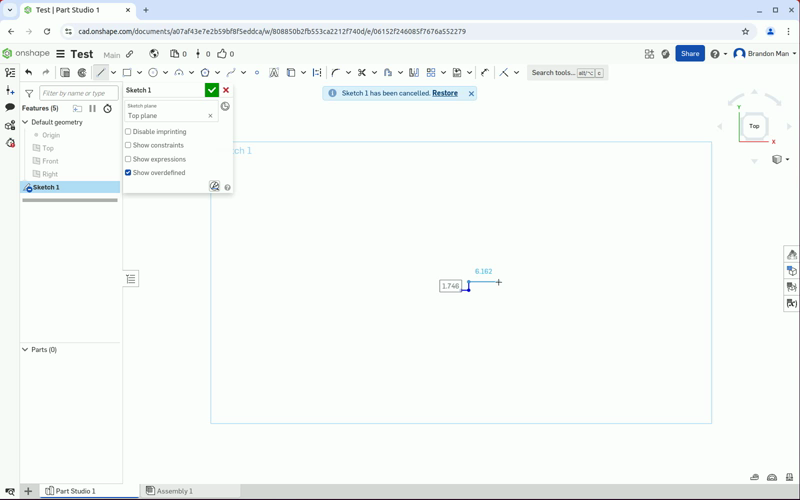
mouse_move(460, 281)
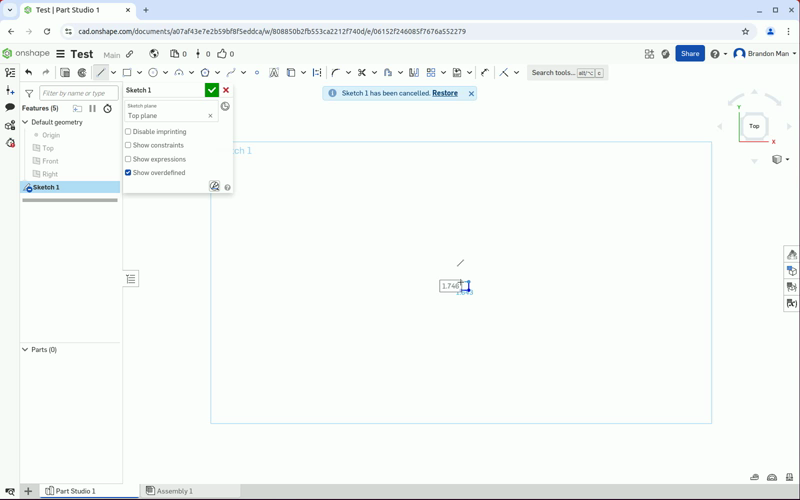
click(460, 281)
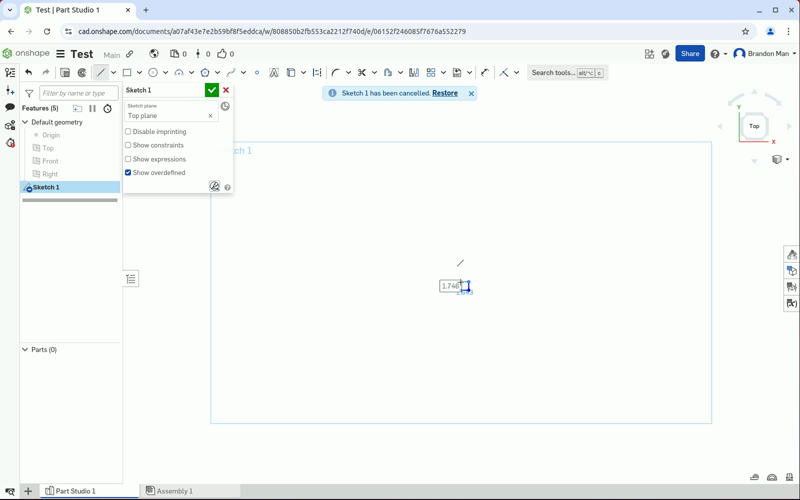
key_up(shift)
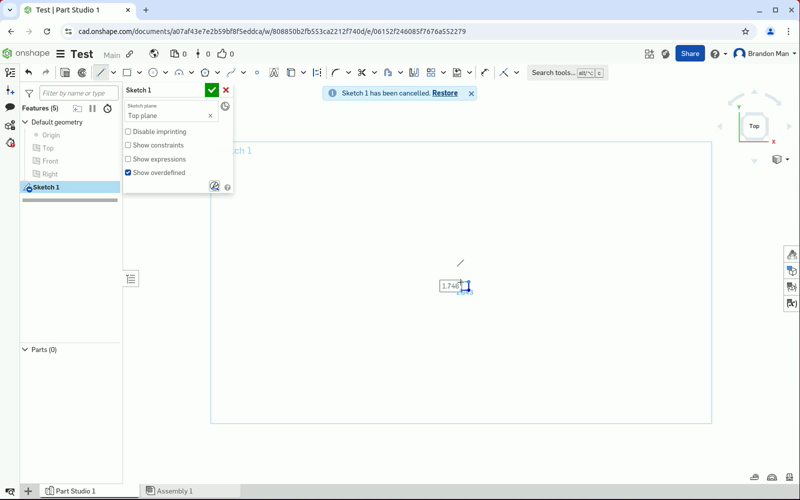
mouse_move(490, 281)
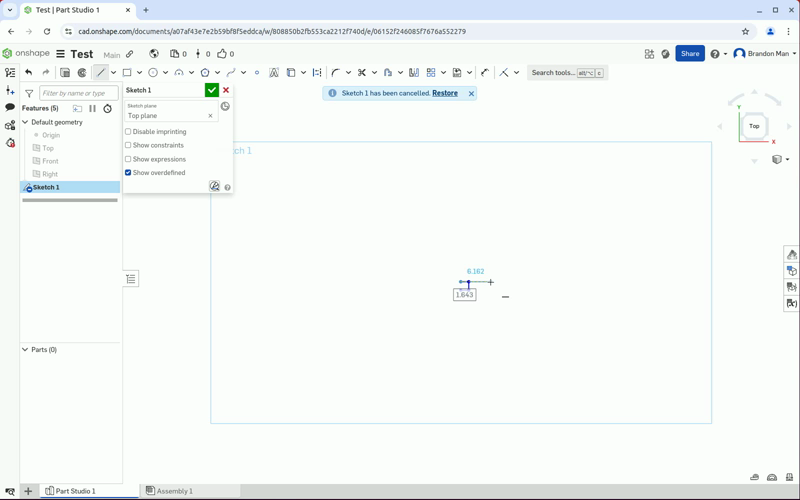
key_down(shift)
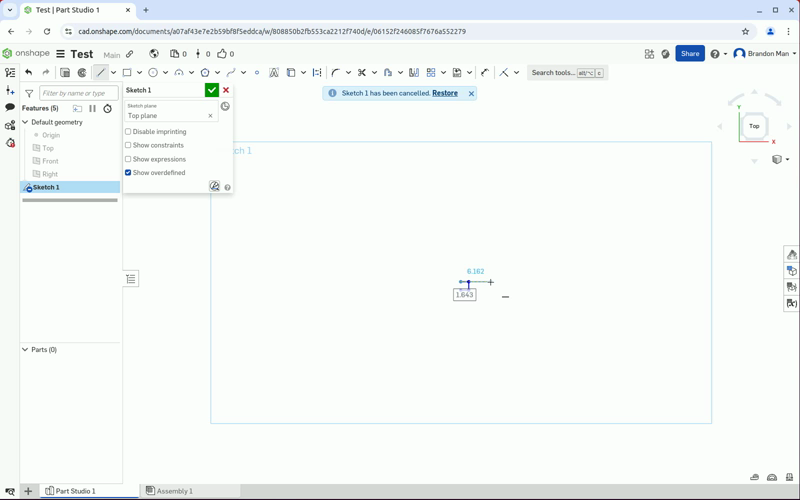
mouse_move(460, 290)
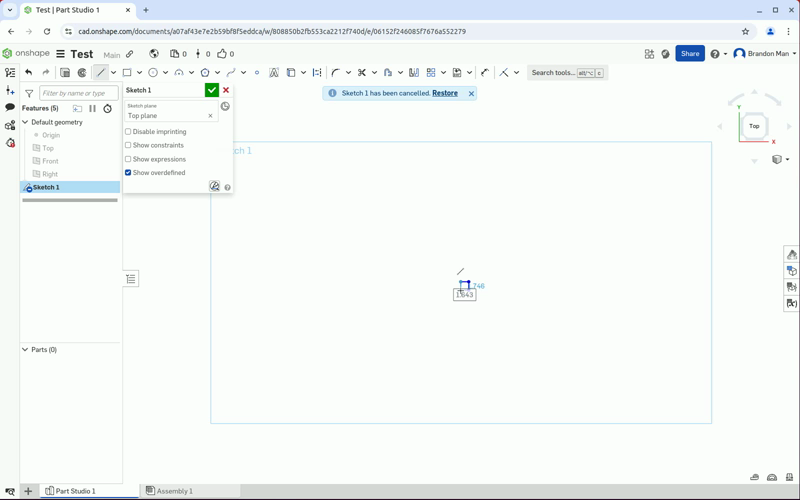
key_up(shift)
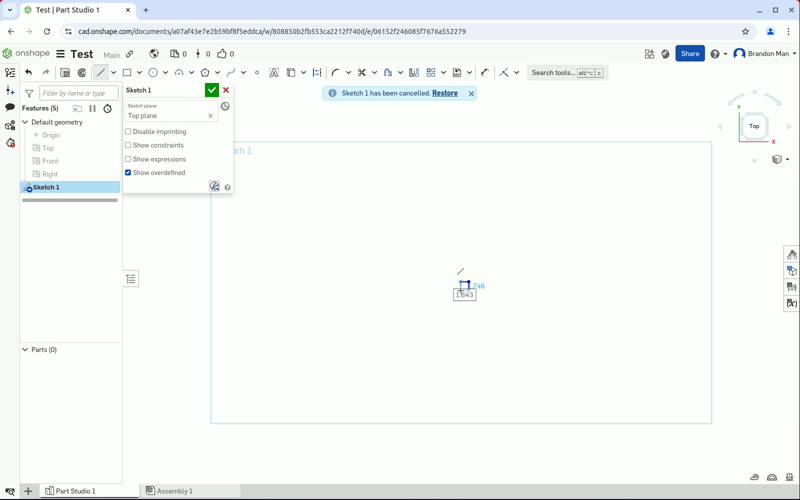
click(460, 290)
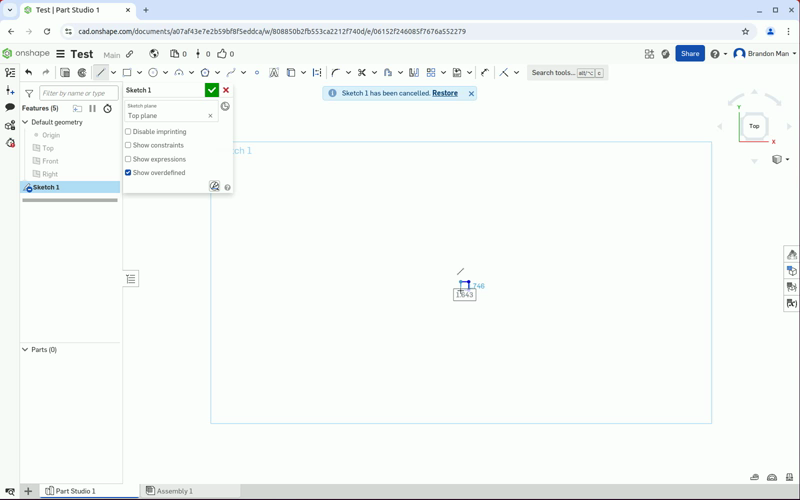
key(esc)
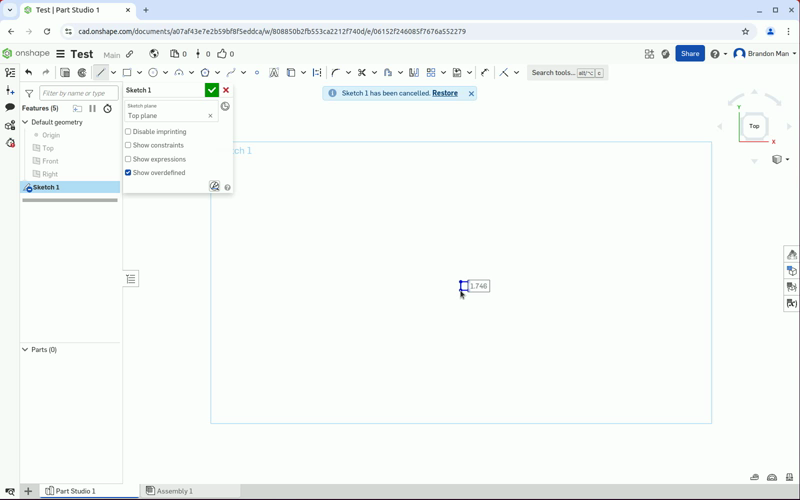
mouse_move(467, 286)
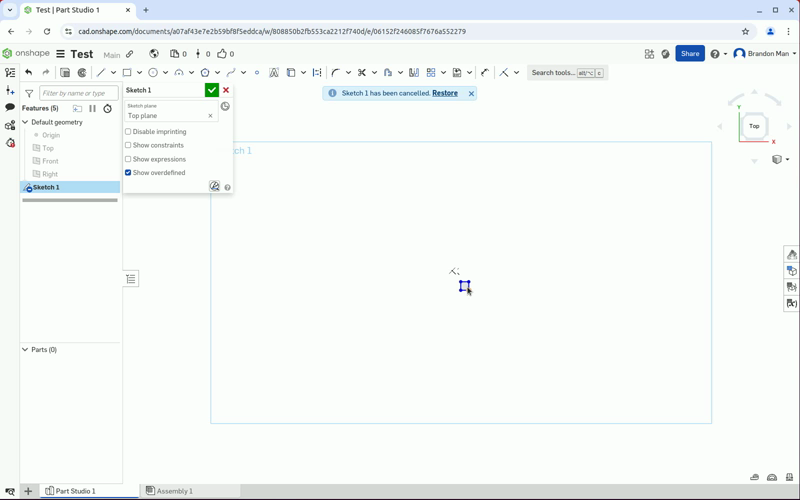
scroll(6)
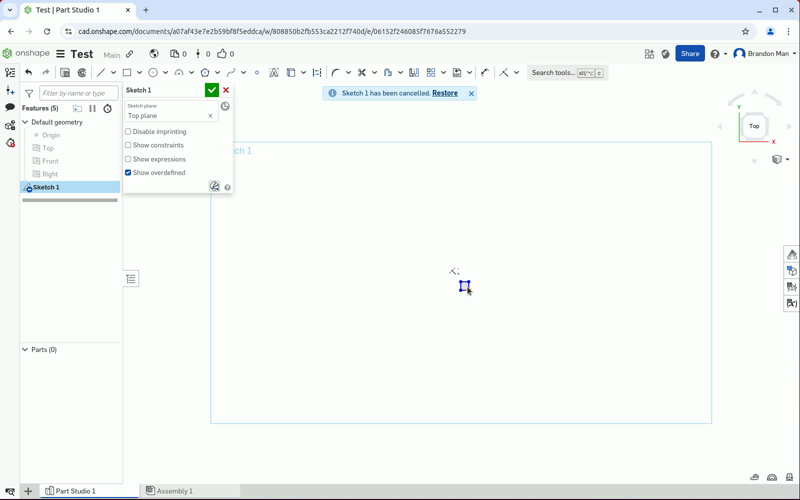
scroll(6)
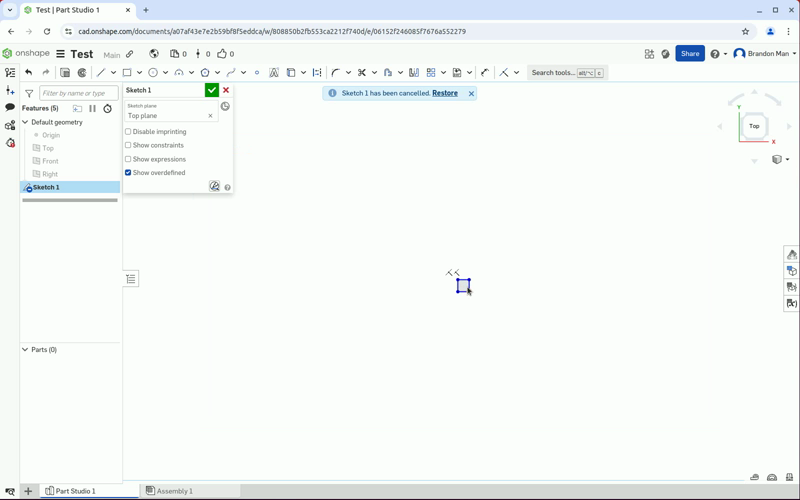
scroll(6)
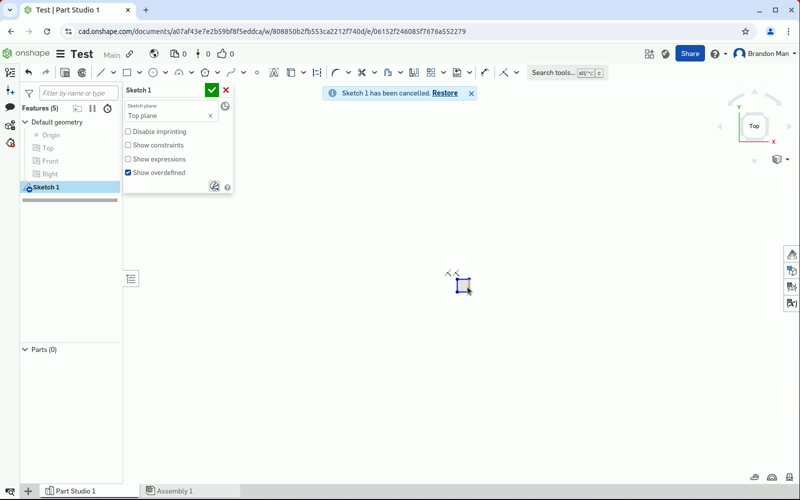
scroll(6)
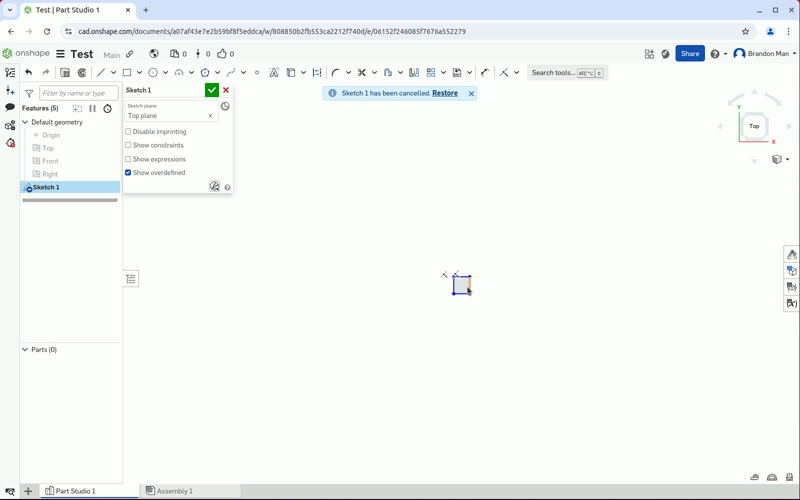
scroll(6)
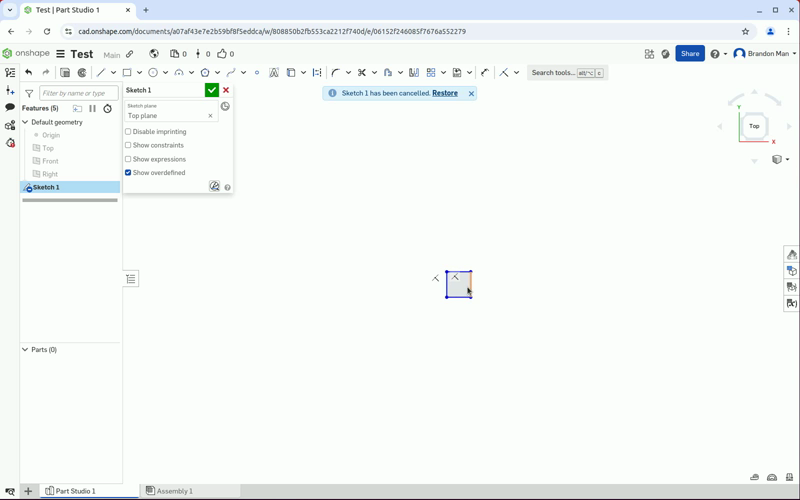
scroll(6)
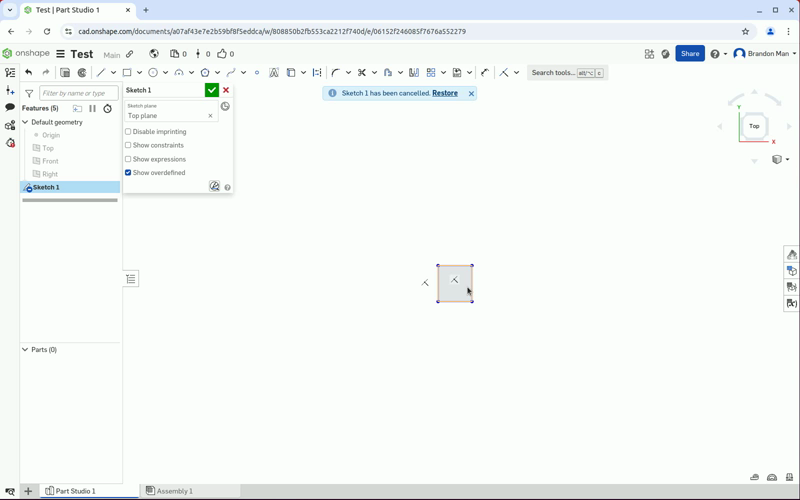
scroll(6)
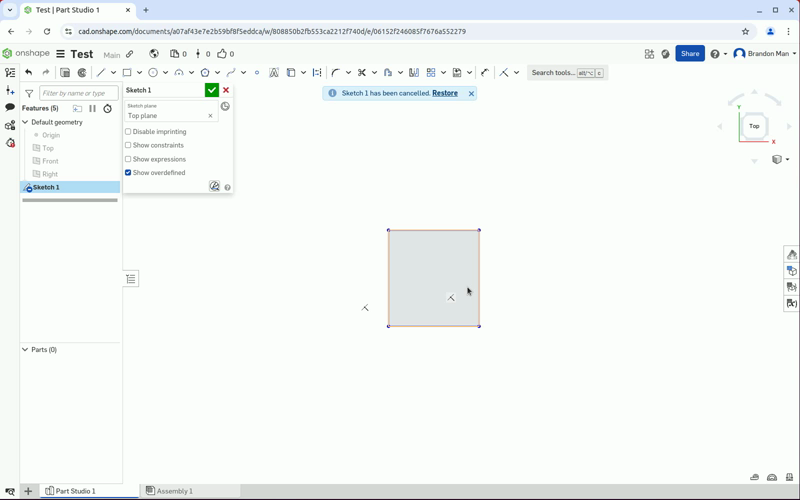
click(467, 286)
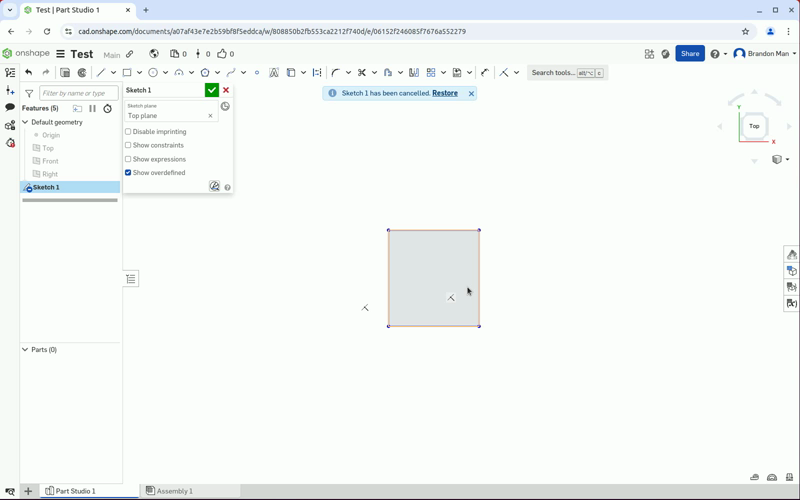
scroll(-6)
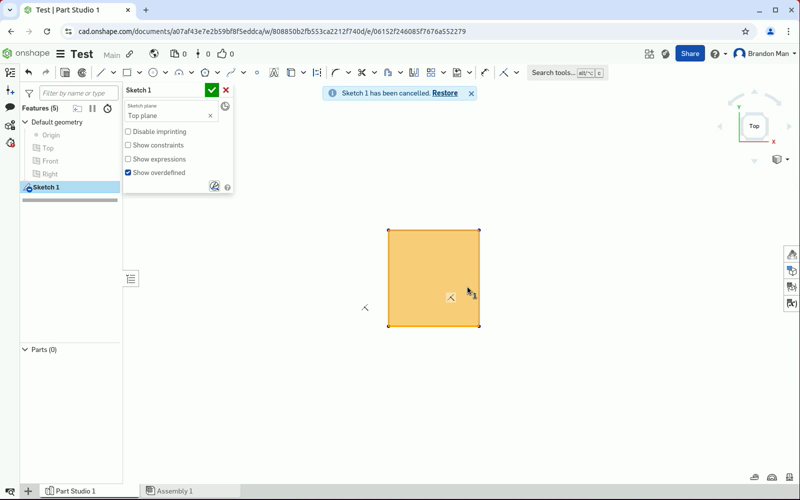
scroll(-6)
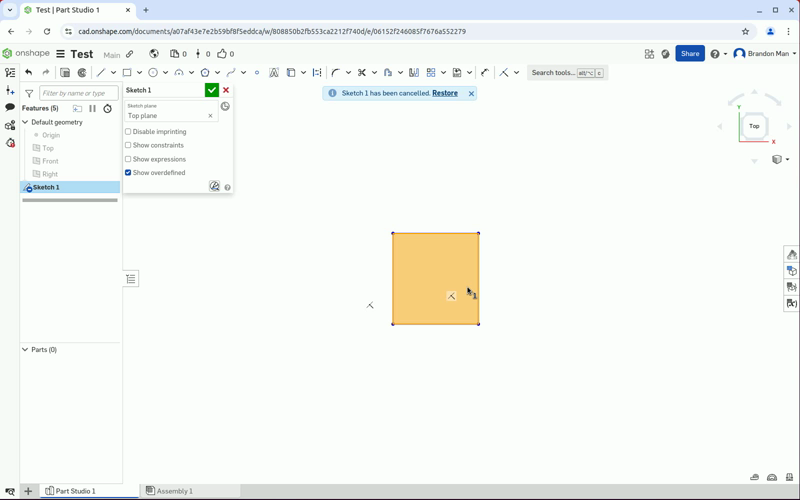
scroll(-6)
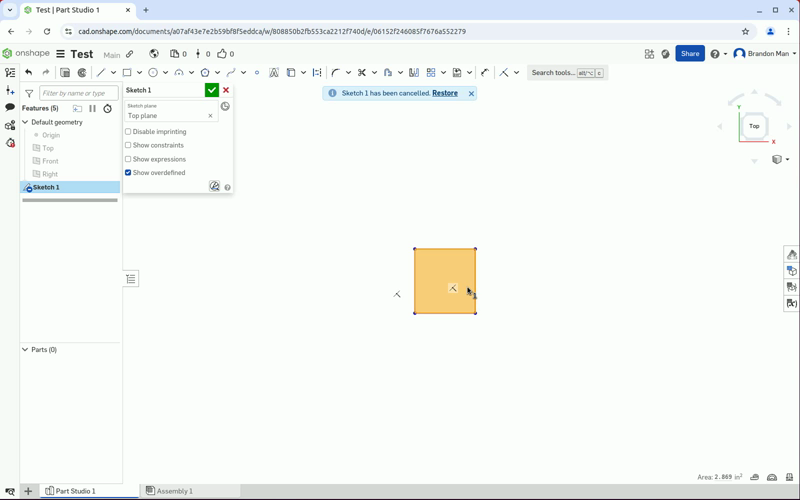
scroll(-6)
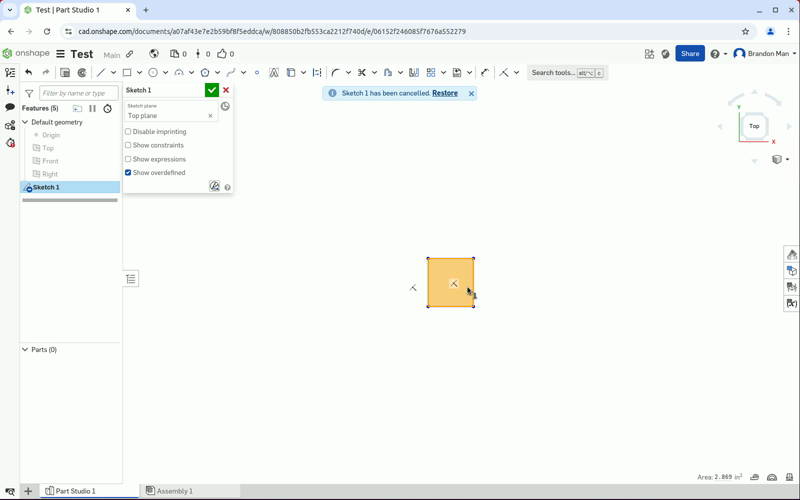
scroll(-6)
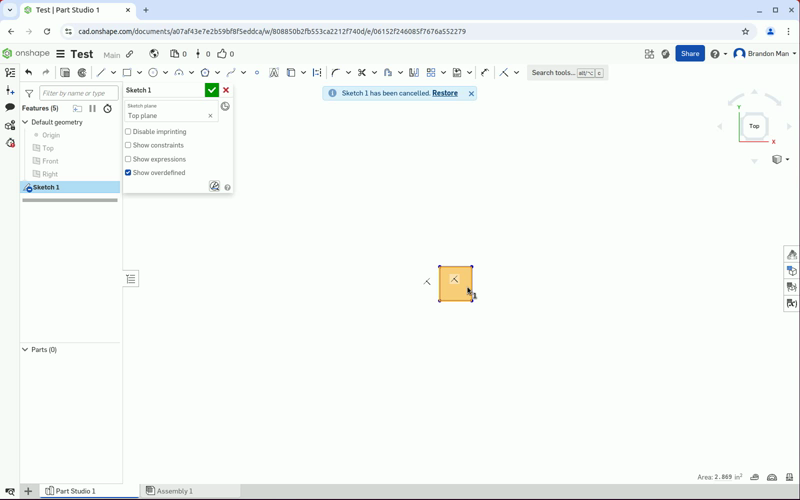
scroll(-6)
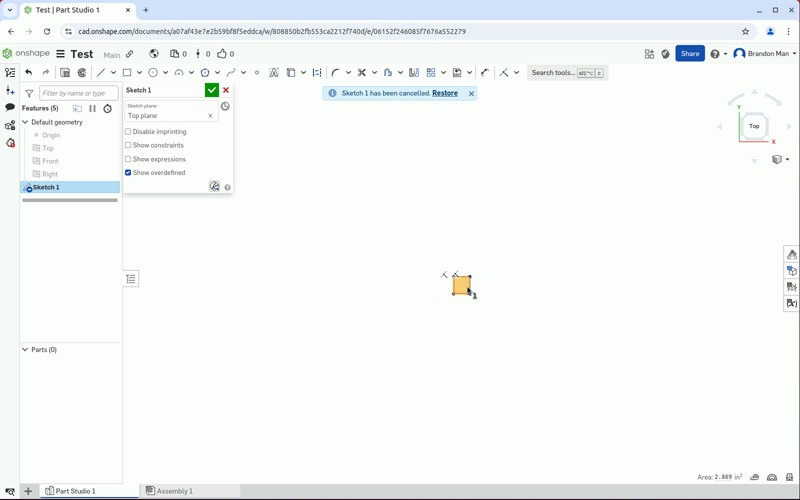
scroll(-6)
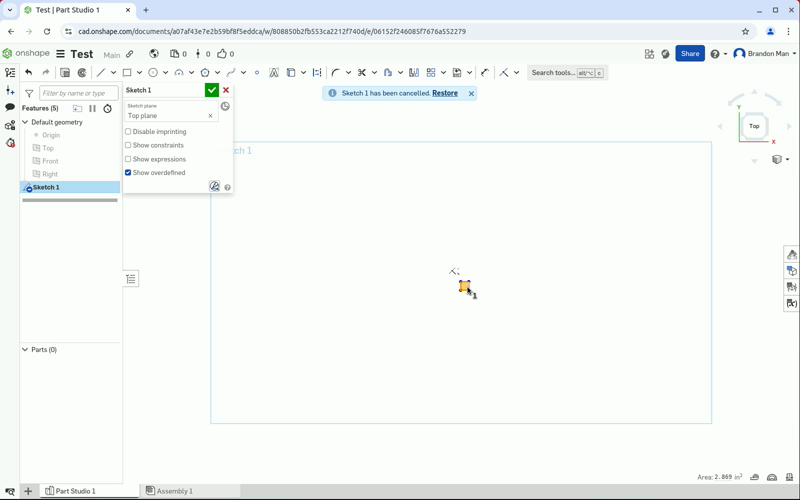
mouse_move(73, 352)
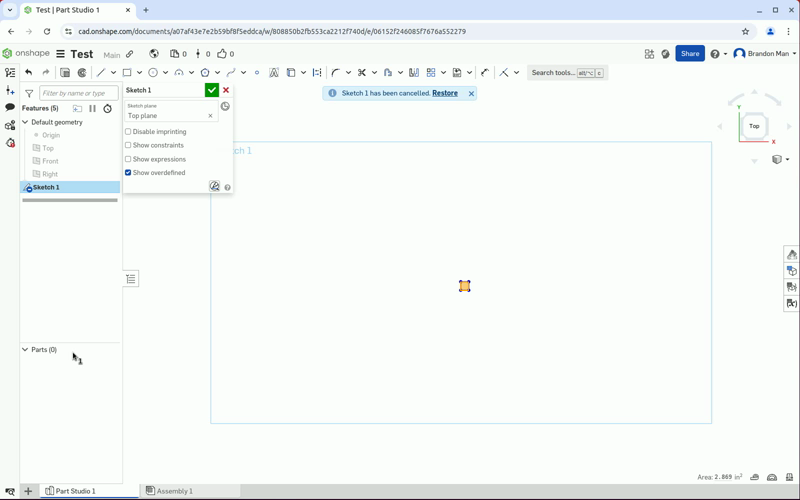
key(shift+y)
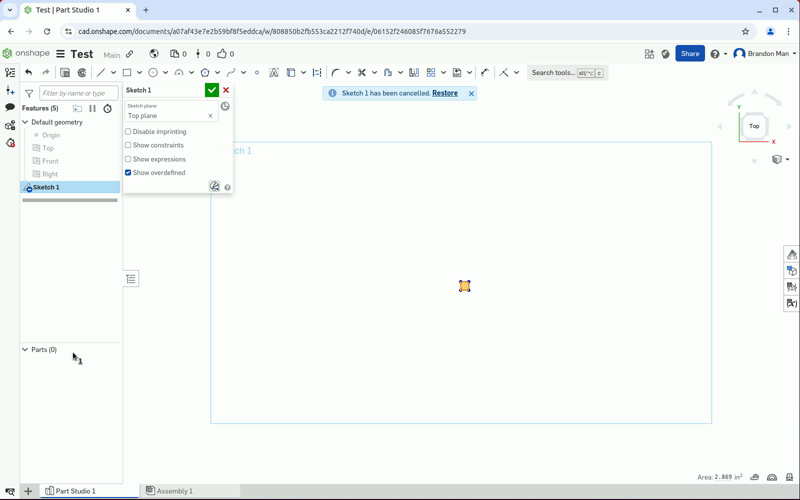
key(shift+e)
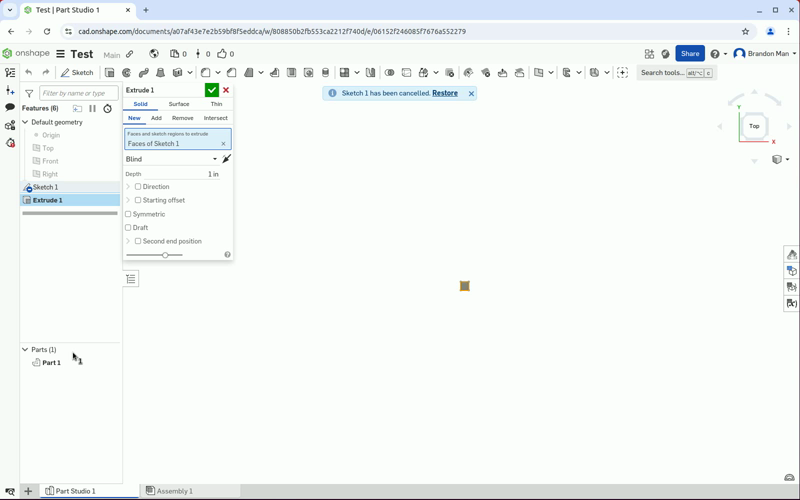
mouse_move(143, 106)
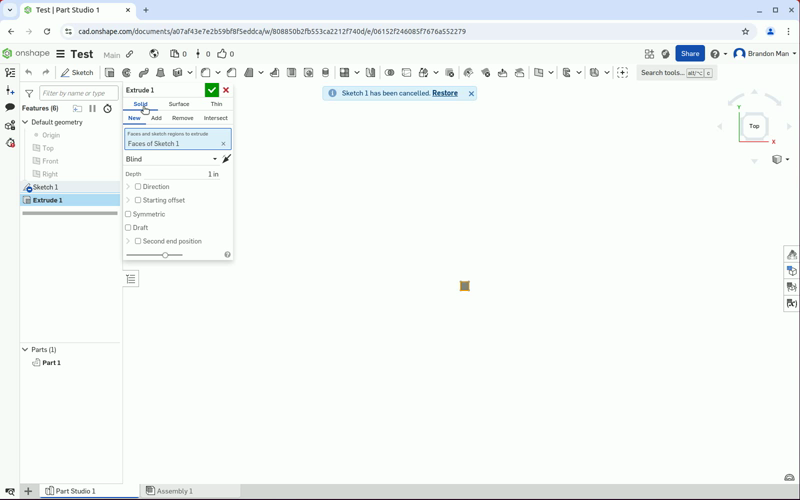
click(143, 106)
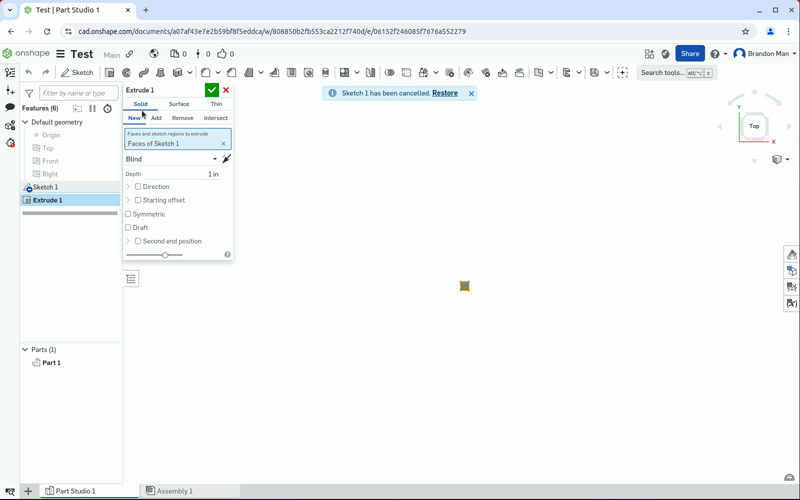
mouse_move(137, 120)
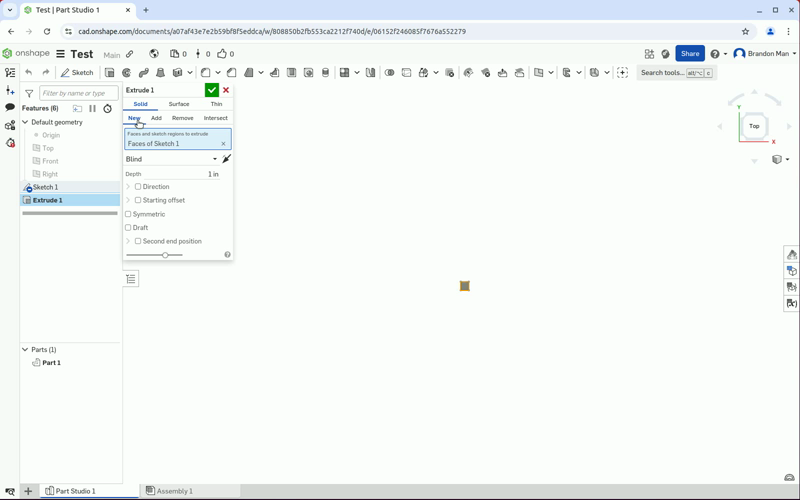
click(137, 120)
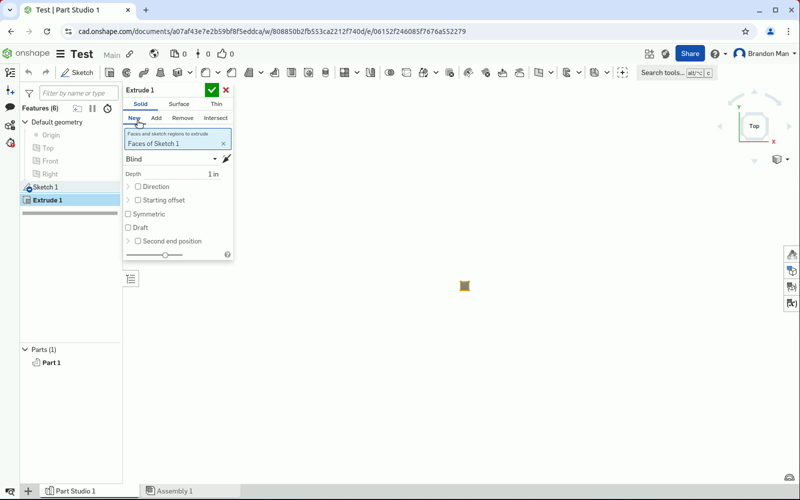
key(tab, 4)
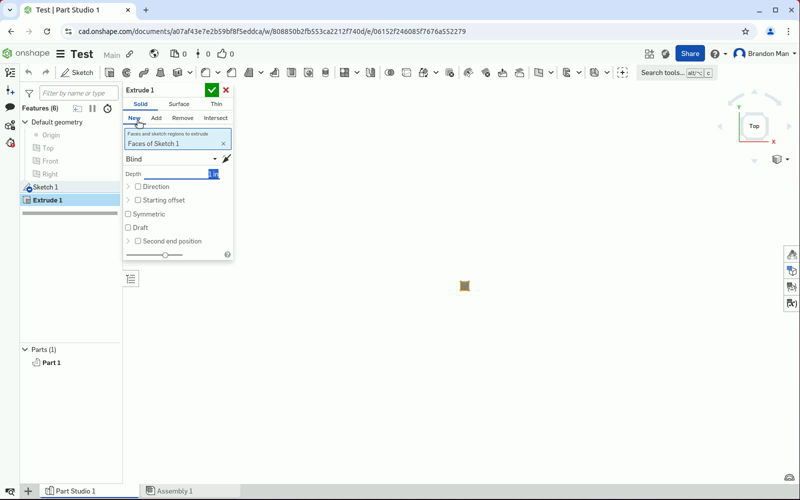
text(23.108)
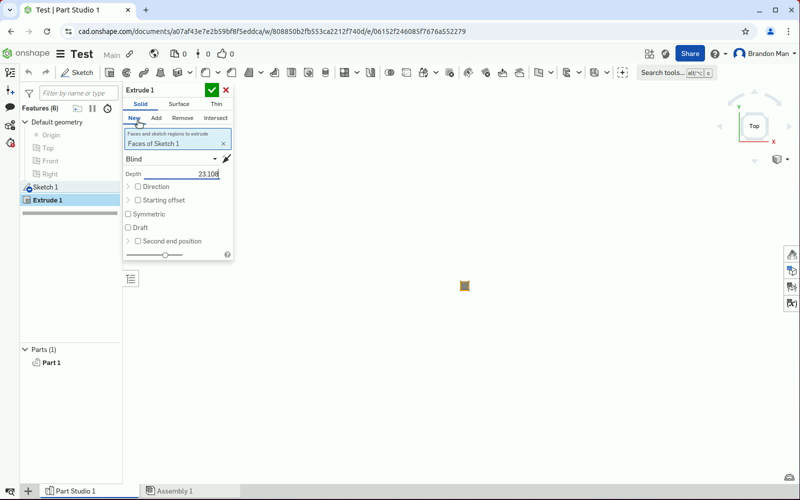
key(enter)
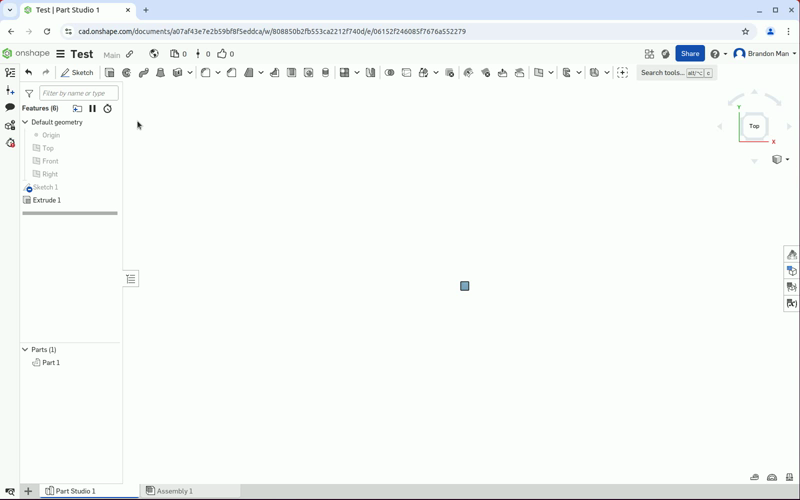
key(shift+h)
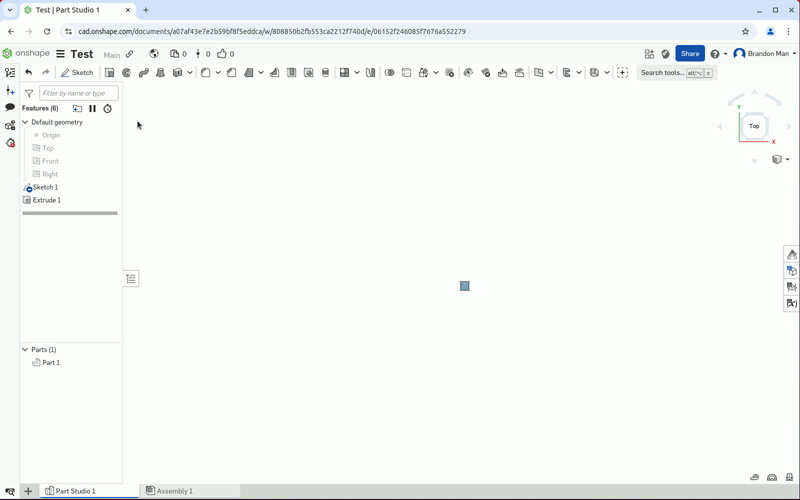
key(shift+h)
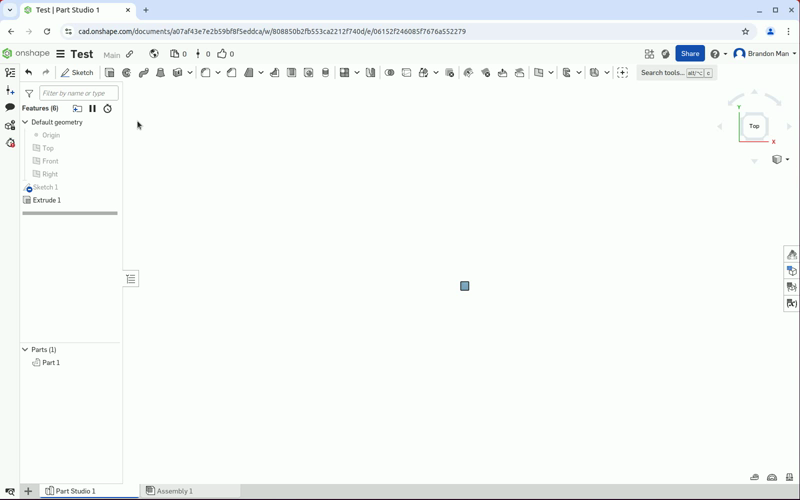
mouse_move(73, 189)
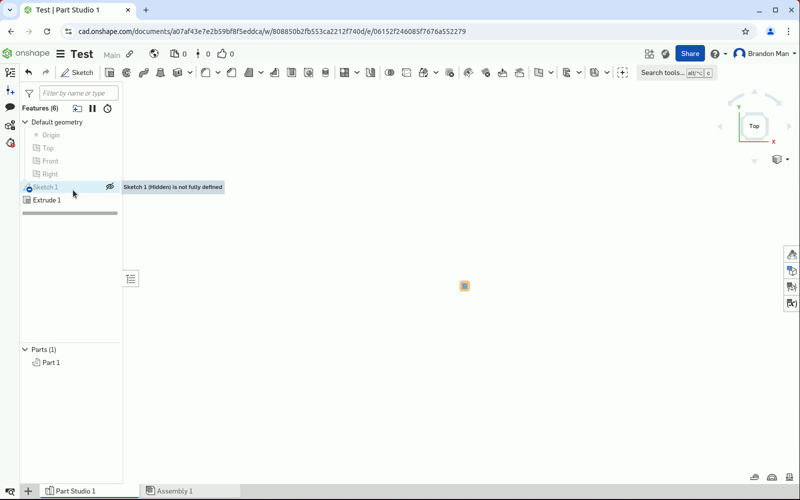
click(73, 189)
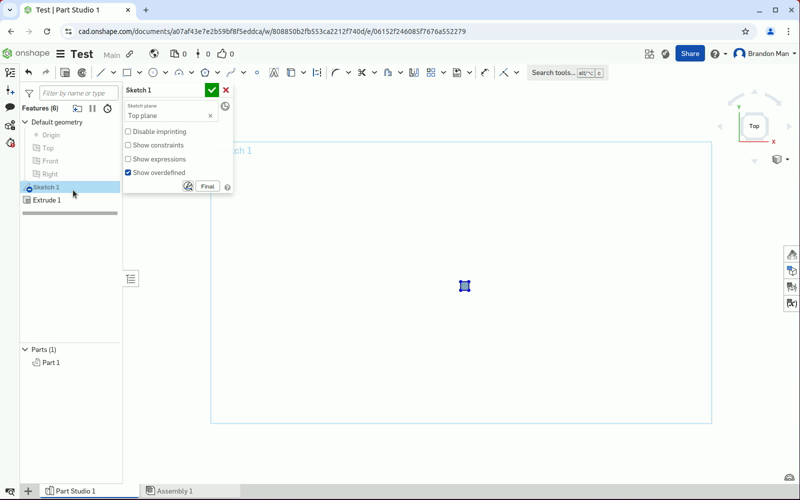
mouse_move(229, 92)
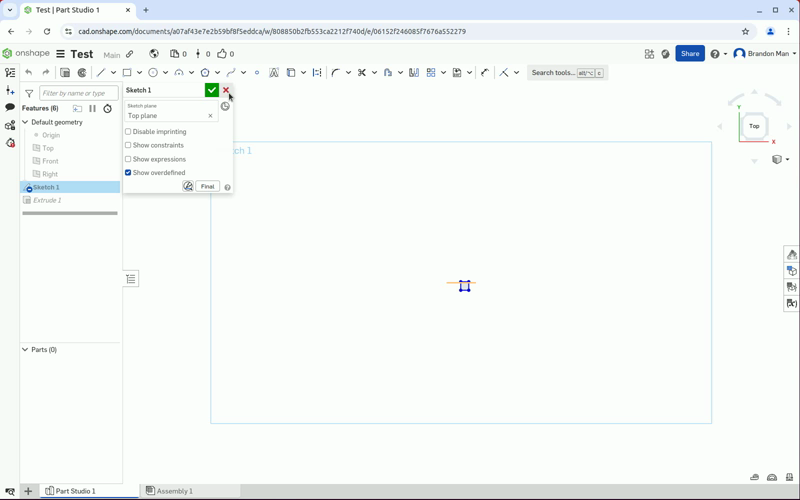
click(229, 92)
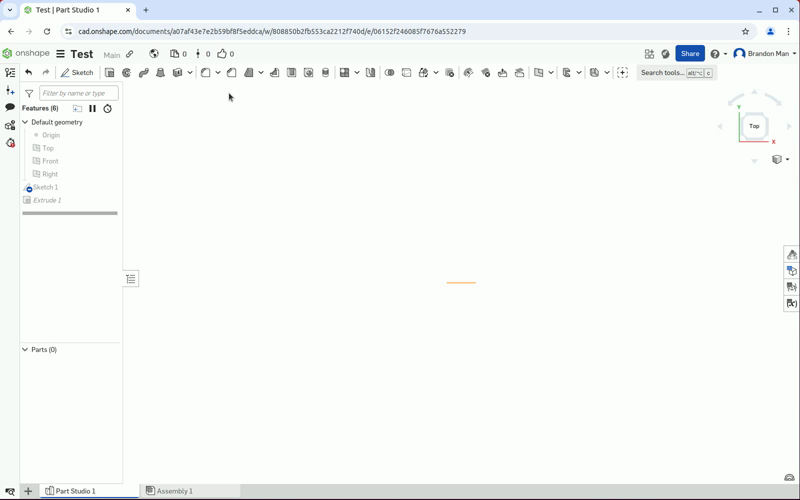
mouse_move(73, 352)
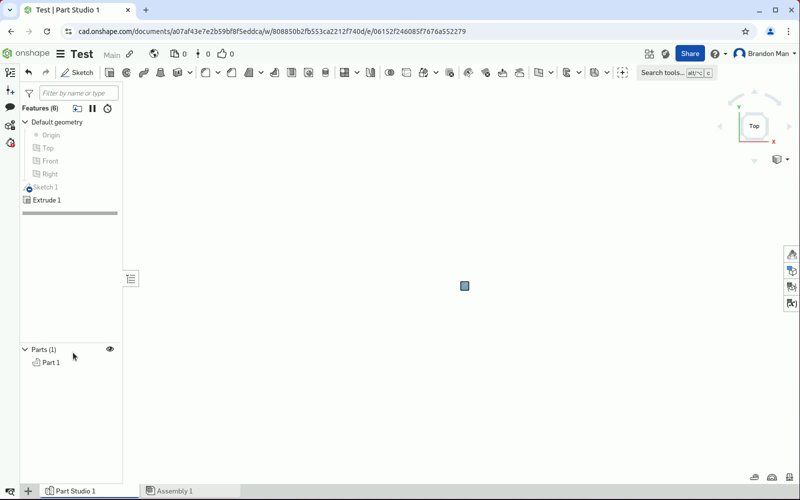
key(y)
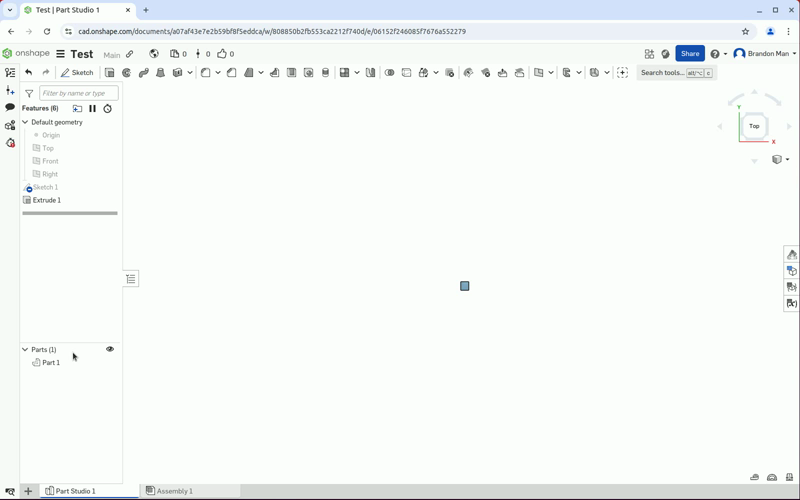
key(shift+p)
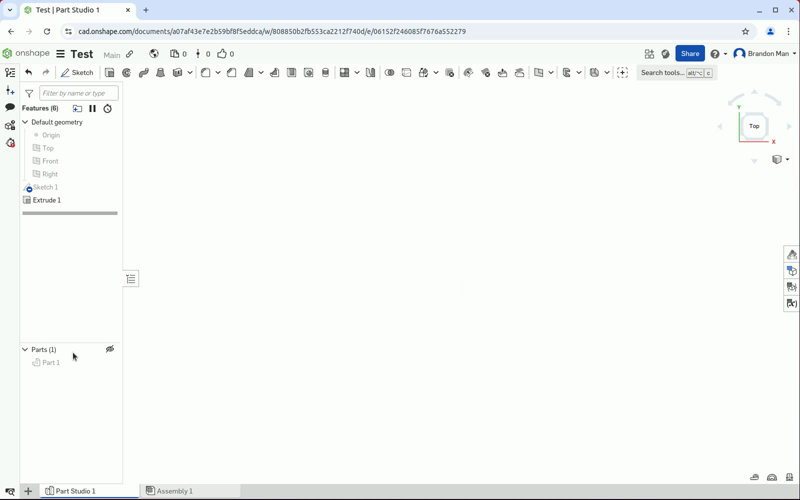
key(space)
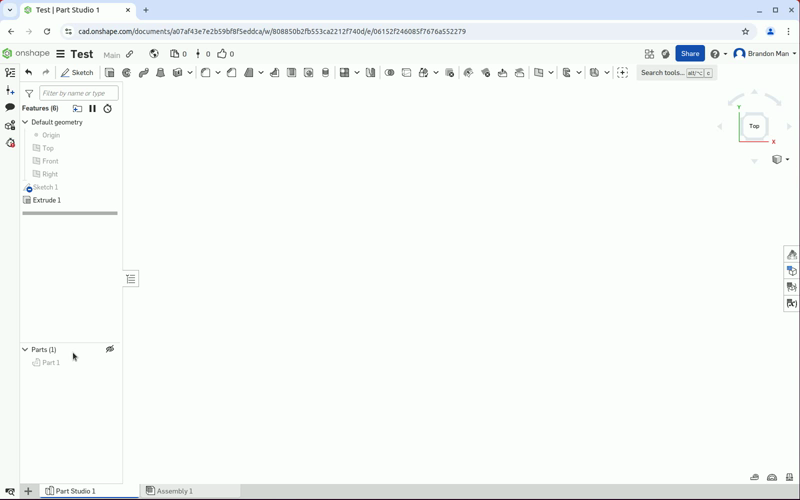
key_down(shift)
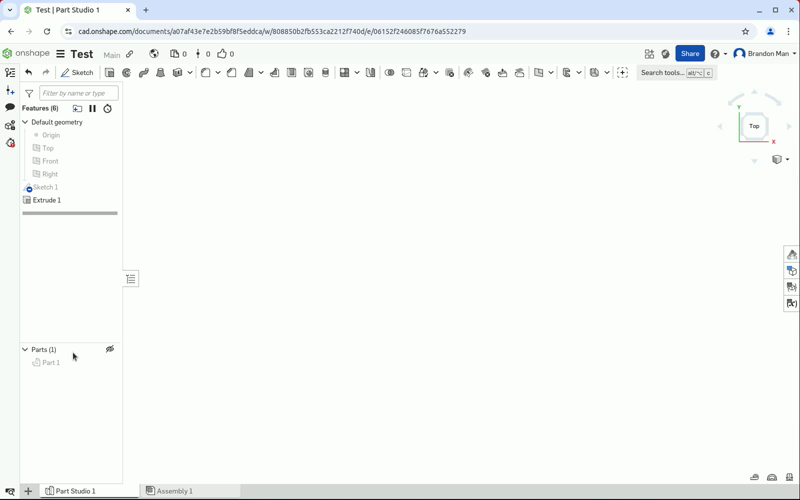
key(up)
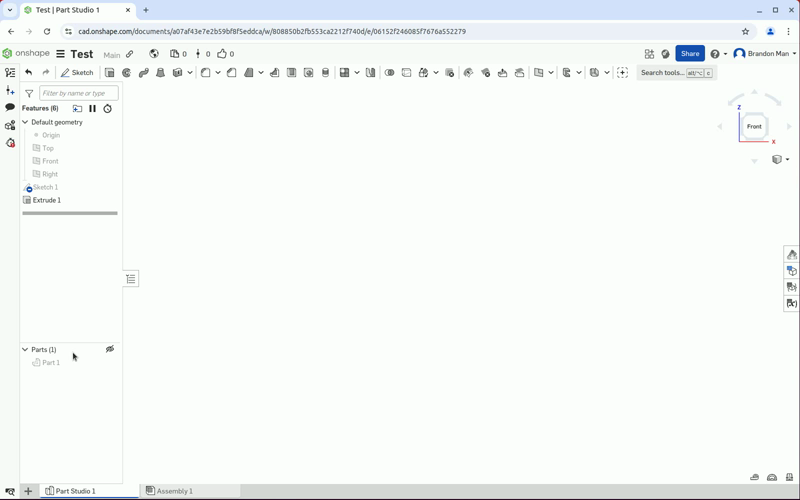
key_up(shift)
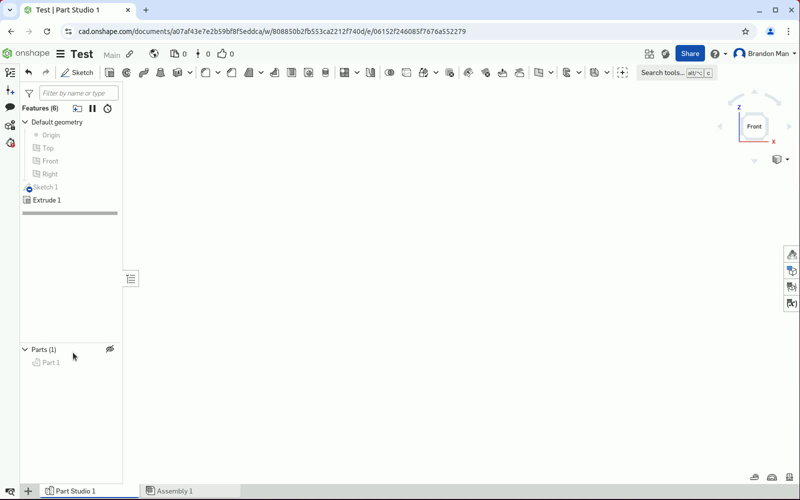
key(space)
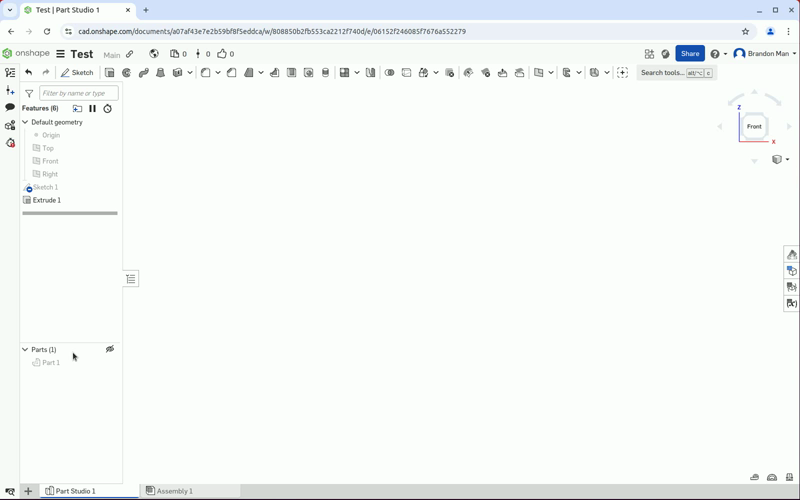
key_down(shift)
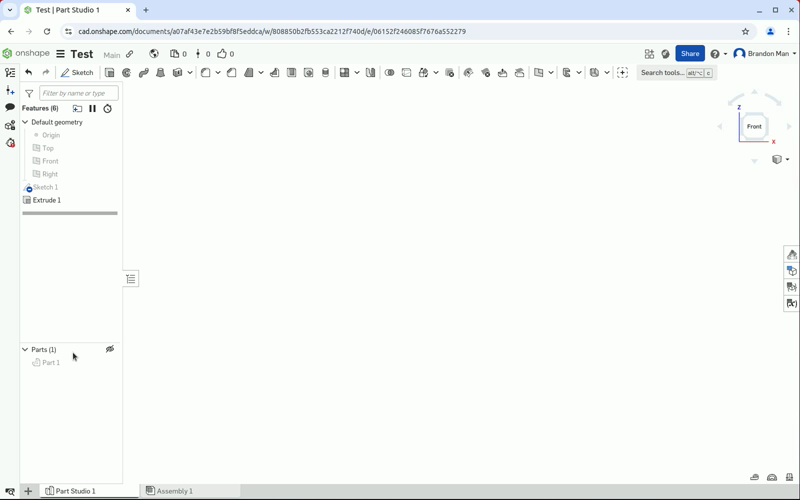
key(left)
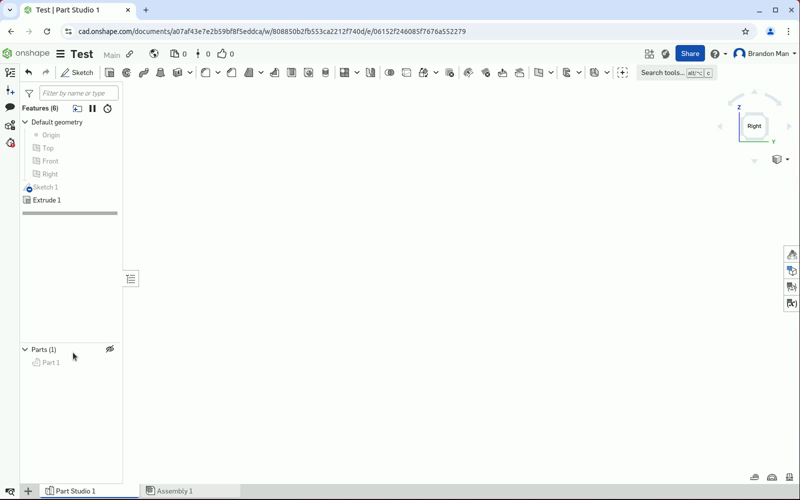
key_up(shift)
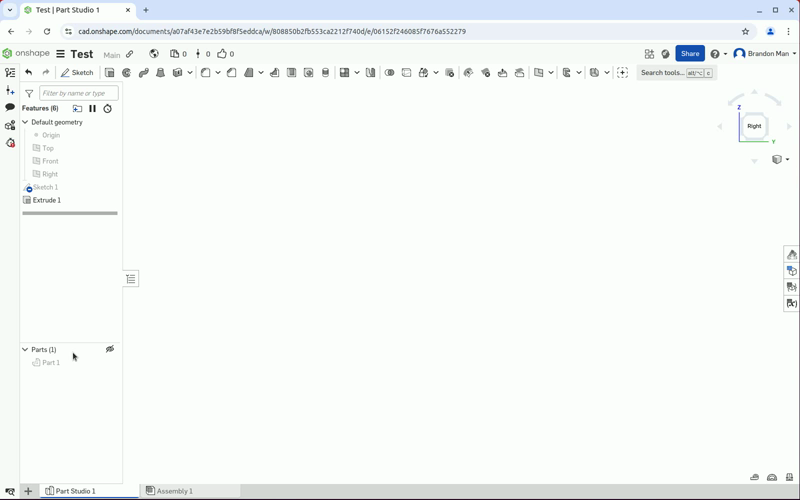
mouse_move(73, 352)
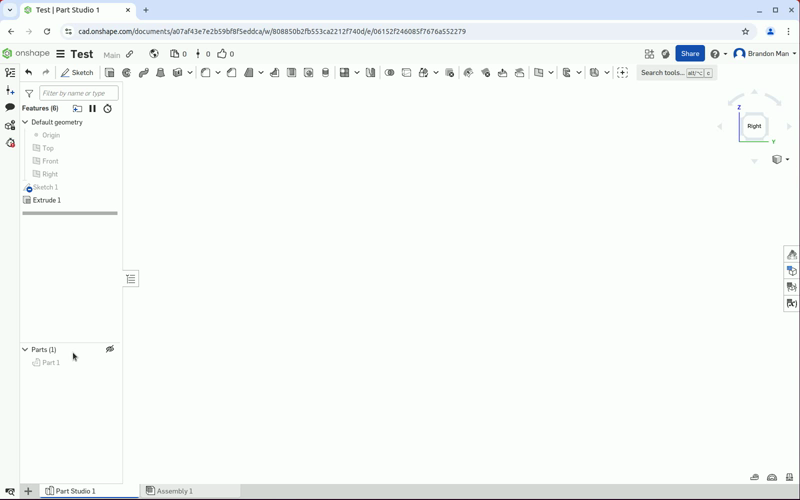
key(shift+y)
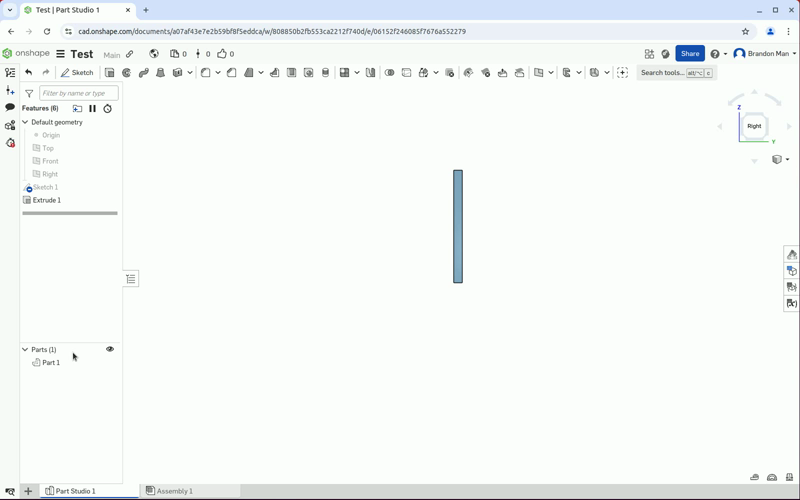
mouse_move(541, 75)
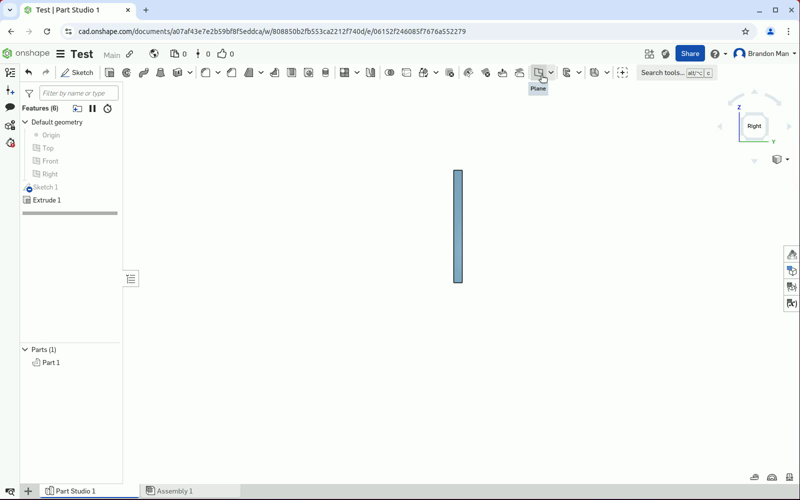
click(541, 75)
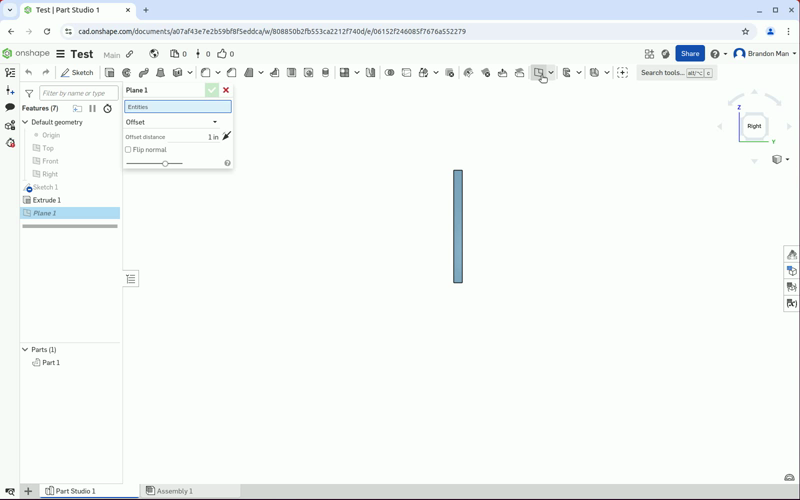
mouse_move(73, 176)
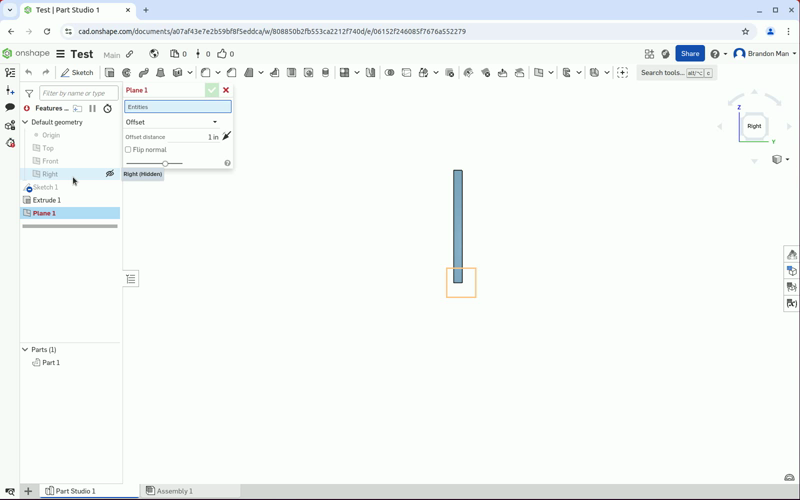
click(73, 176)
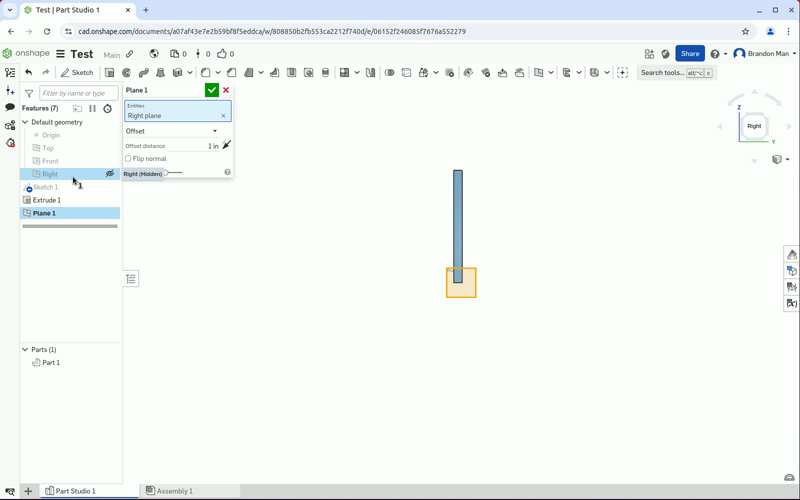
key(tab, 2)
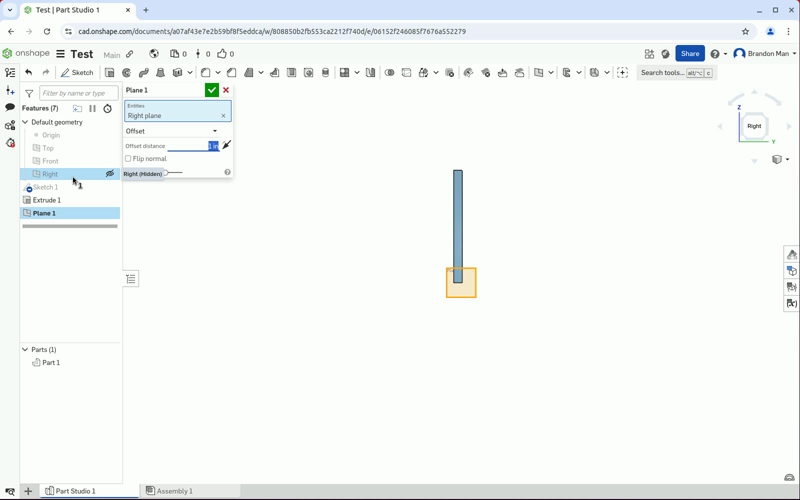
text(1.448)
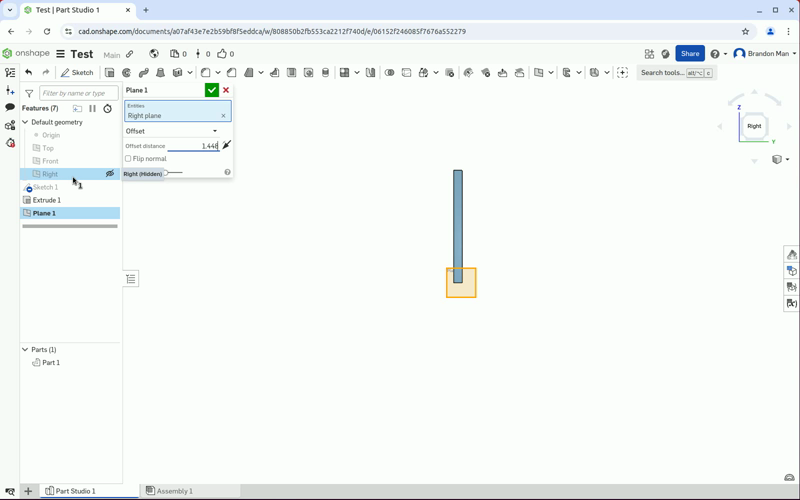
key(enter, 2)
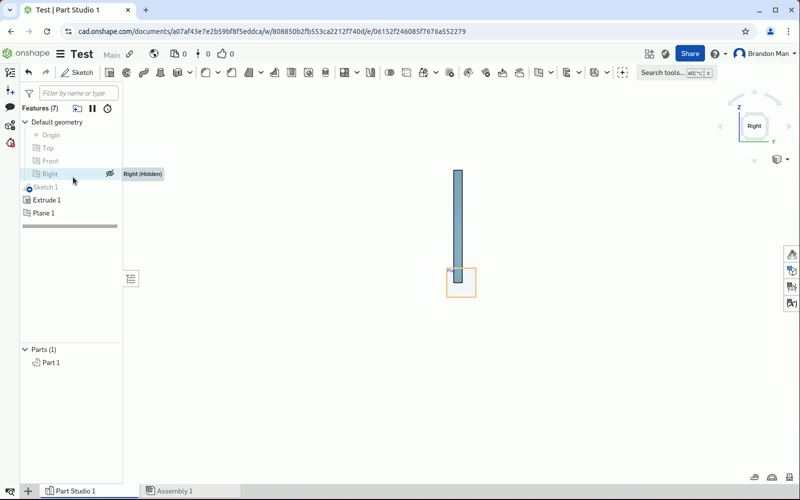
key(shift+s)
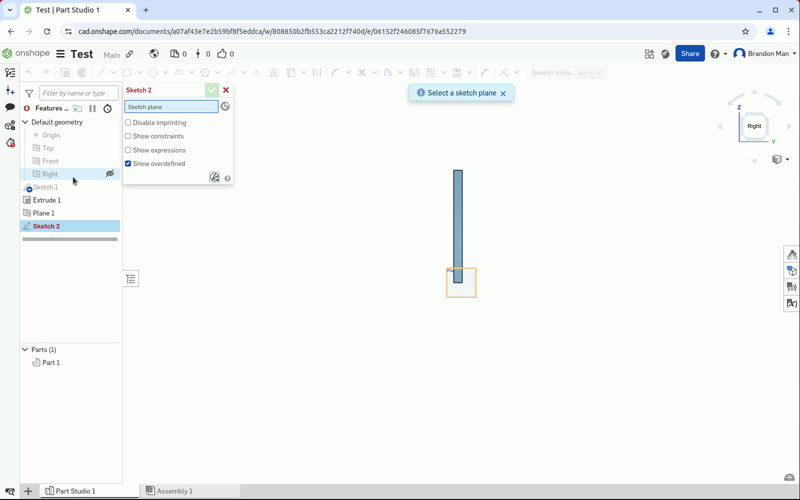
mouse_move(73, 215)
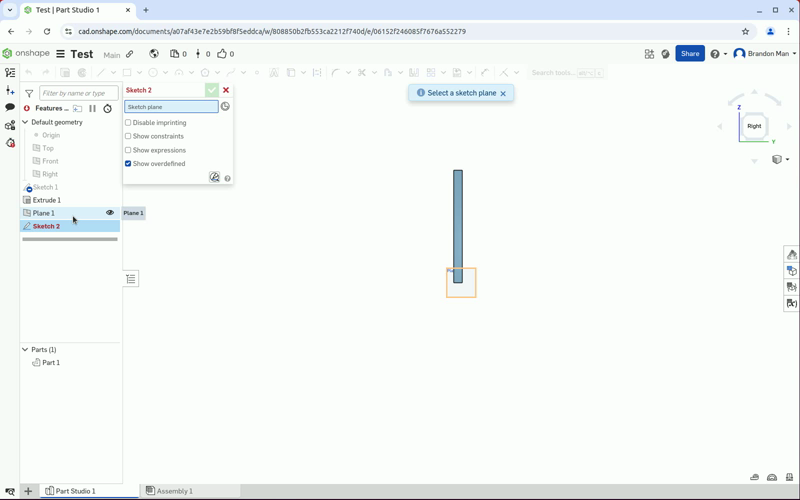
click(73, 215)
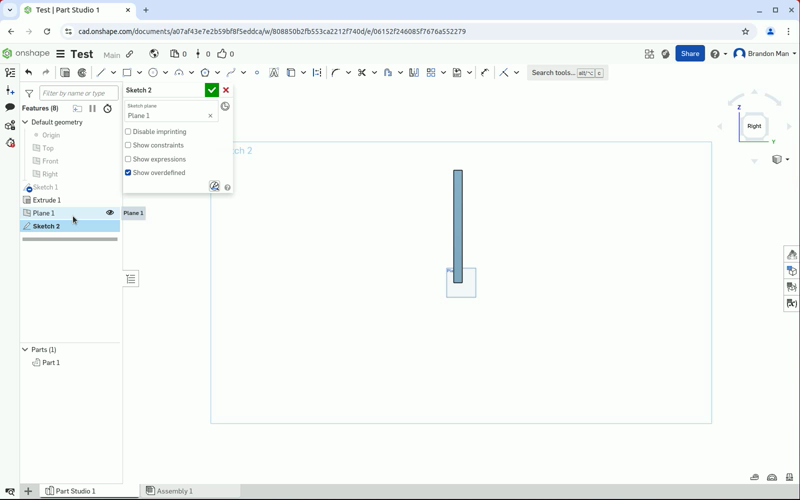
mouse_move(73, 352)
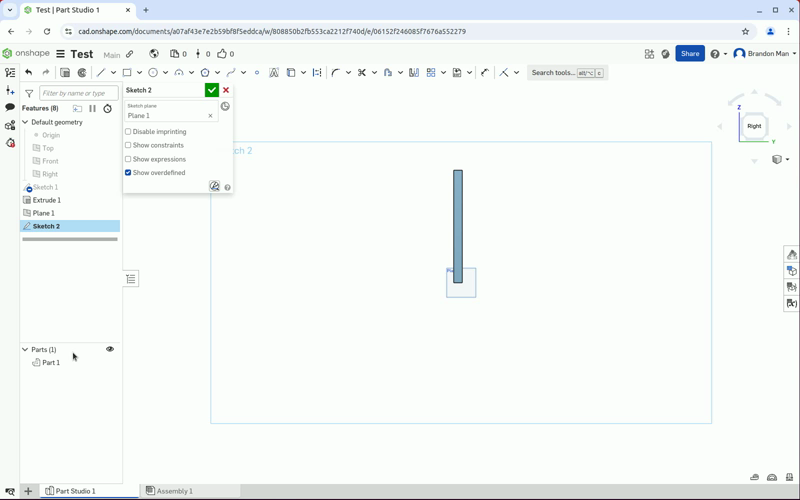
key(y)
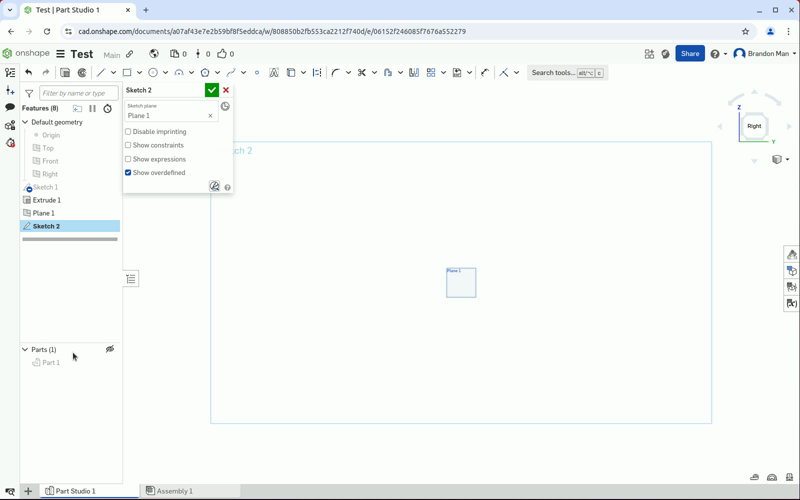
key(l)
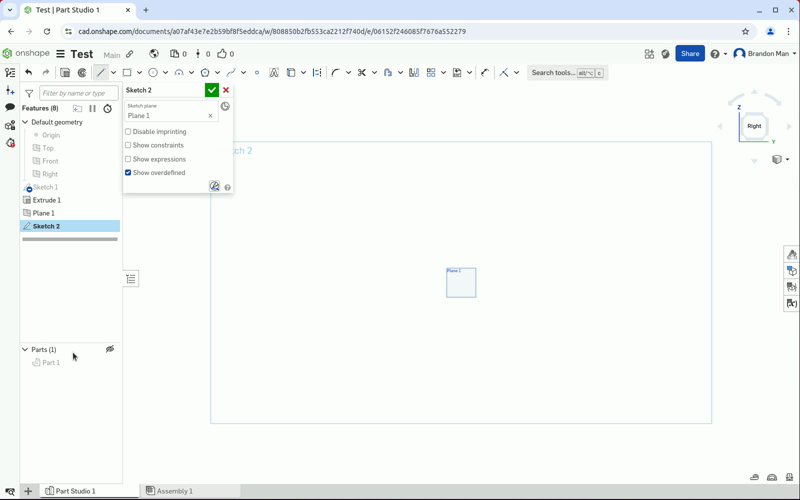
key_down(shift)
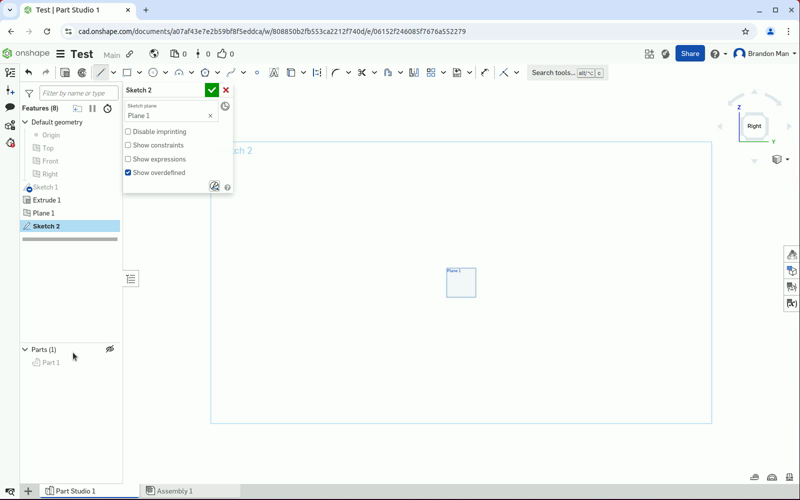
mouse_move(456, 180)
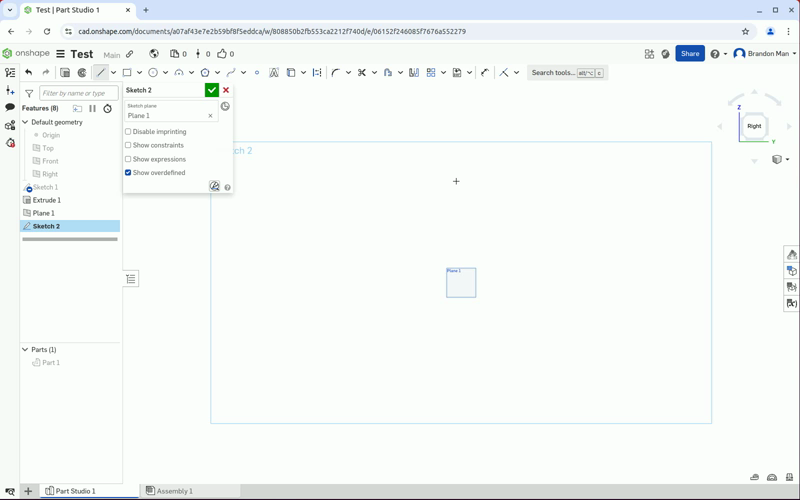
click(456, 180)
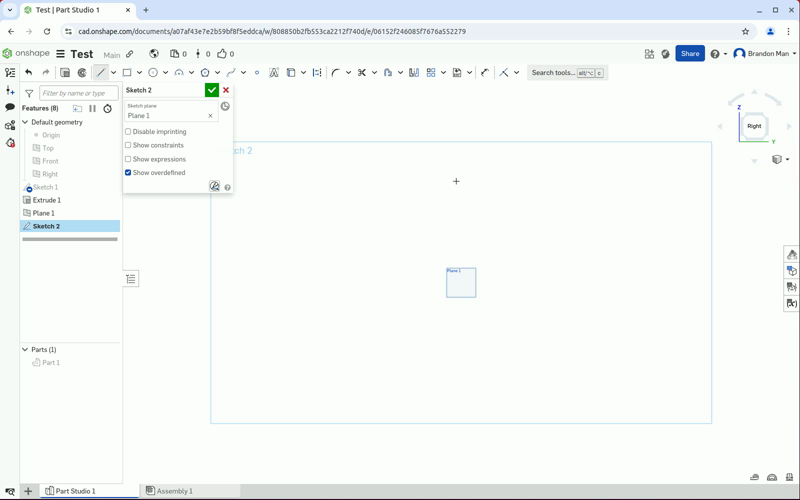
key_up(shift)
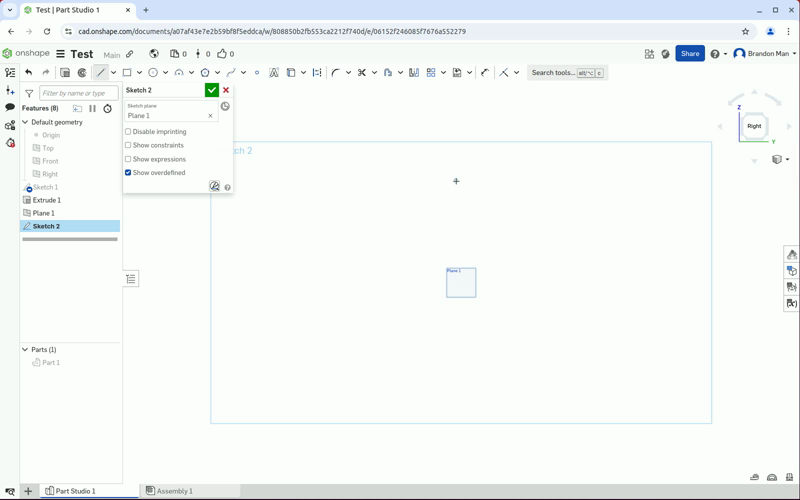
key_down(shift)
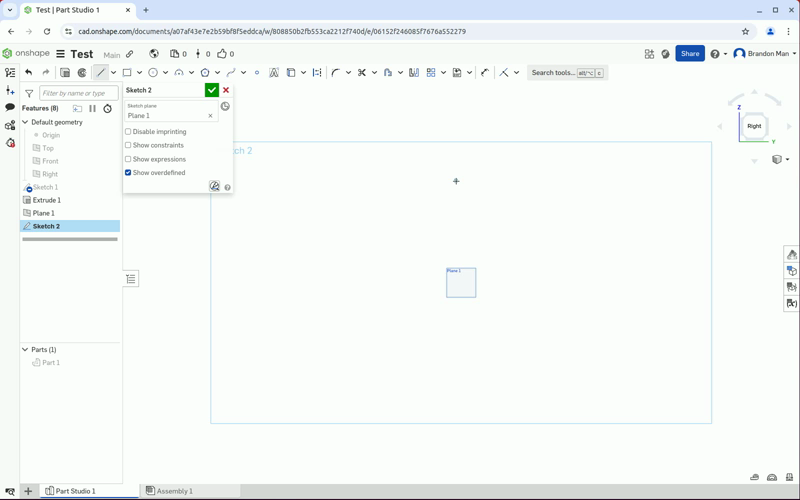
mouse_move(486, 180)
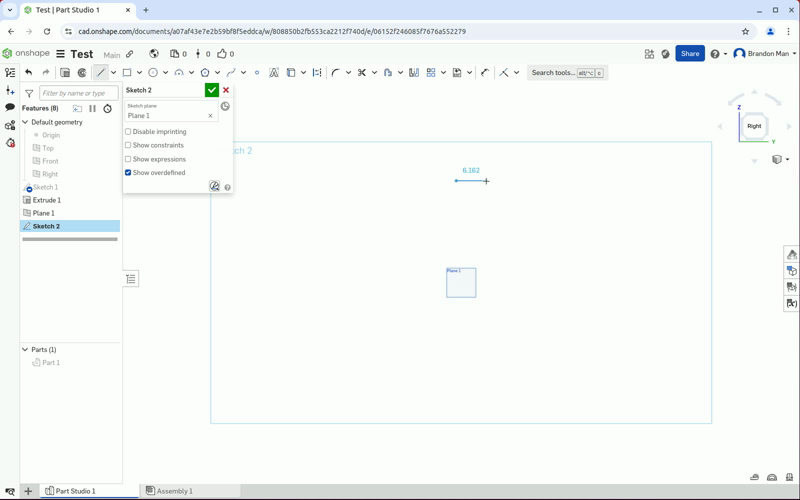
mouse_move(458, 180)
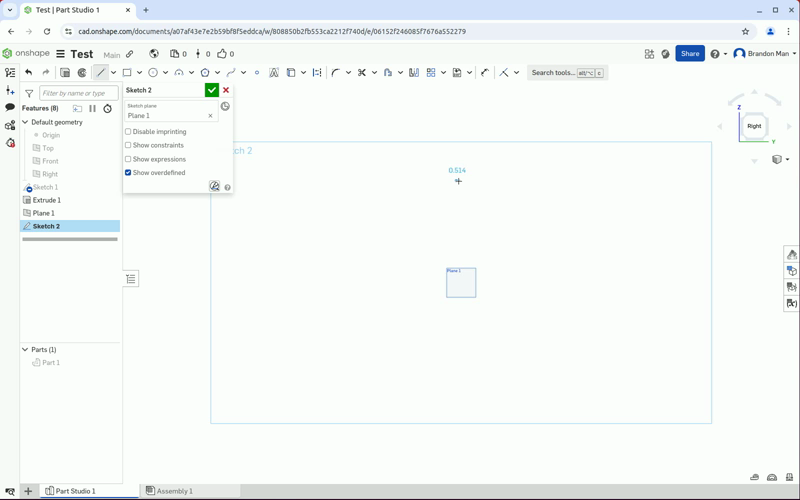
scroll(6)
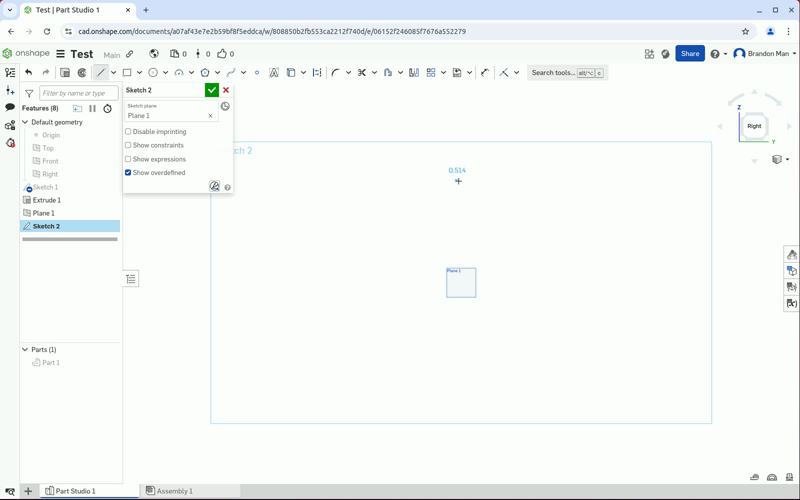
scroll(6)
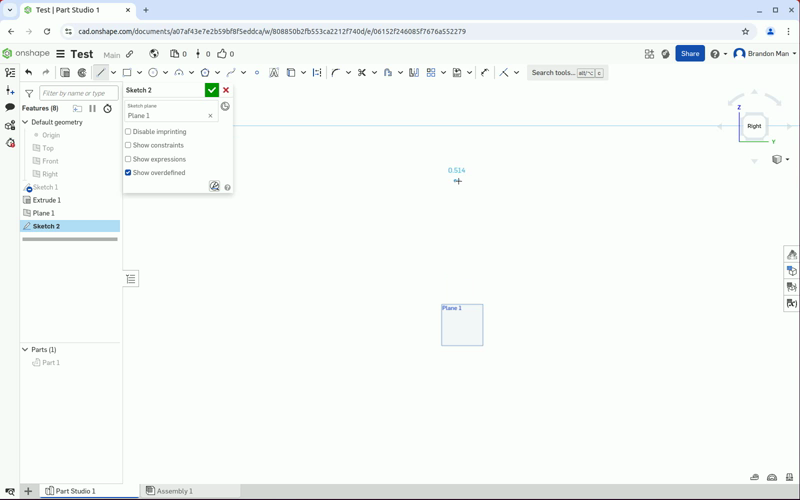
scroll(6)
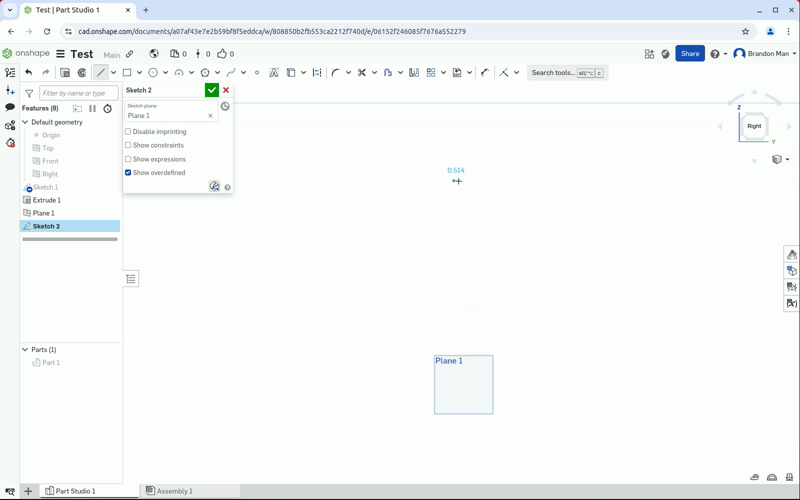
scroll(6)
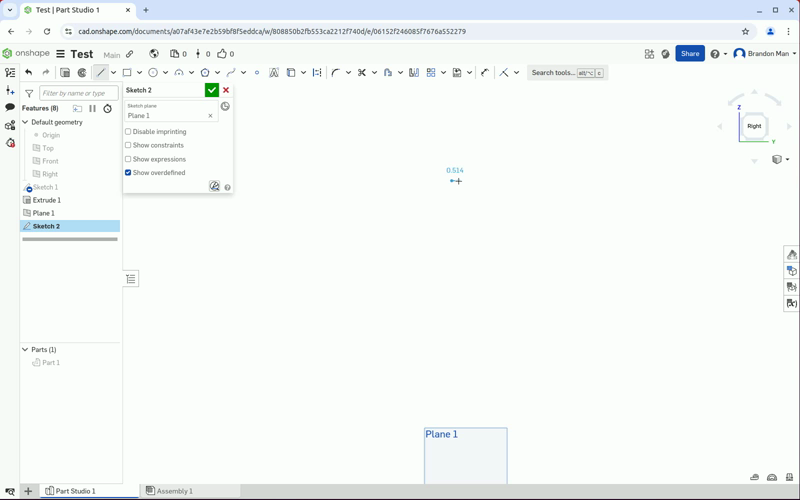
scroll(6)
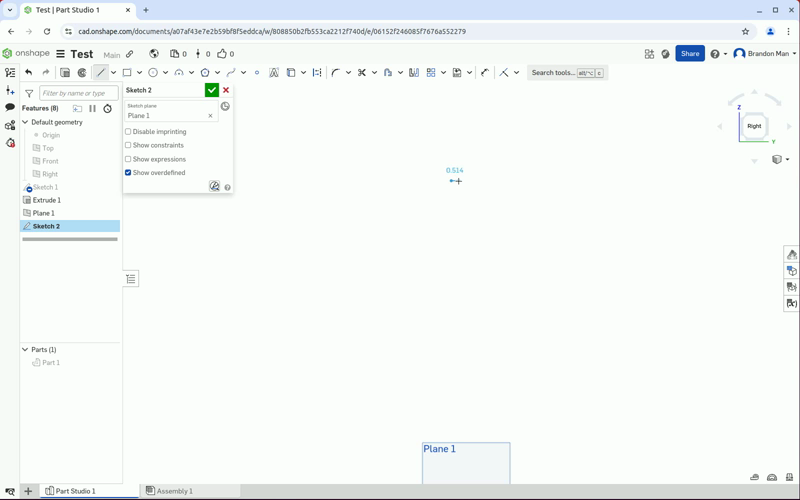
scroll(6)
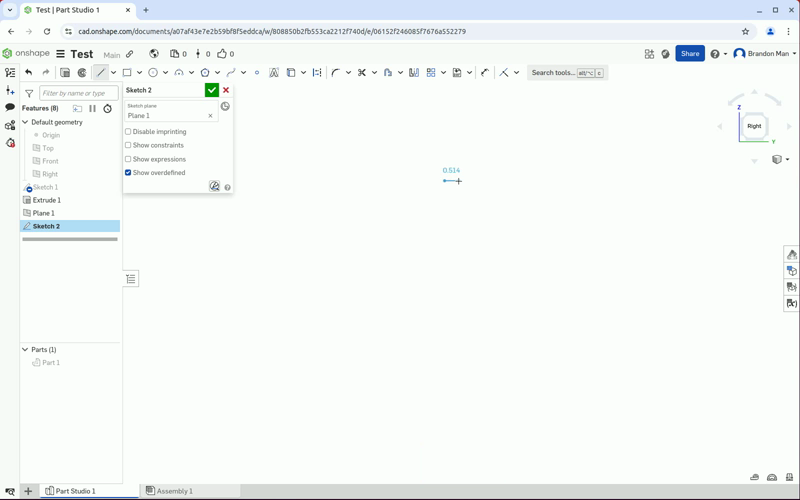
scroll(6)
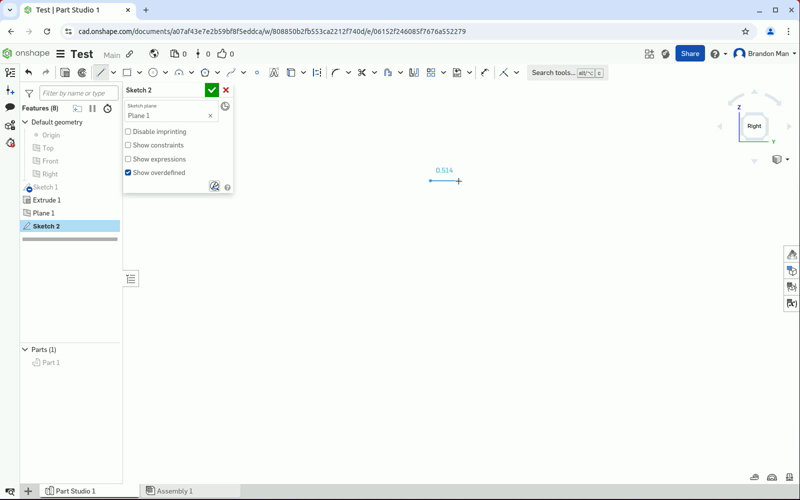
click(458, 180)
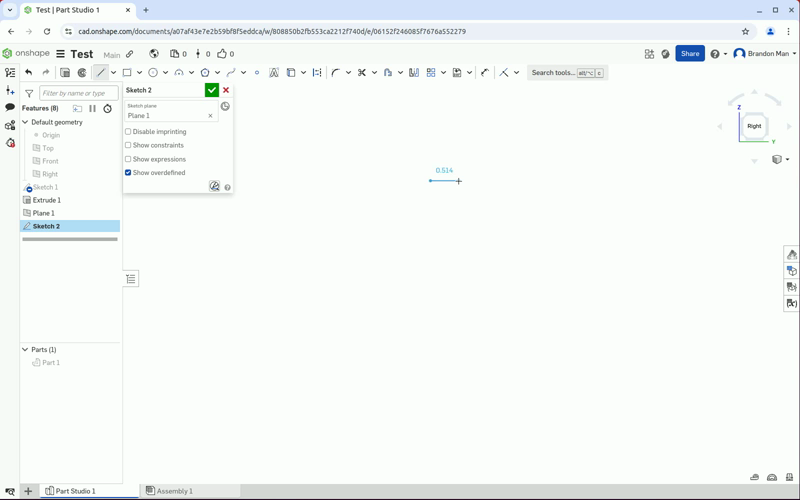
scroll(-6)
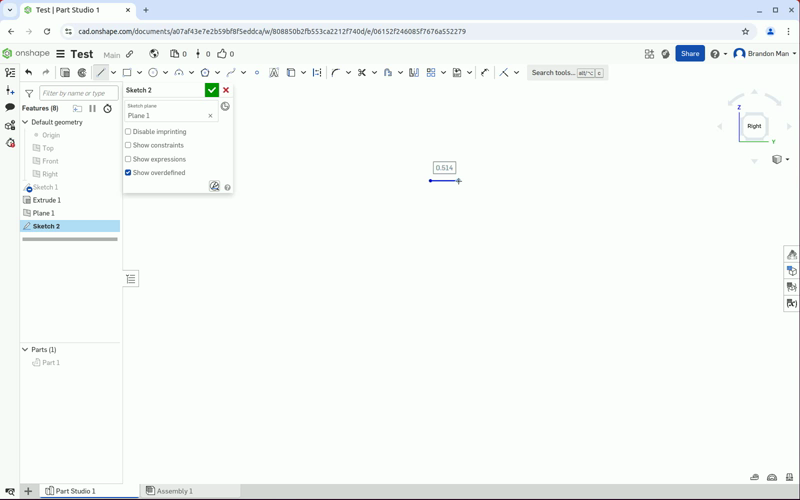
scroll(-6)
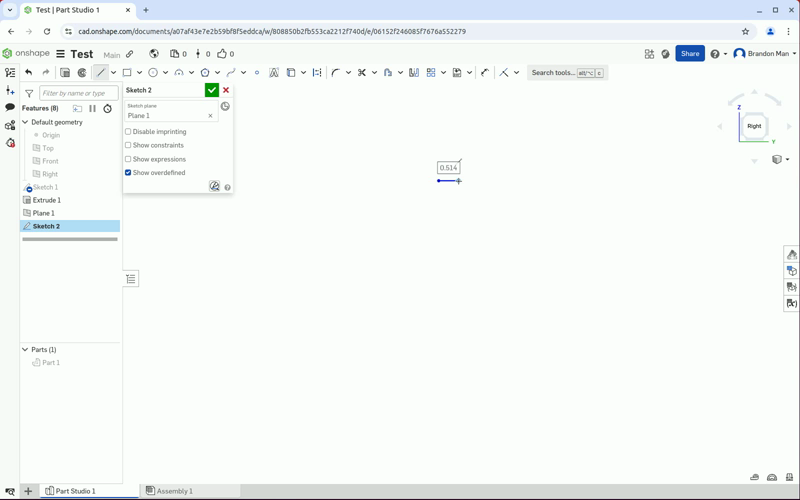
scroll(-6)
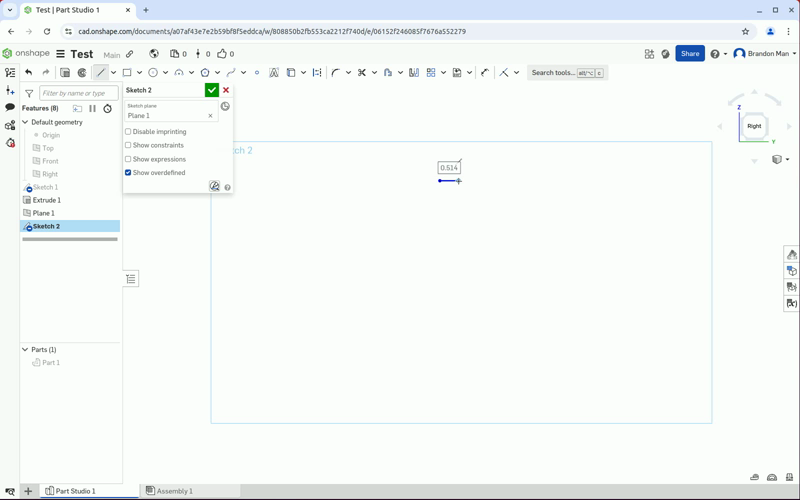
scroll(-6)
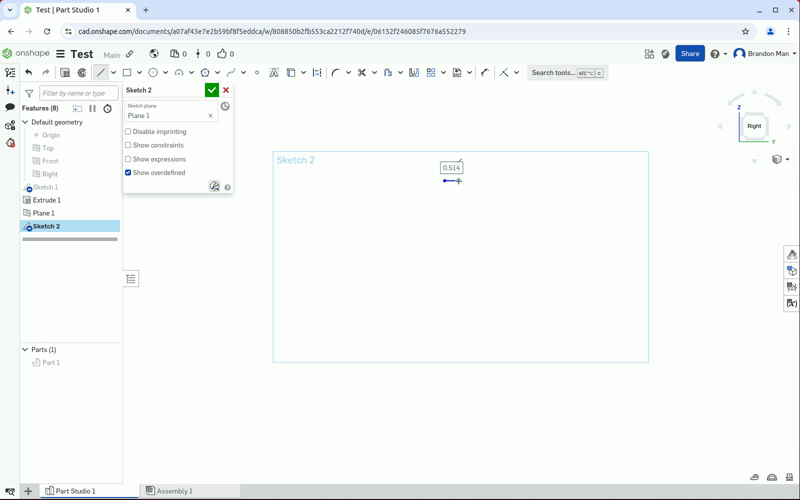
scroll(-6)
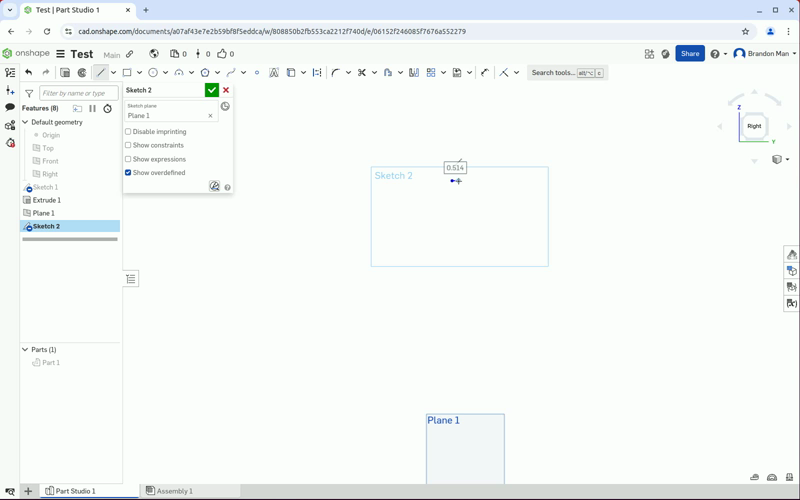
scroll(-6)
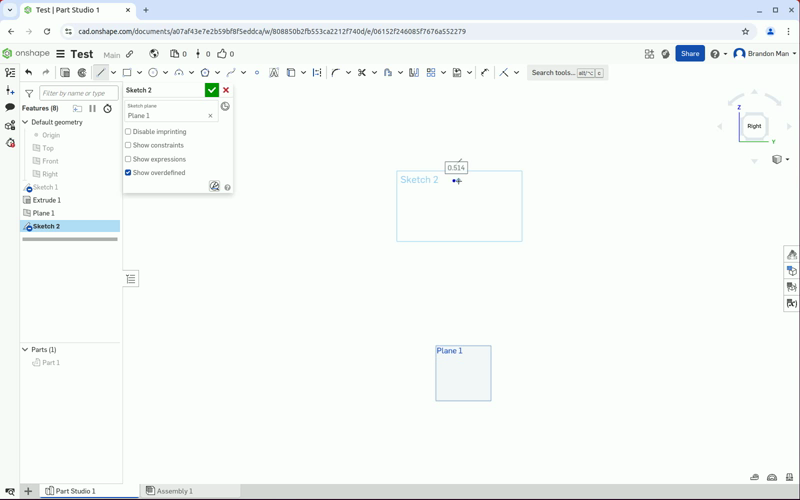
scroll(-6)
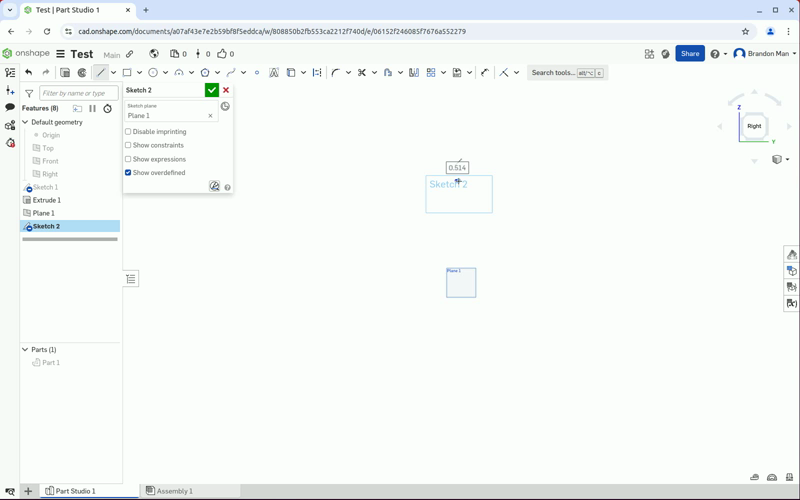
key_up(shift)
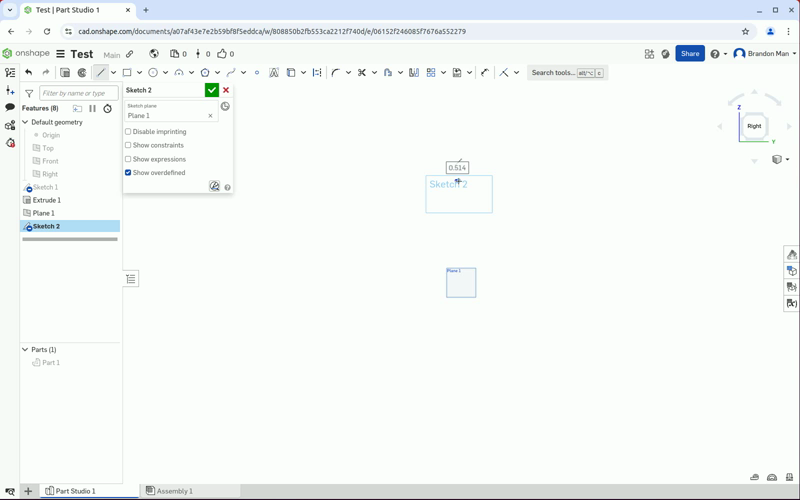
key_down(shift)
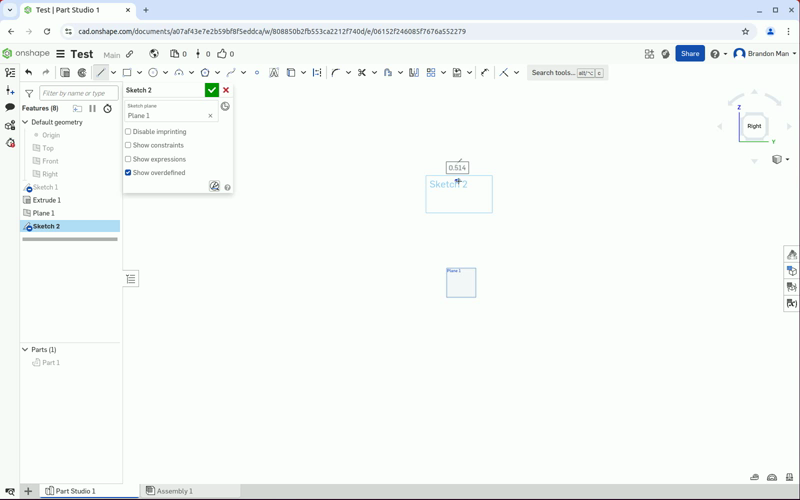
mouse_move(489, 180)
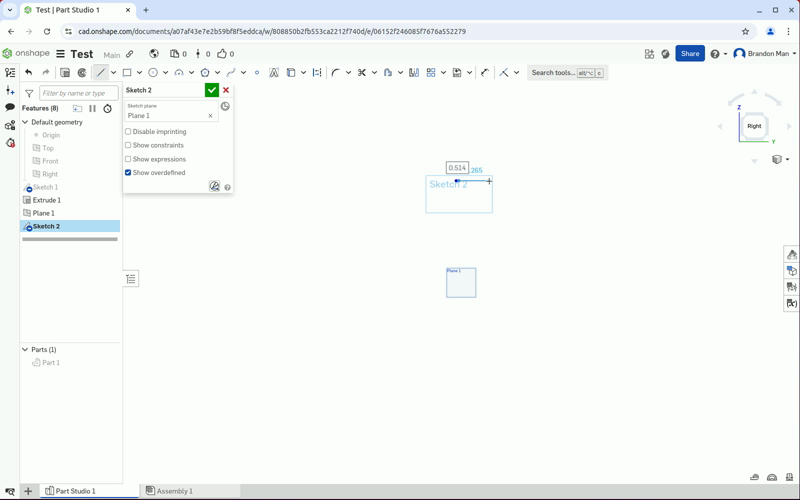
mouse_move(458, 172)
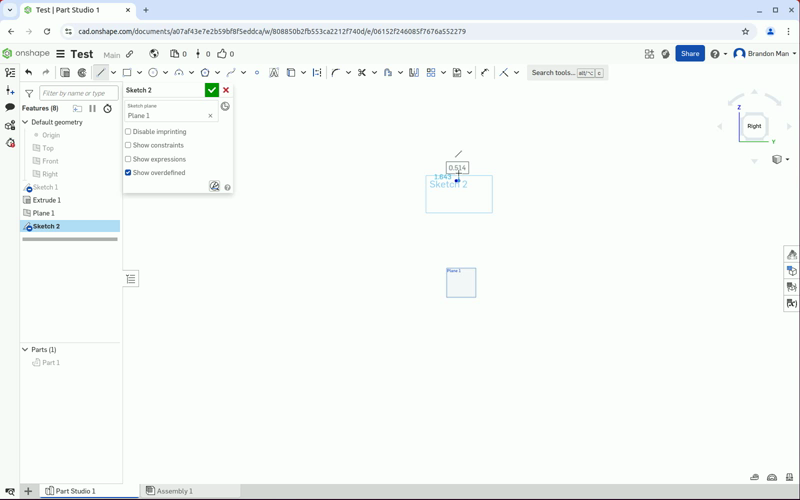
click(458, 172)
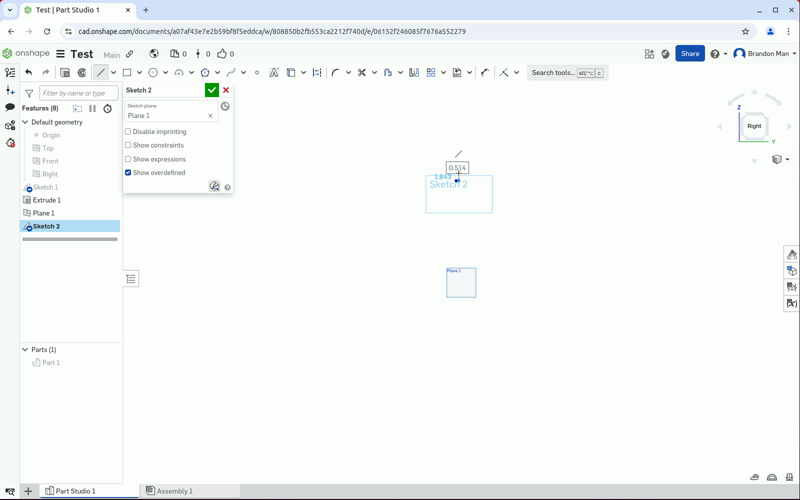
key_up(shift)
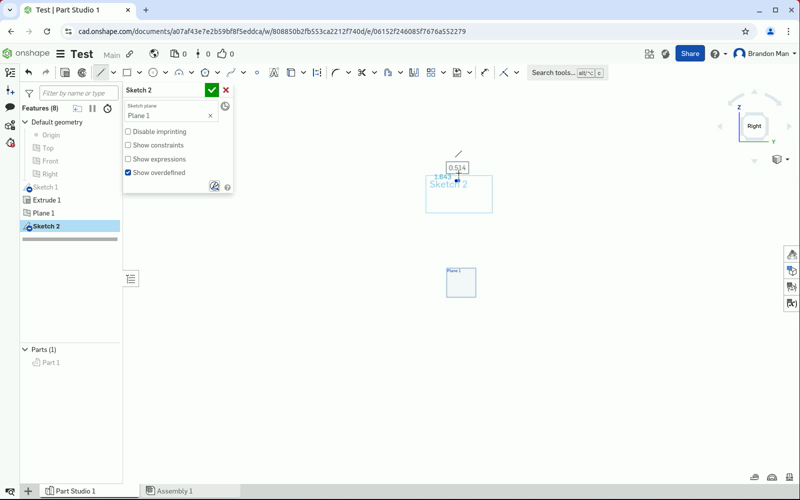
key_down(shift)
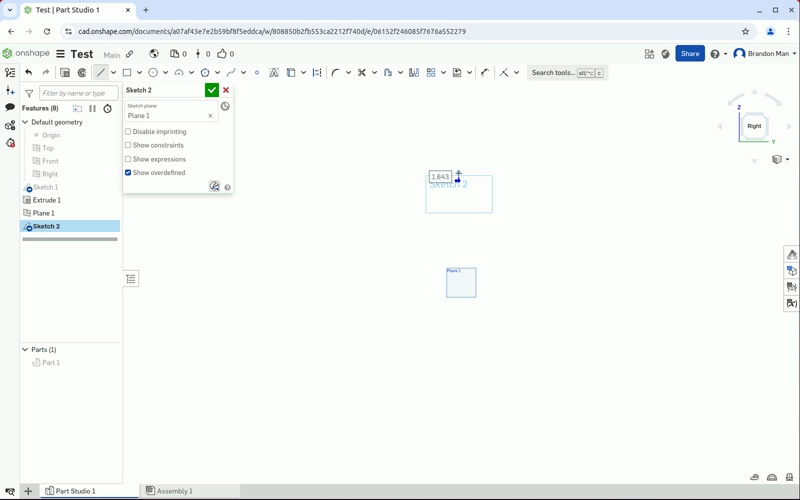
mouse_move(489, 172)
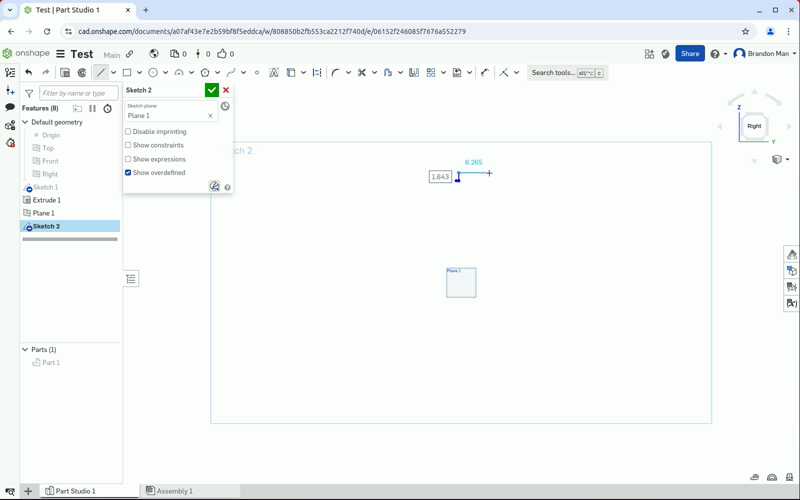
mouse_move(456, 172)
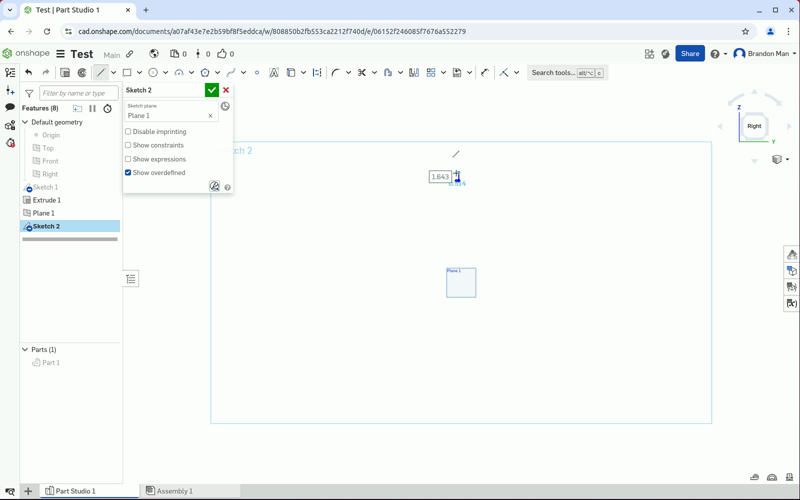
scroll(6)
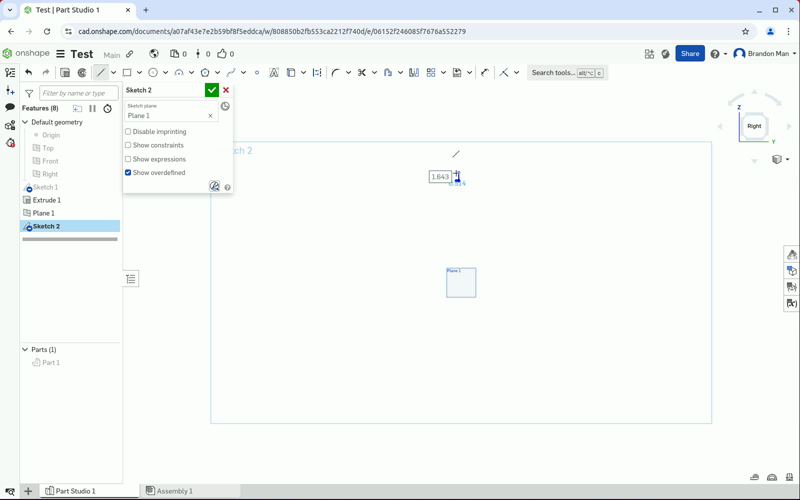
scroll(6)
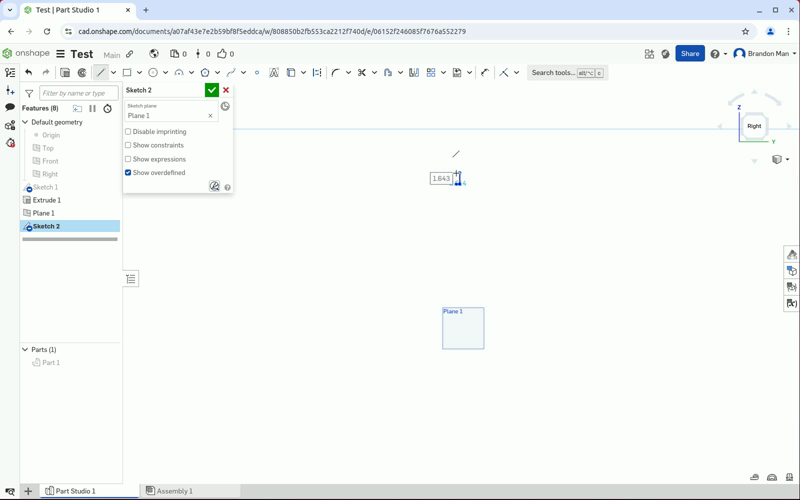
scroll(6)
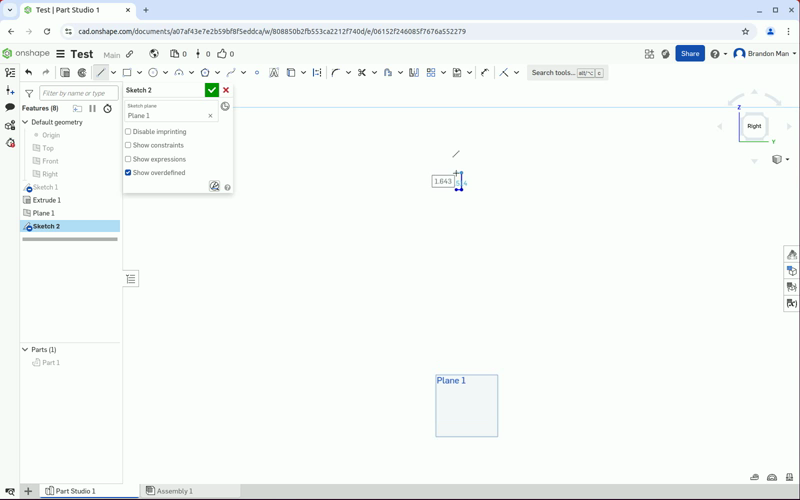
scroll(6)
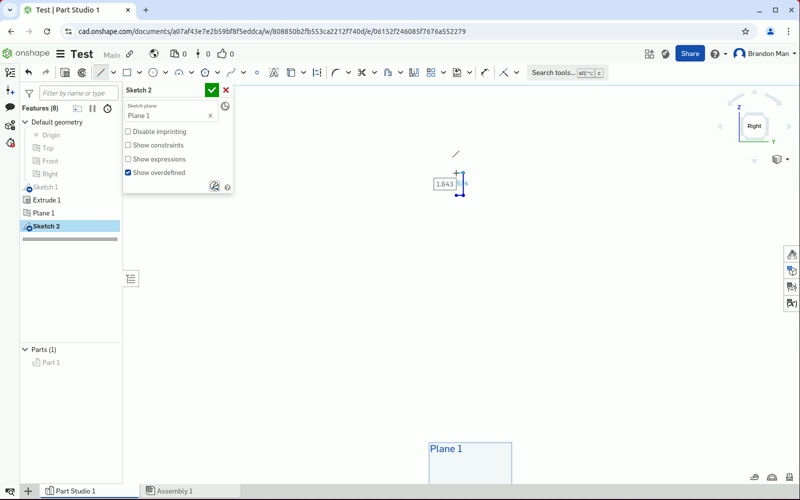
scroll(6)
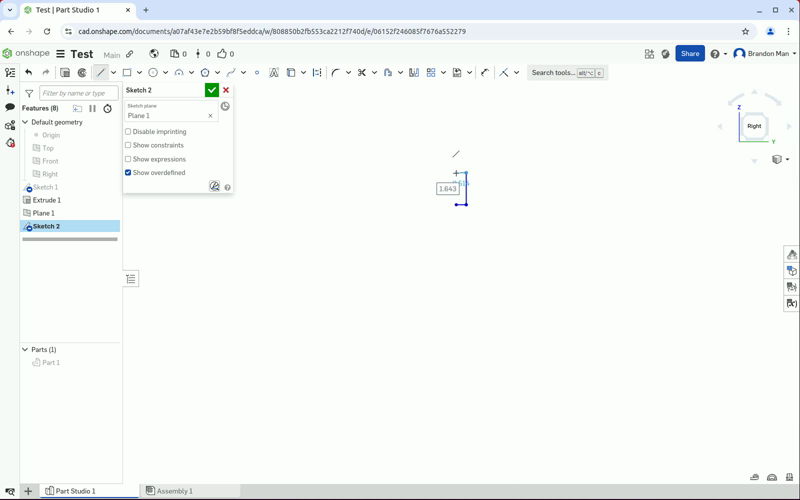
scroll(6)
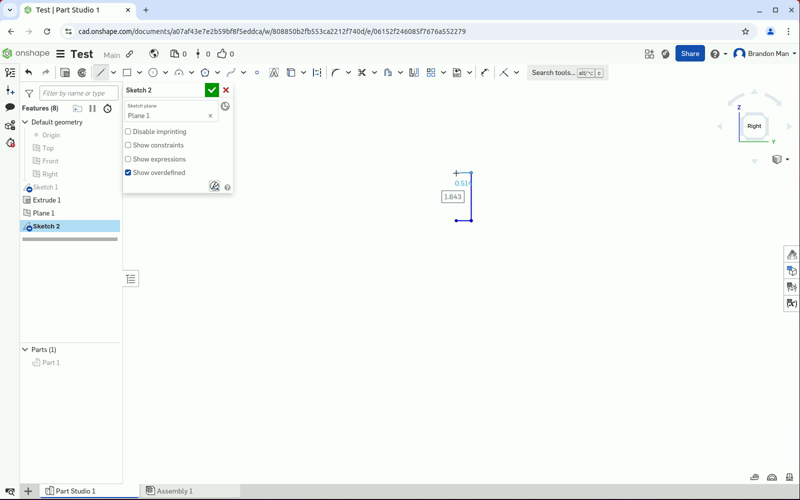
scroll(6)
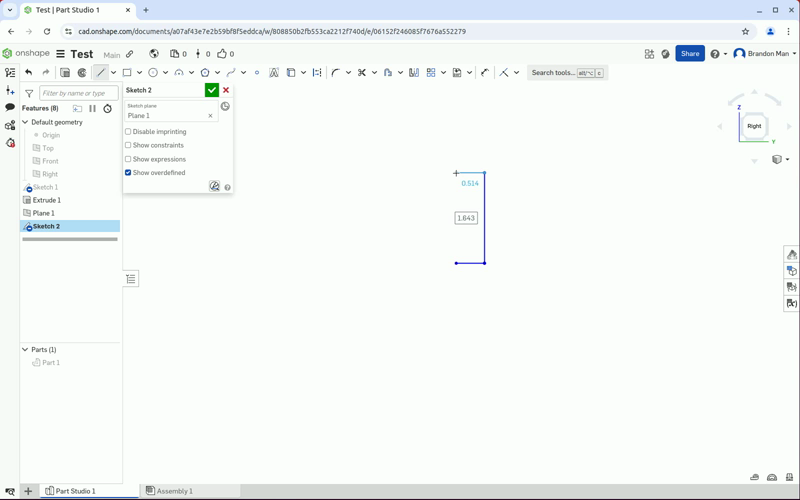
click(456, 172)
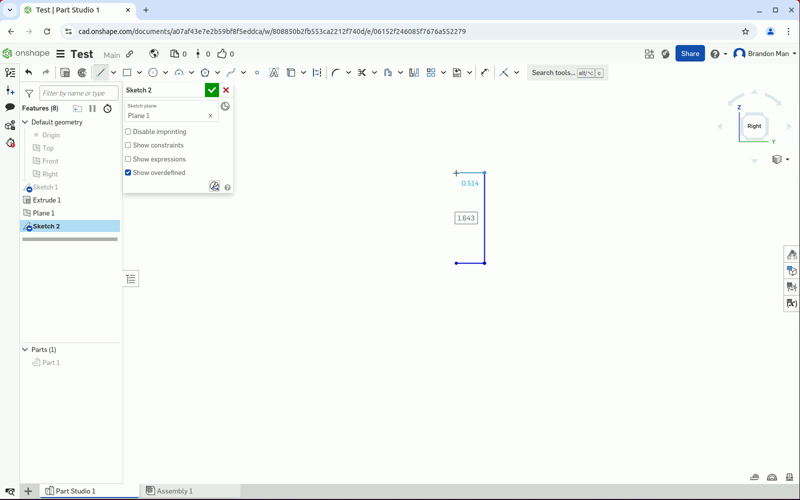
scroll(-6)
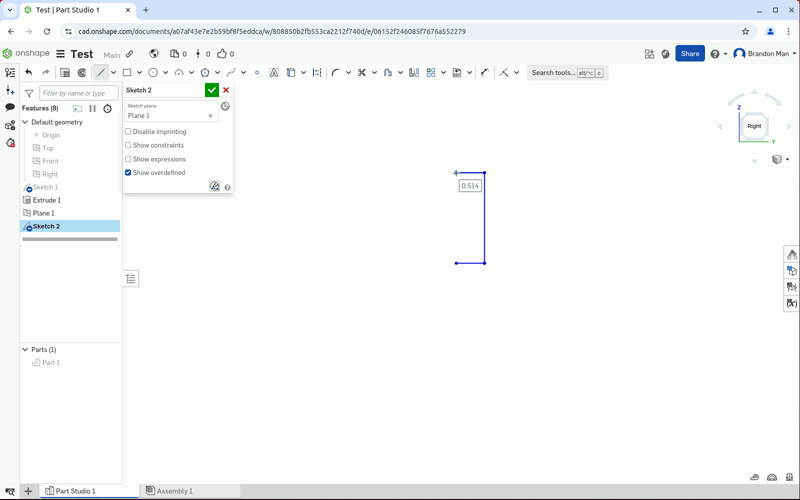
scroll(-6)
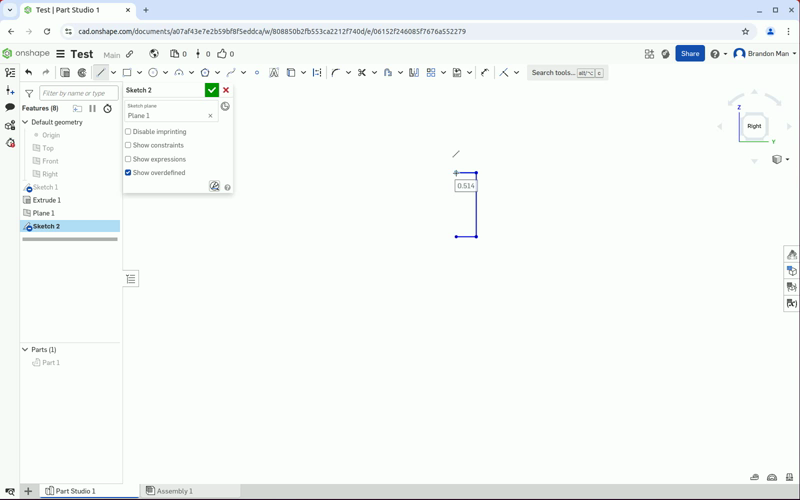
scroll(-6)
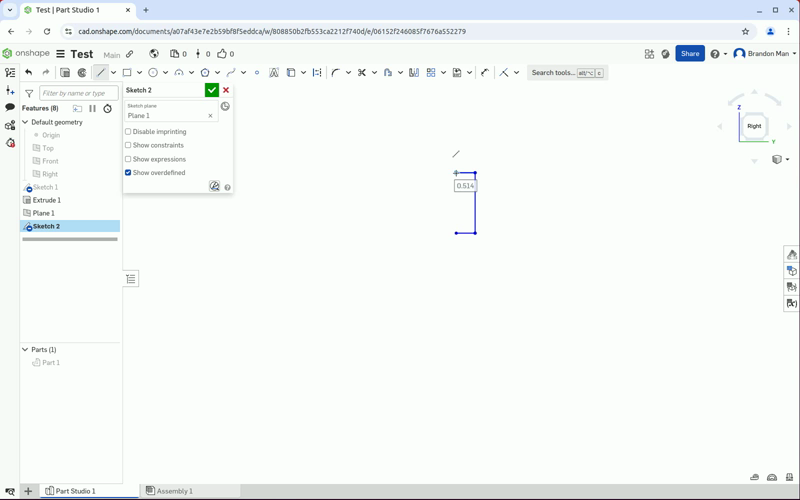
scroll(-6)
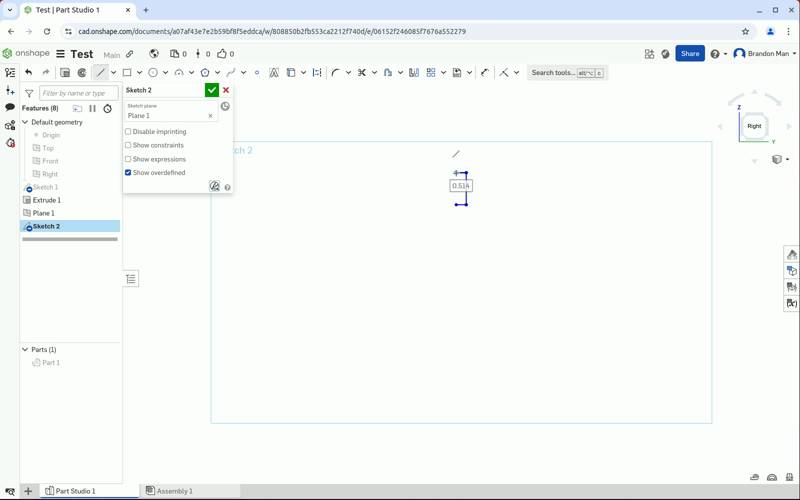
scroll(-6)
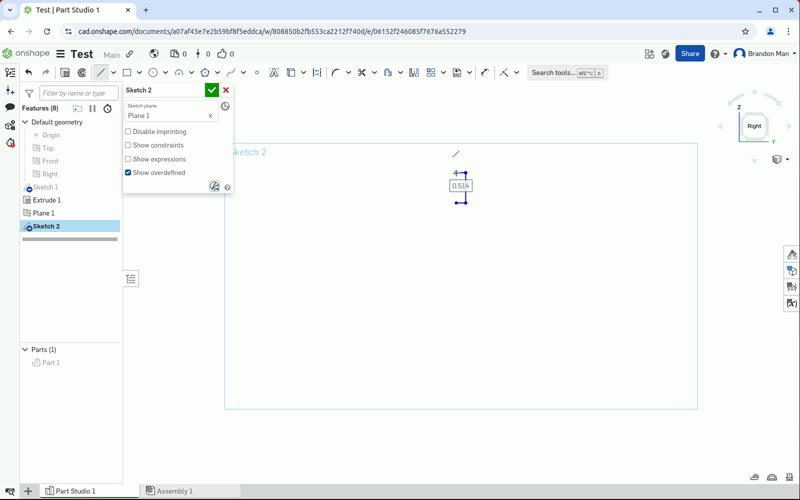
scroll(-6)
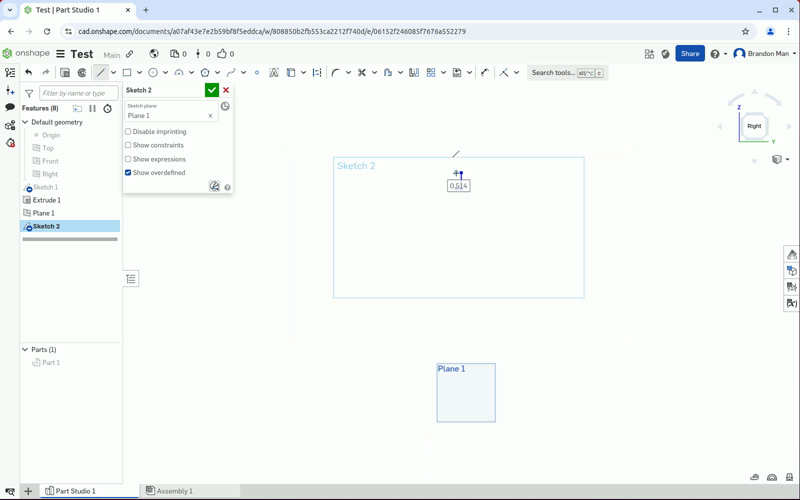
scroll(-6)
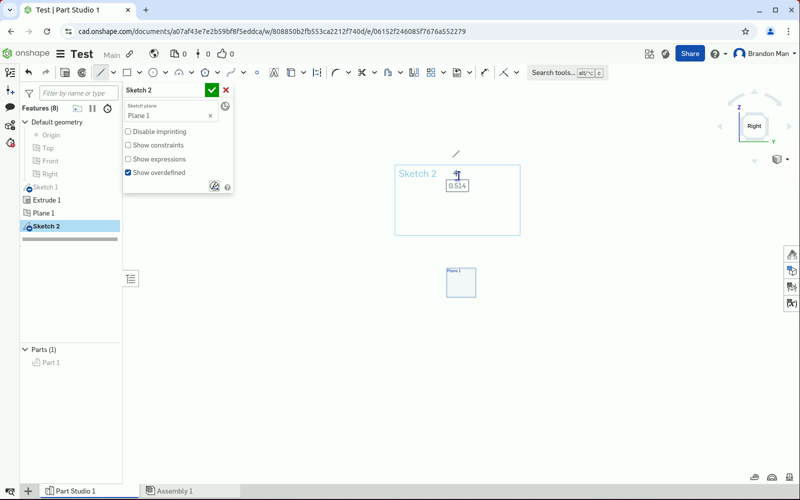
key_up(shift)
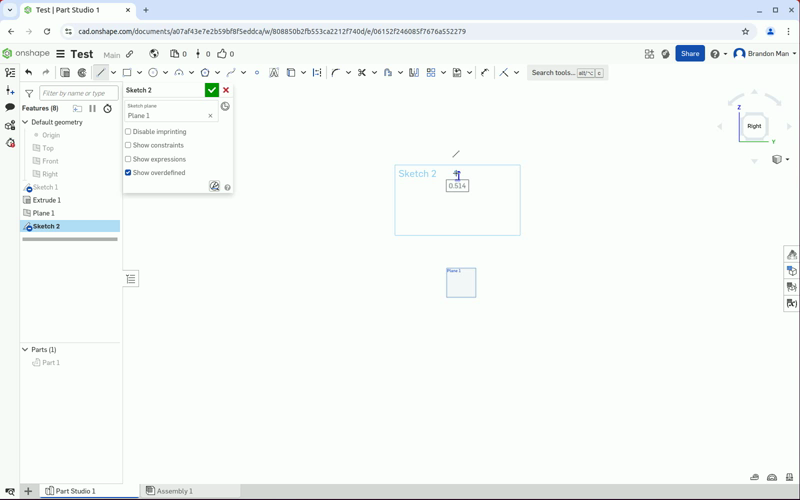
mouse_move(486, 172)
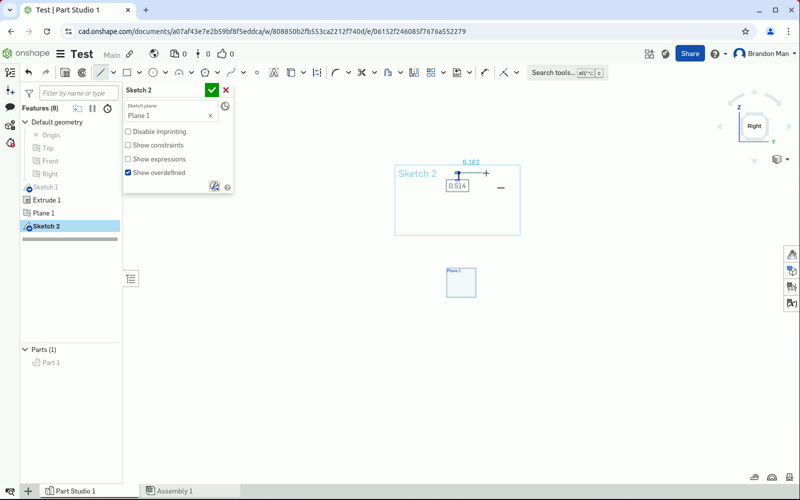
key_down(shift)
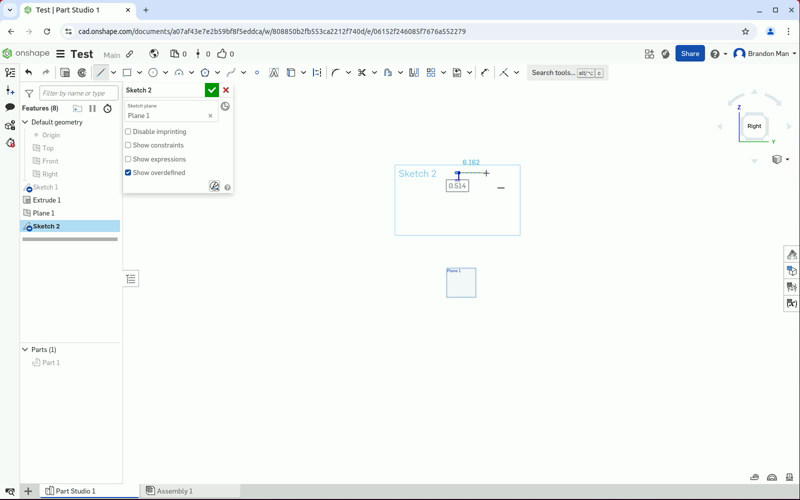
mouse_move(456, 180)
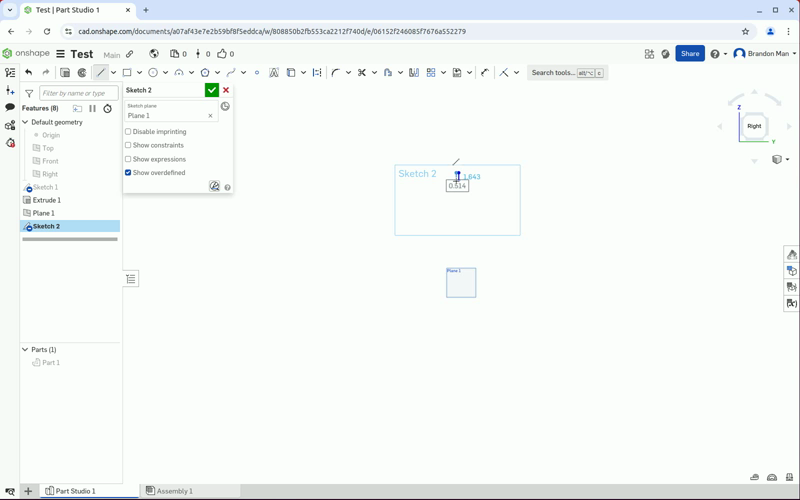
scroll(6)
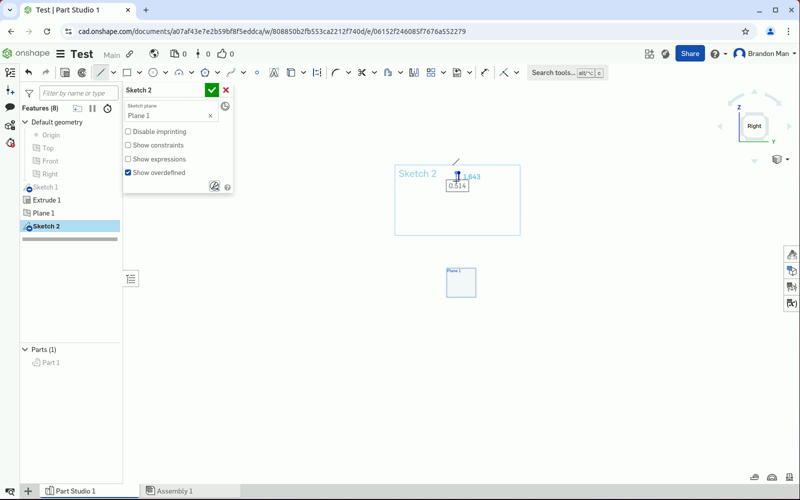
scroll(6)
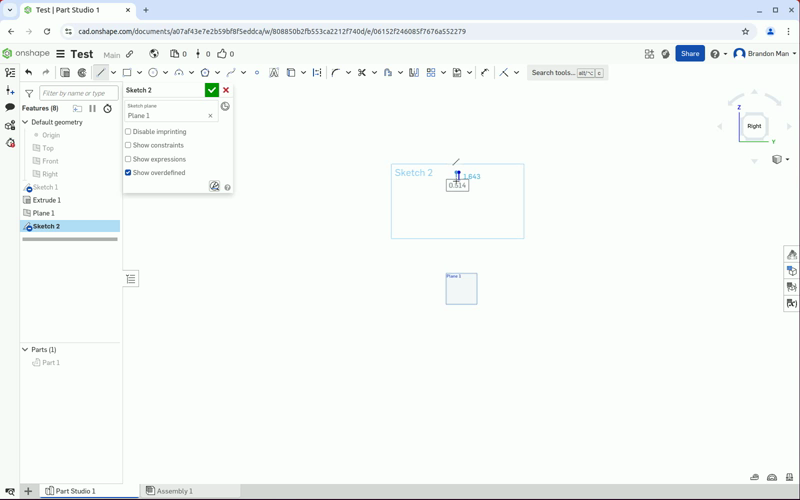
scroll(6)
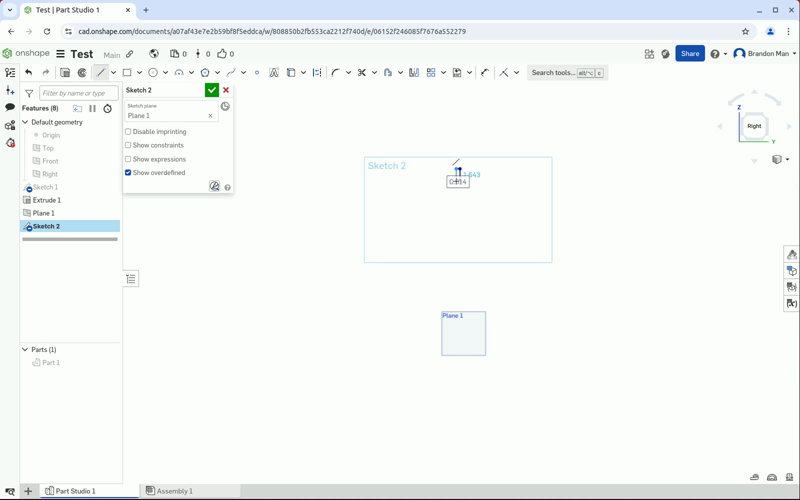
scroll(6)
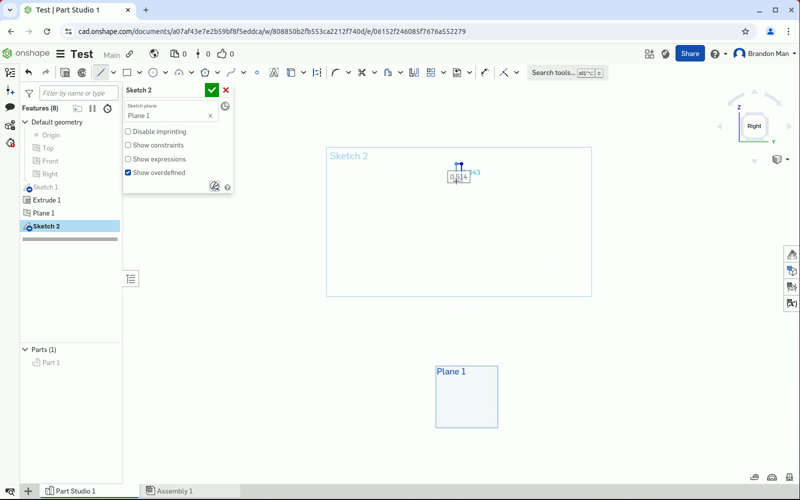
scroll(6)
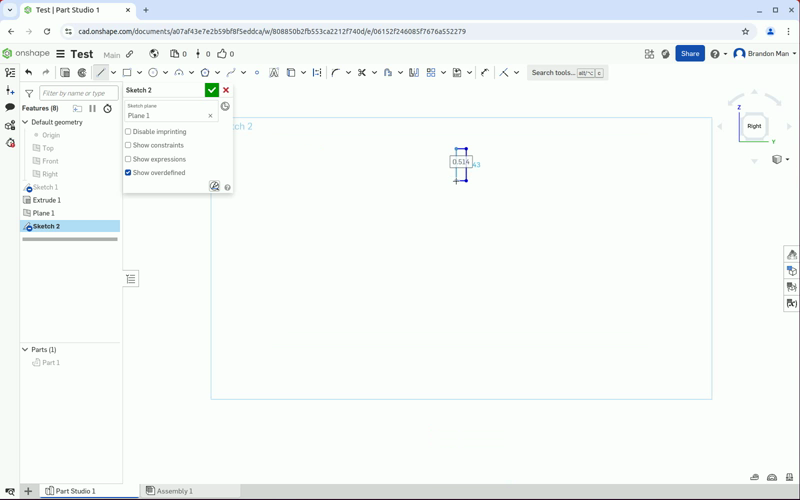
scroll(6)
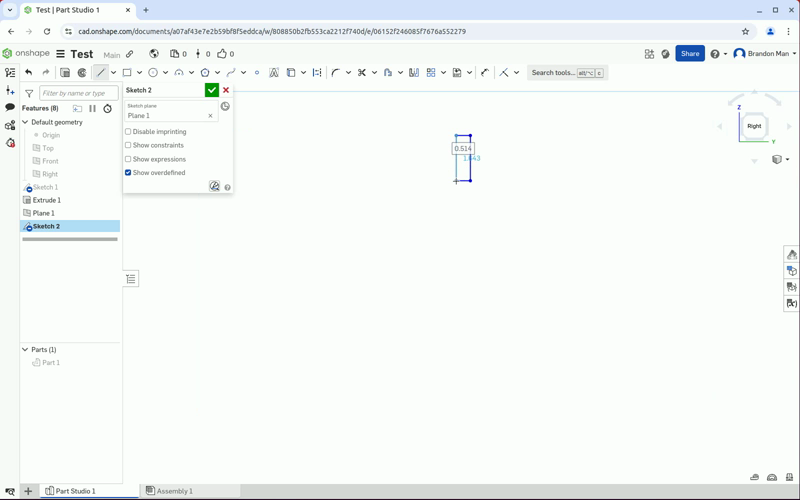
scroll(6)
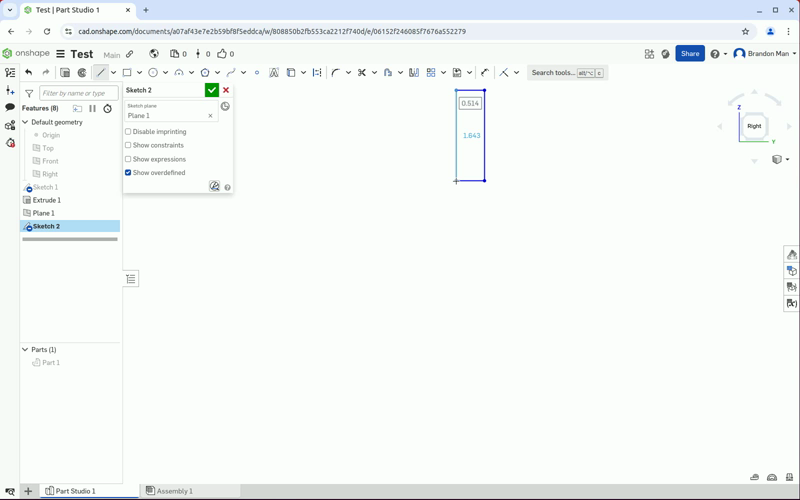
key_up(shift)
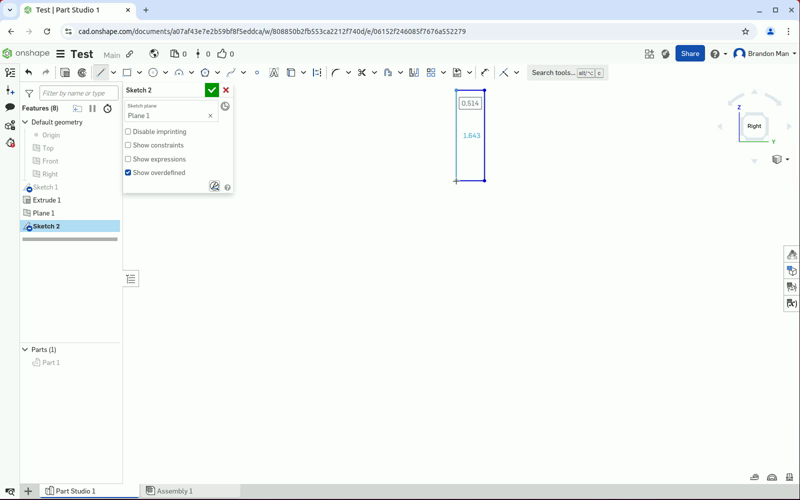
click(456, 180)
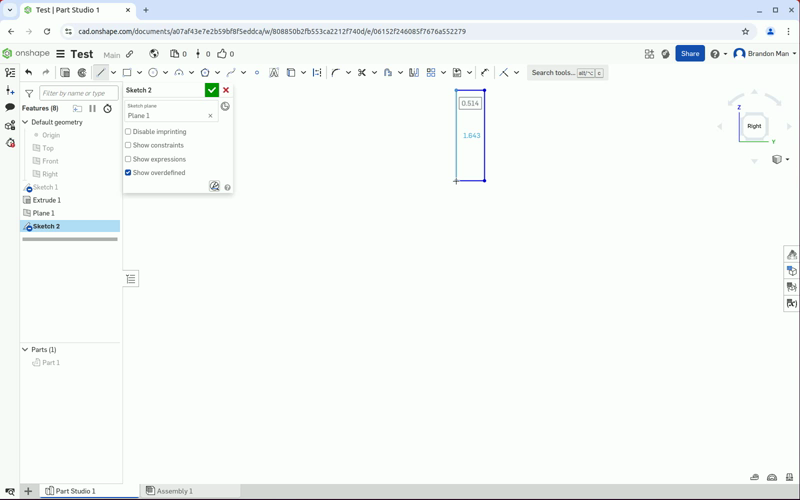
scroll(-6)
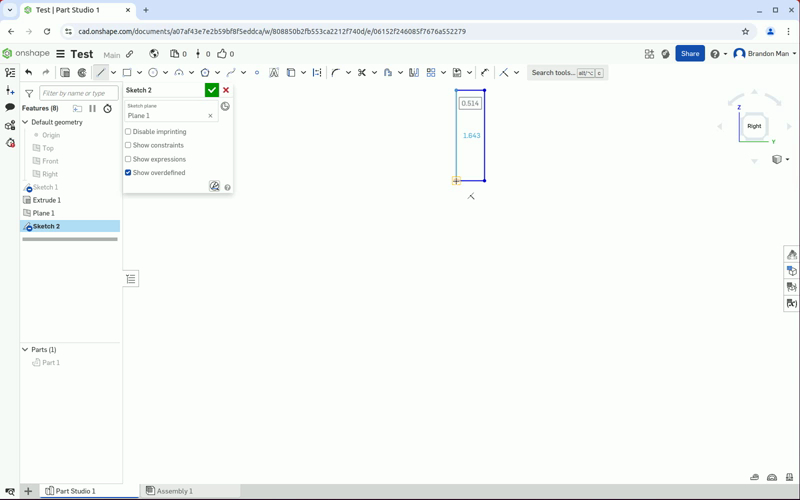
scroll(-6)
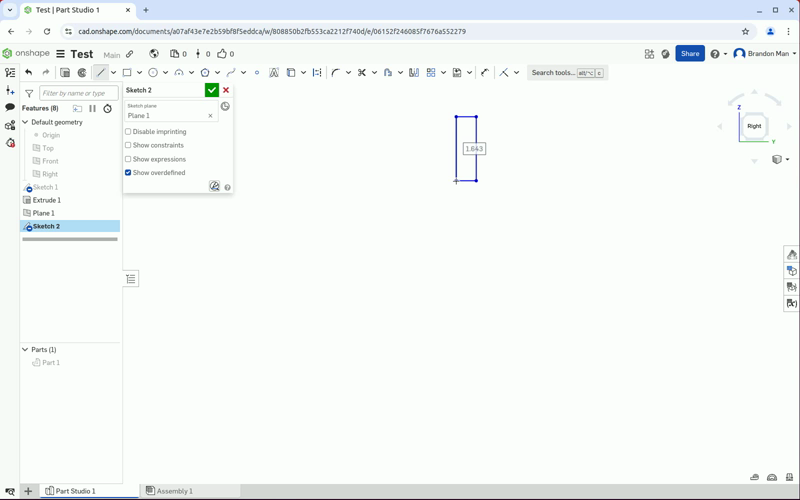
scroll(-6)
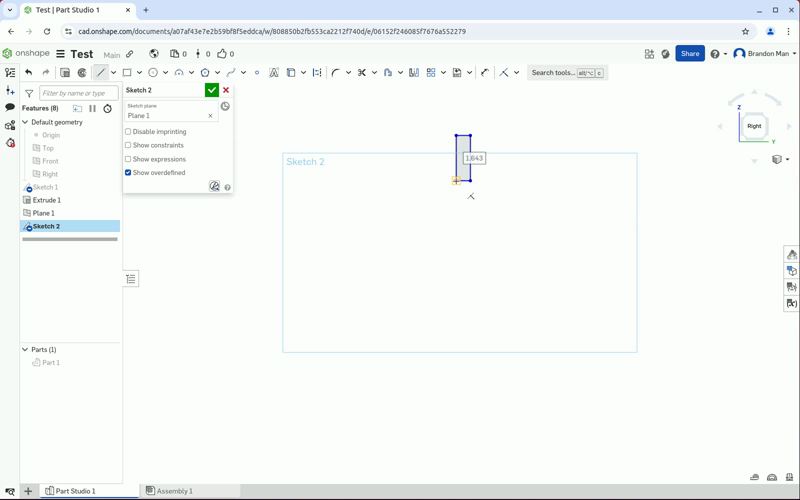
scroll(-6)
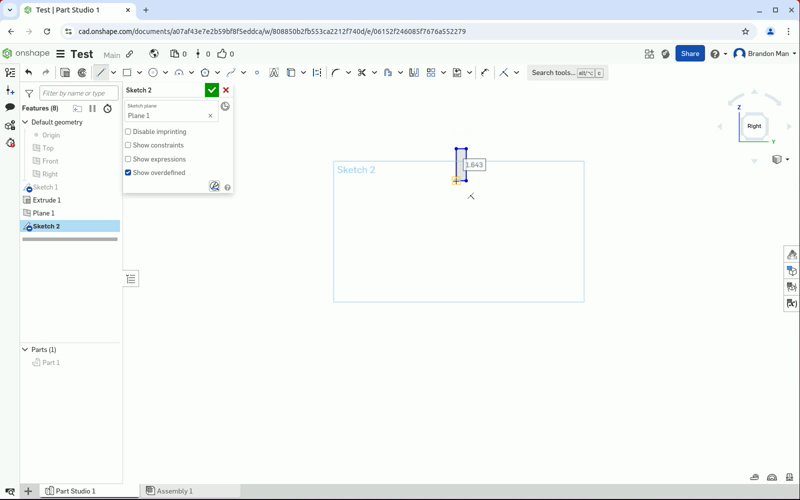
scroll(-6)
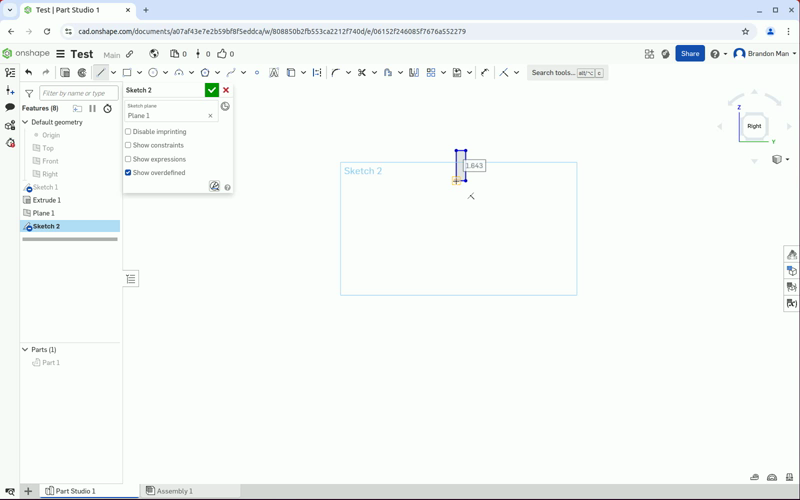
scroll(-6)
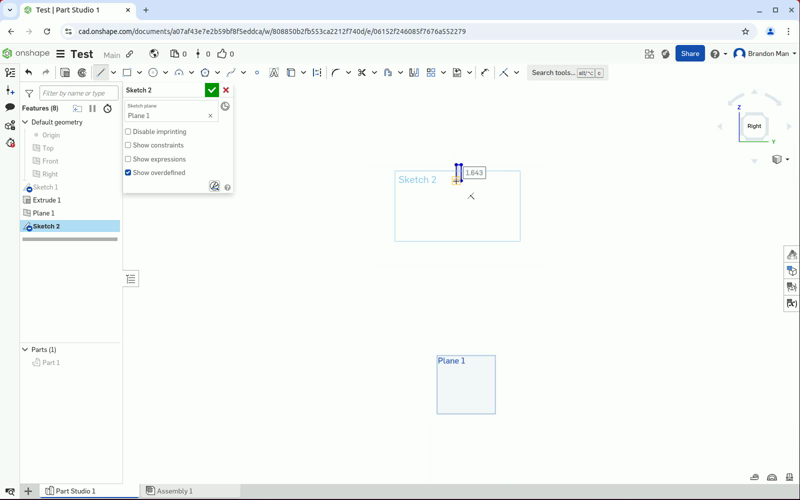
scroll(-6)
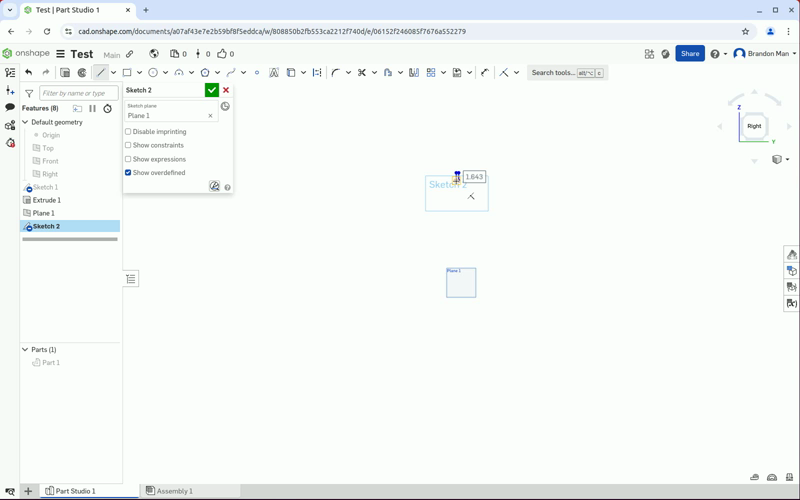
key(esc)
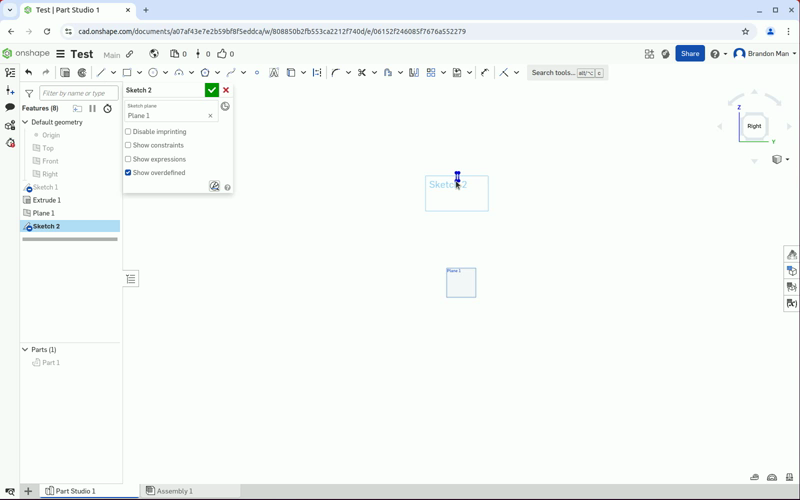
mouse_move(458, 175)
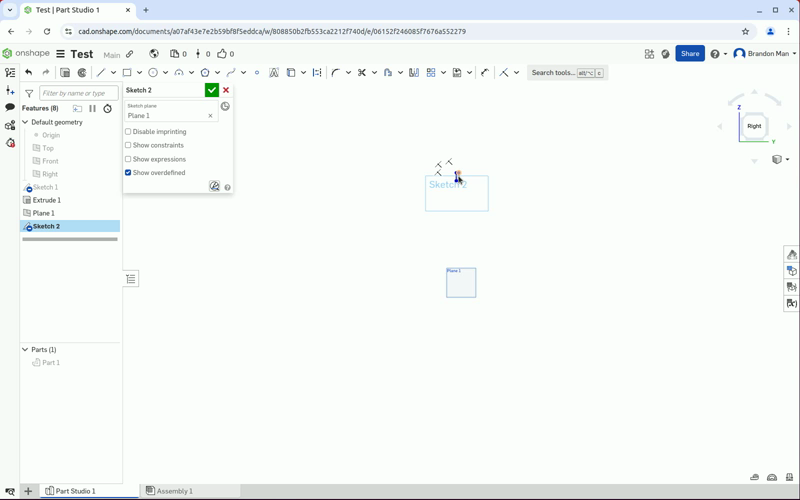
scroll(6)
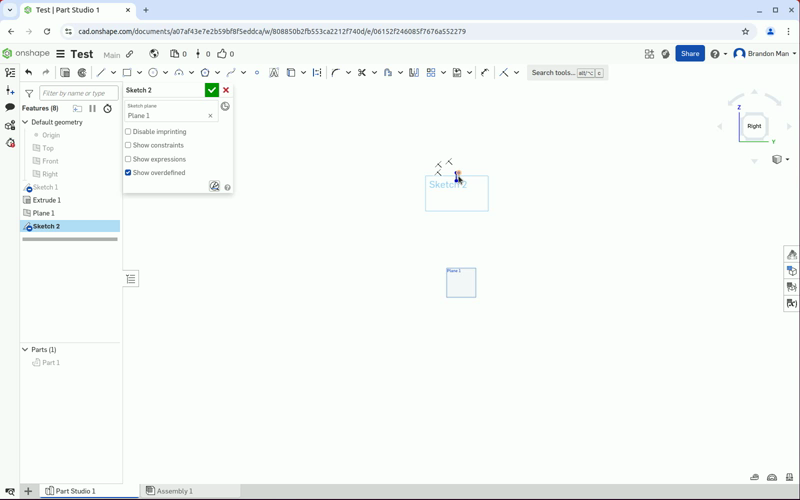
scroll(6)
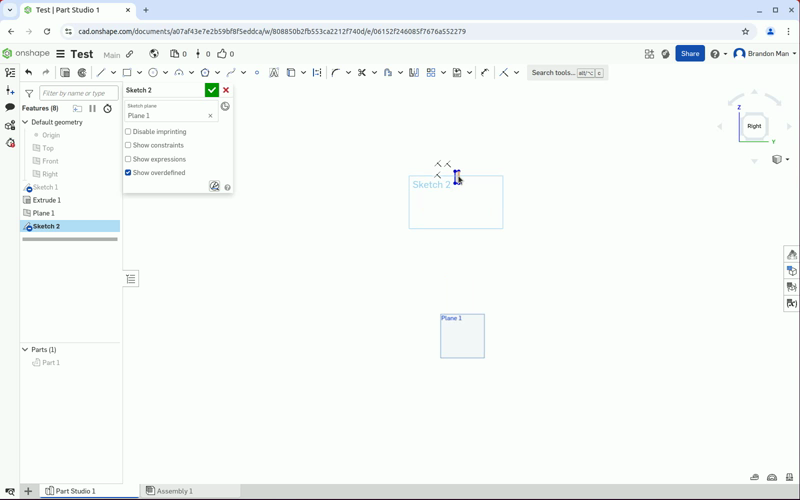
scroll(6)
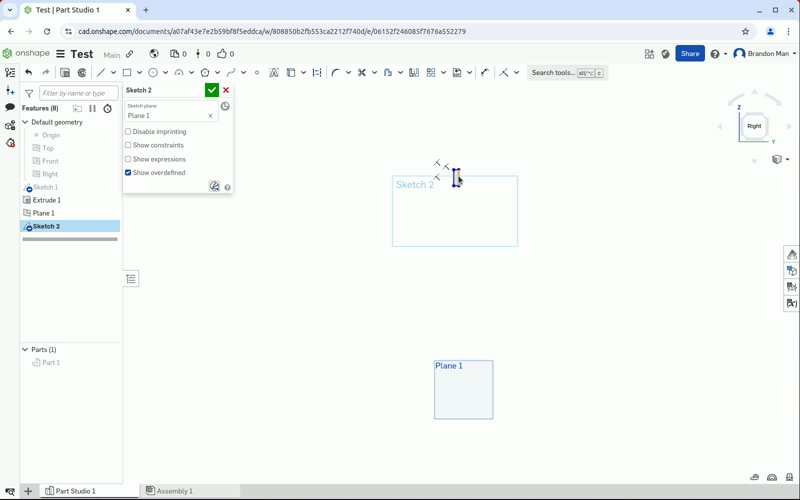
scroll(6)
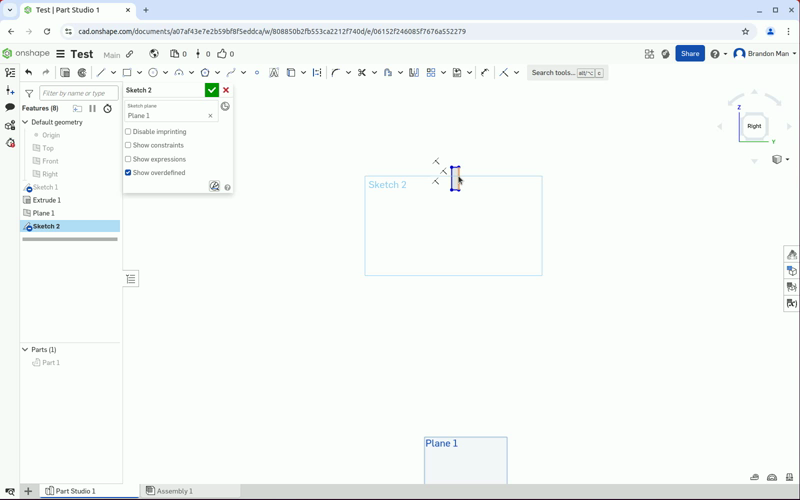
scroll(6)
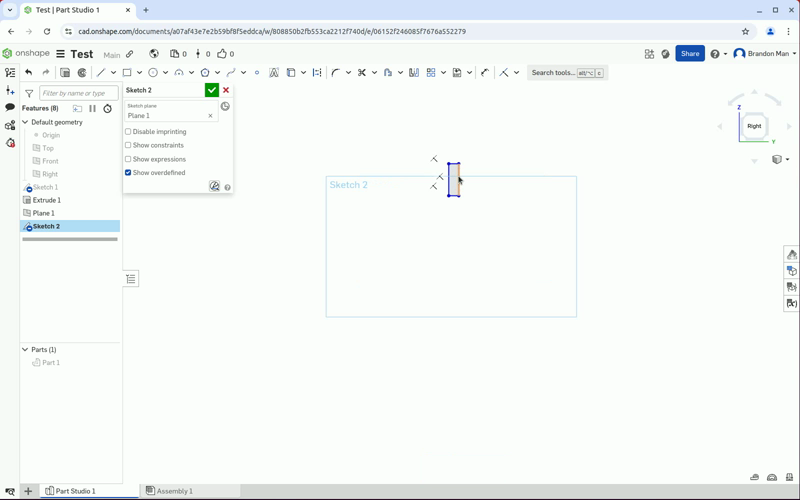
scroll(6)
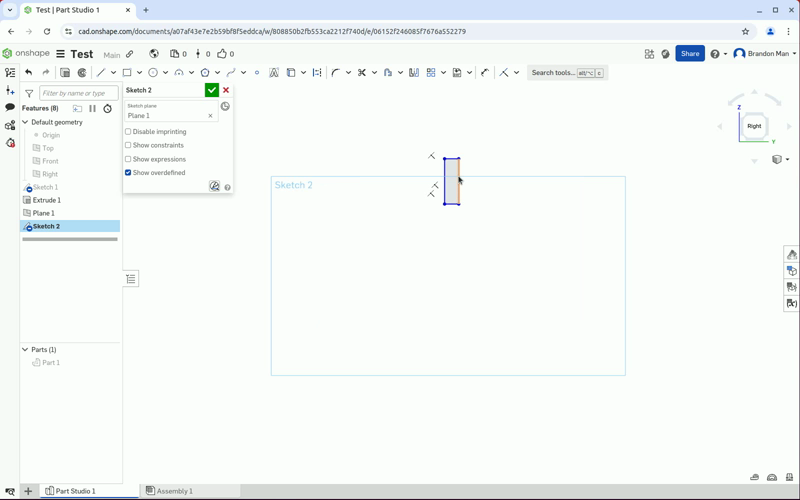
scroll(6)
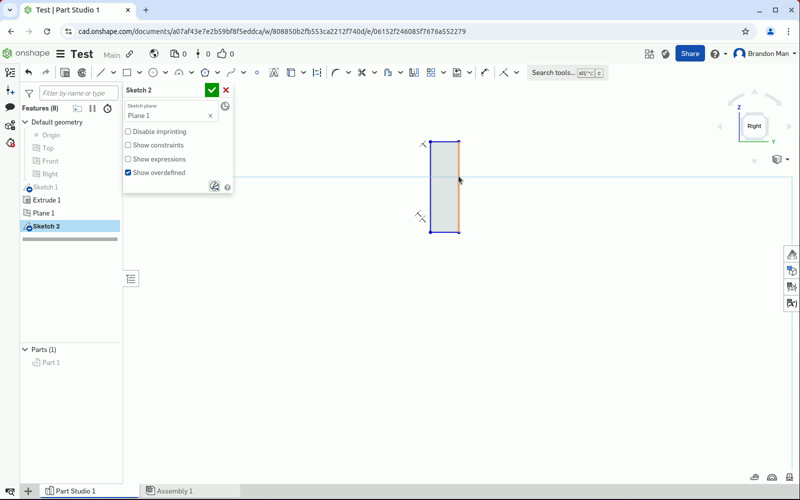
click(458, 175)
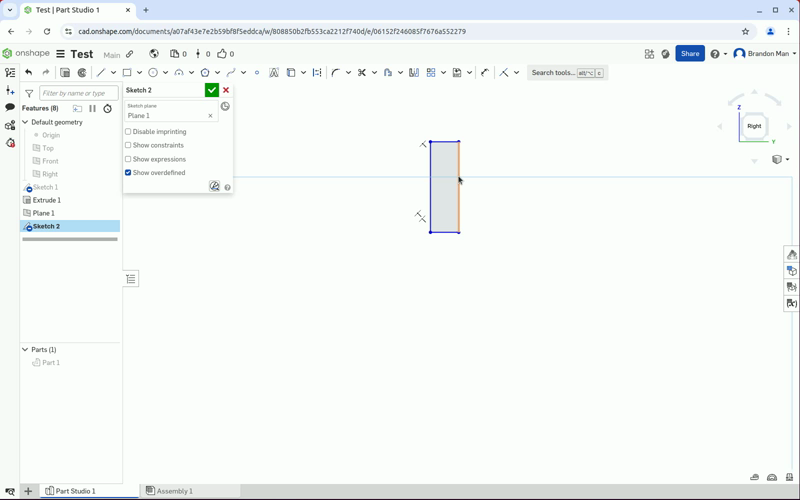
scroll(-6)
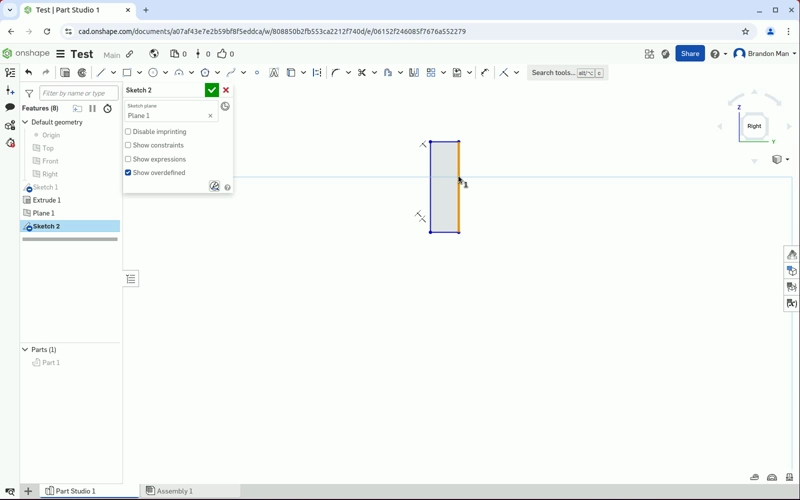
scroll(-6)
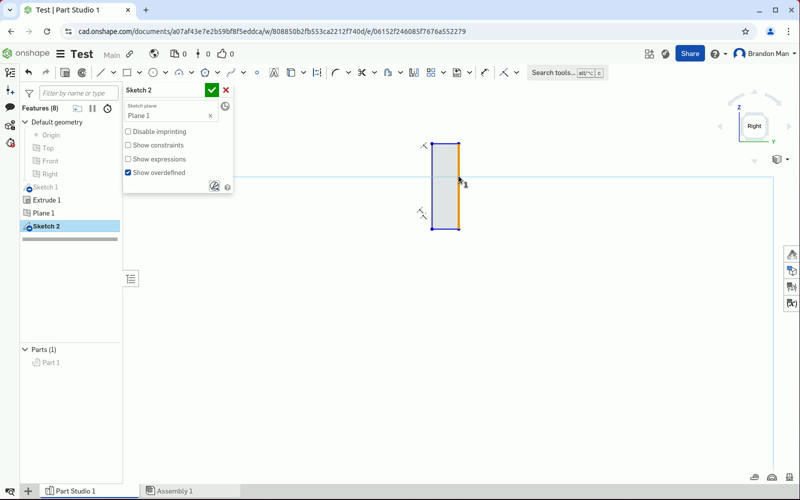
scroll(-6)
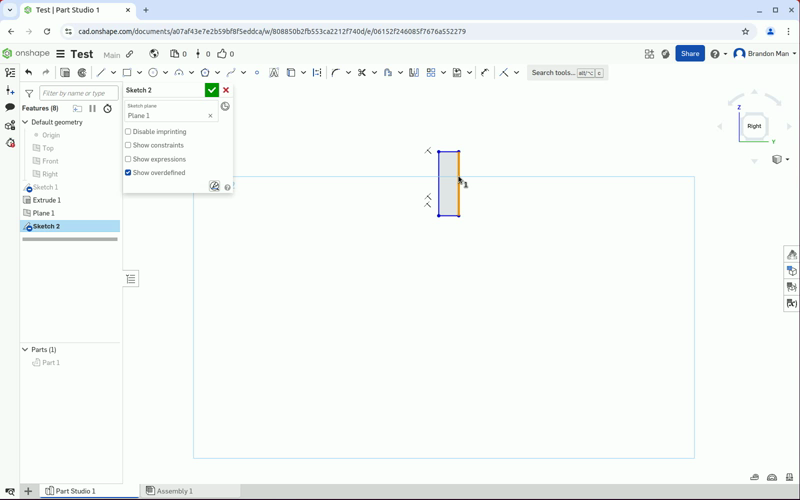
scroll(-6)
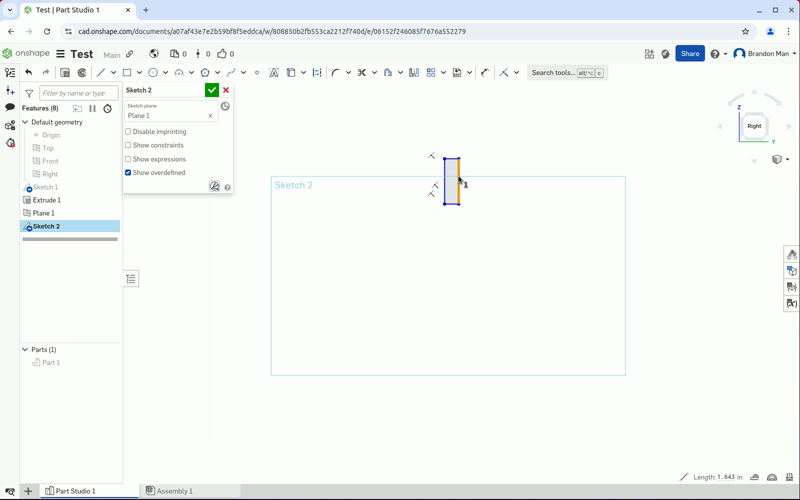
scroll(-6)
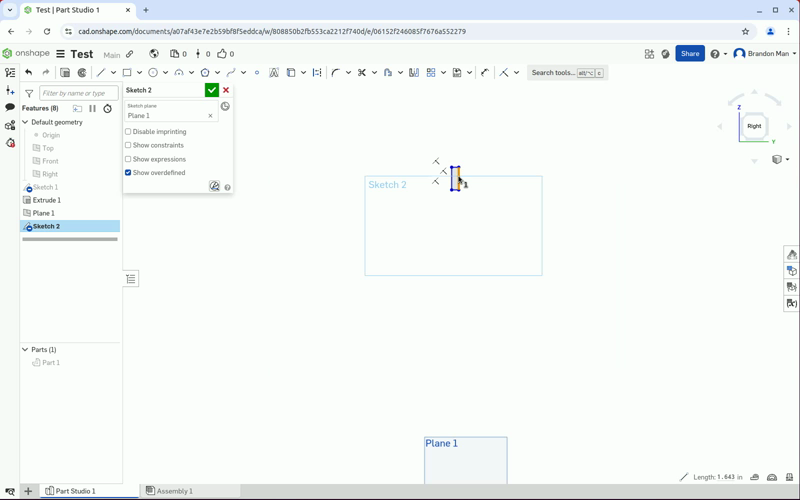
scroll(-6)
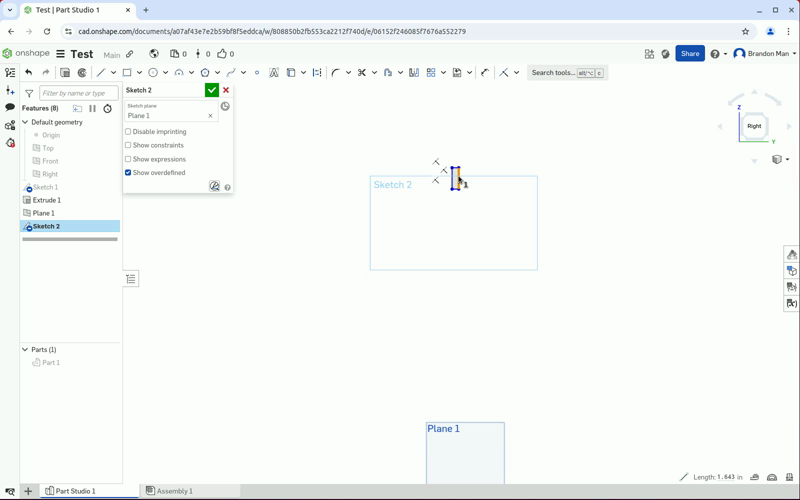
scroll(-6)
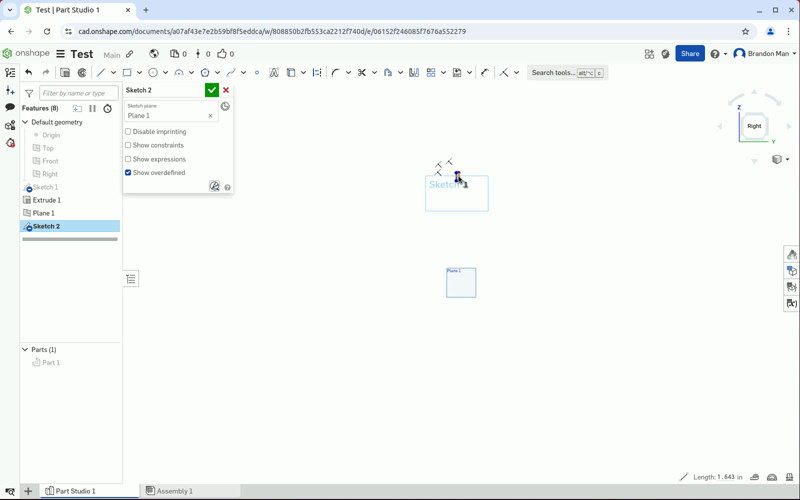
mouse_move(73, 352)
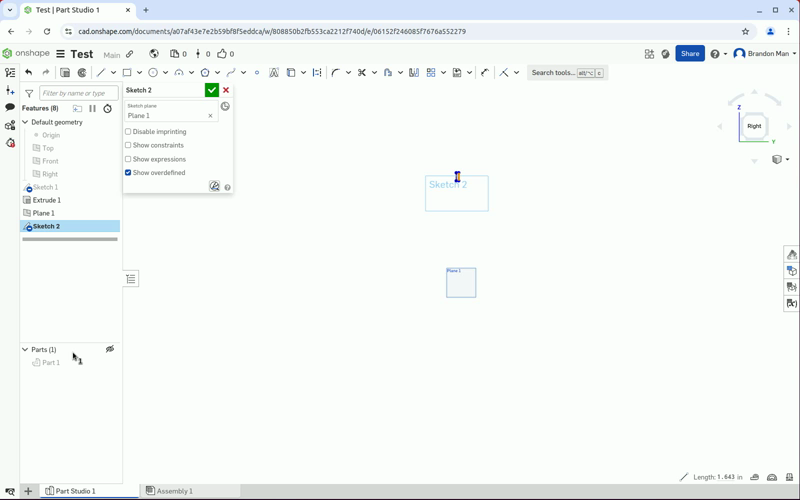
key(shift+y)
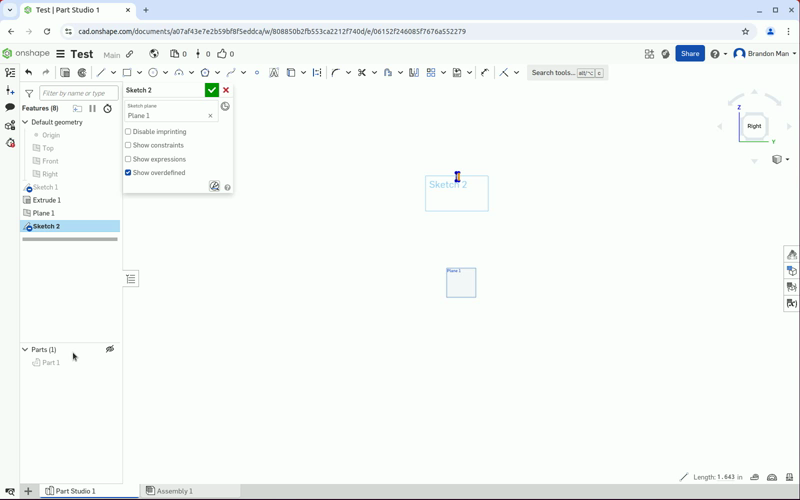
key(shift+e)
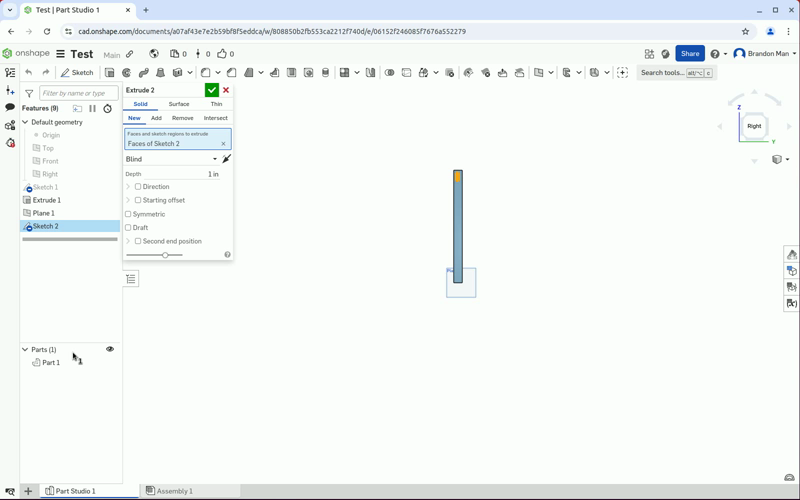
mouse_move(143, 106)
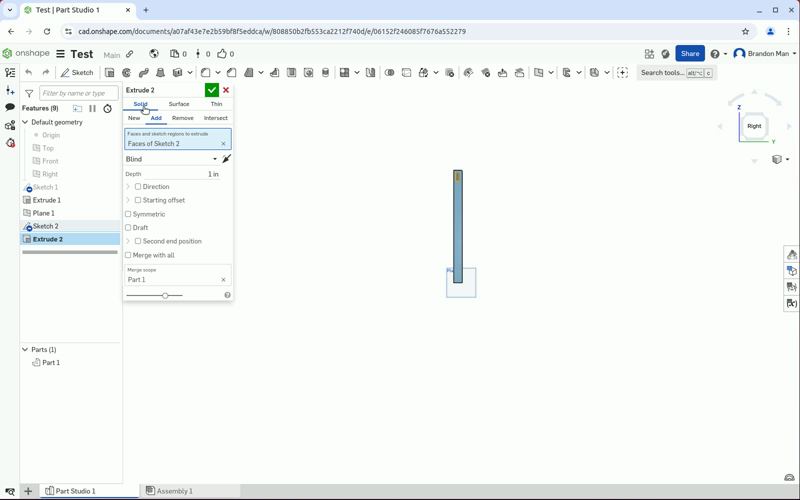
click(143, 106)
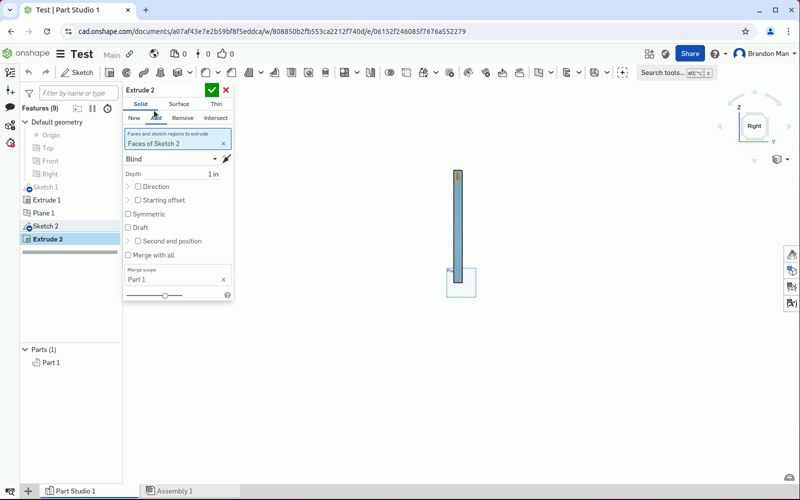
mouse_move(186, 120)
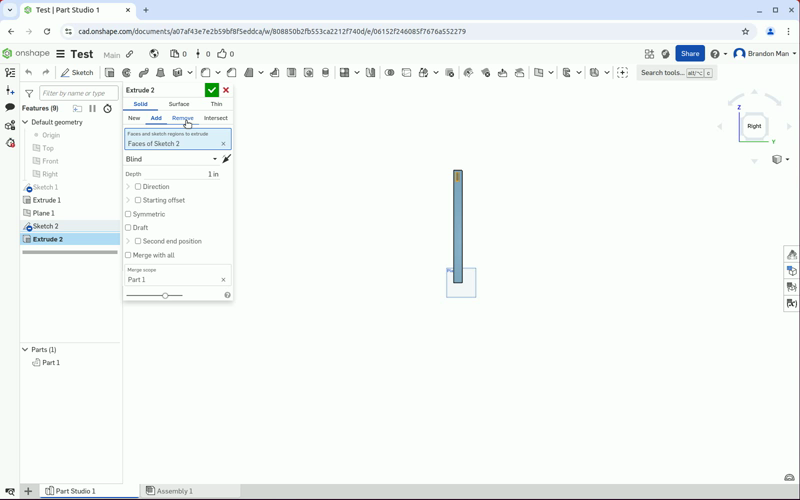
click(186, 120)
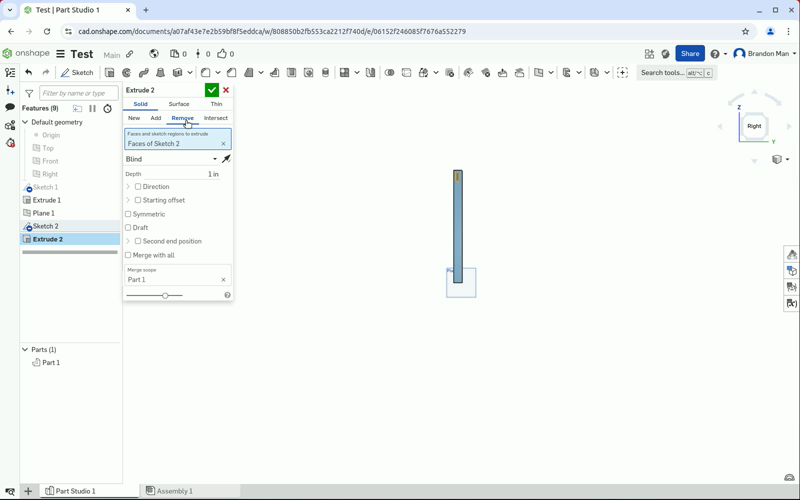
key(tab, 4)
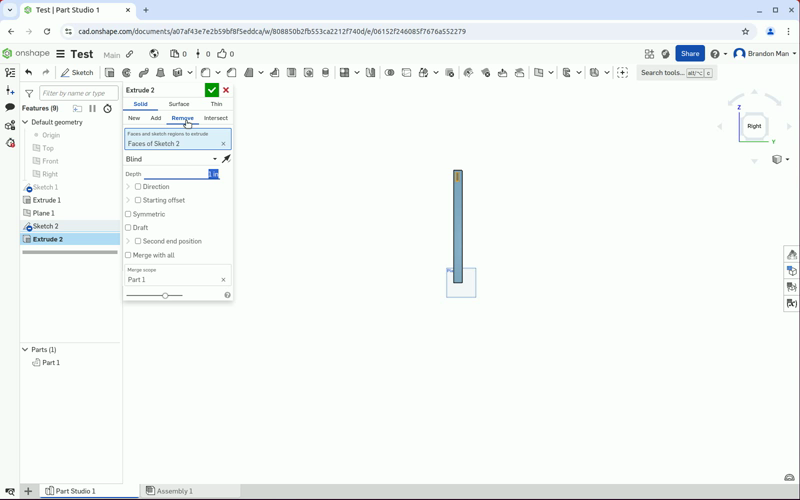
text(0.481)
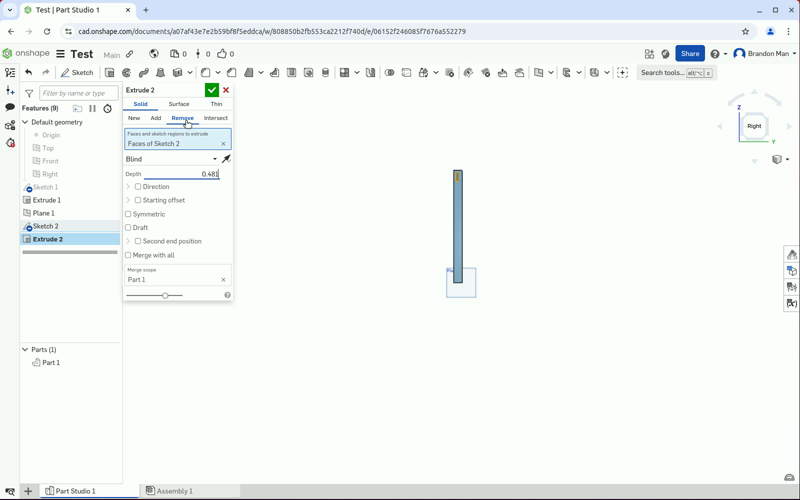
key(tab, 6)
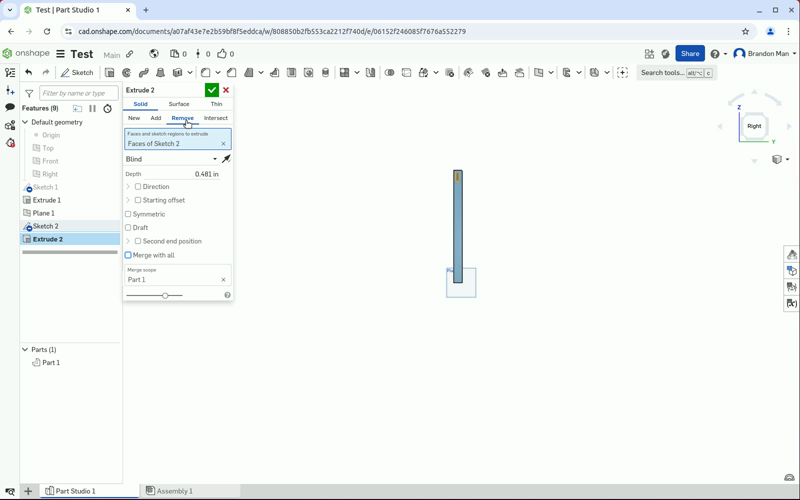
key(space)
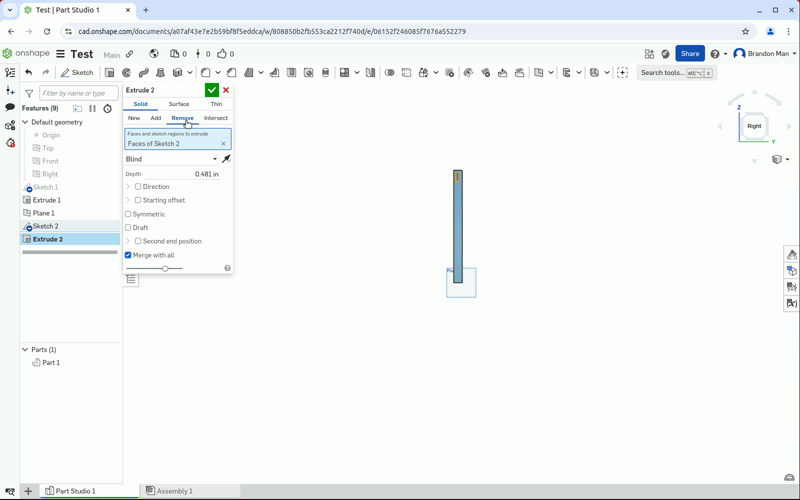
key(enter)
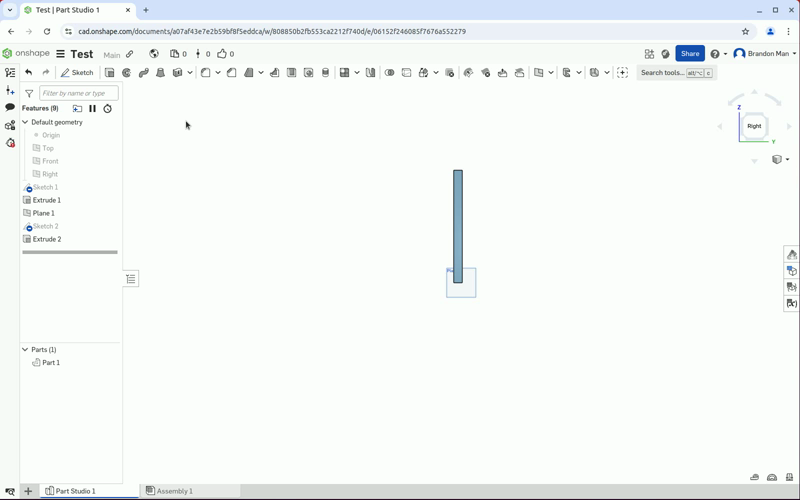
key(shift+h)
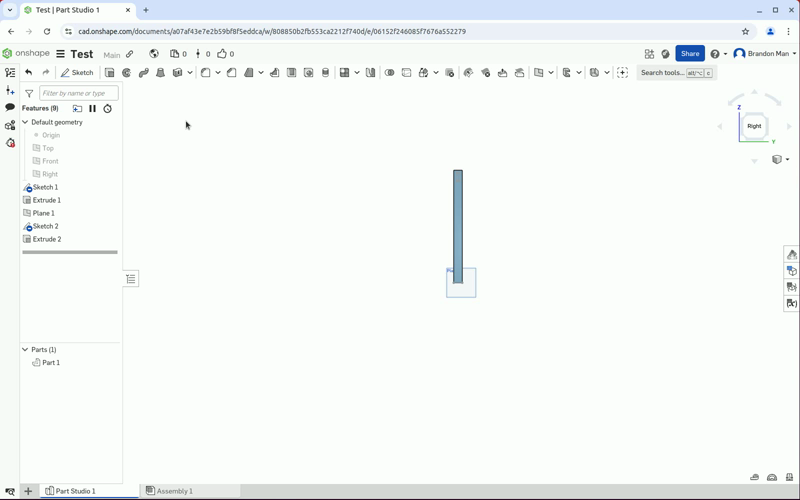
key(shift+h)
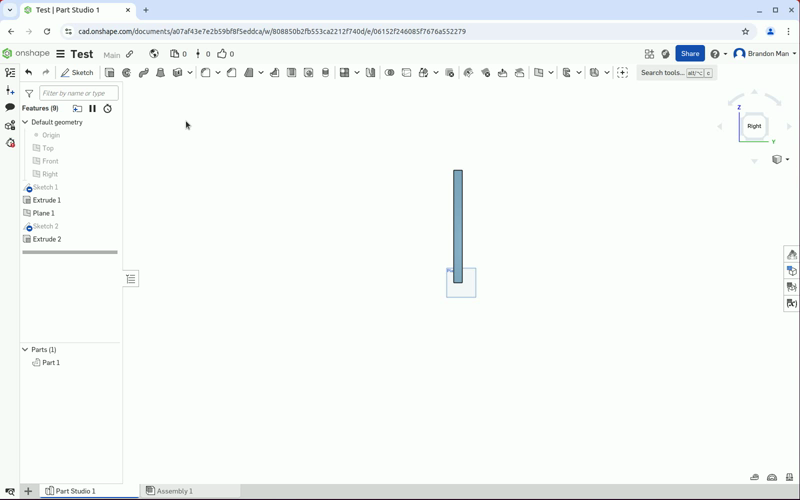
mouse_move(73, 189)
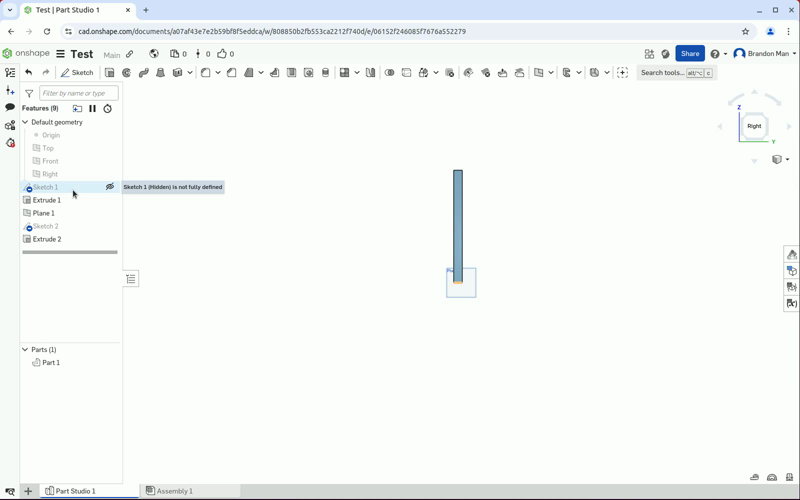
click(73, 189)
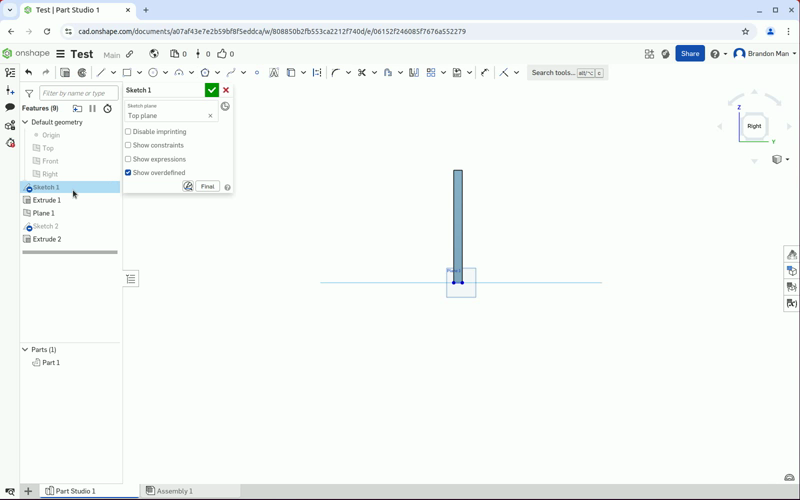
mouse_move(229, 92)
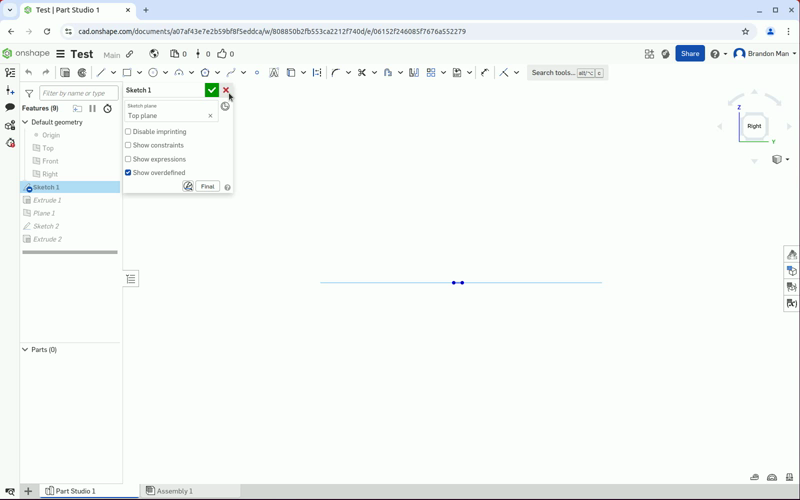
click(229, 92)
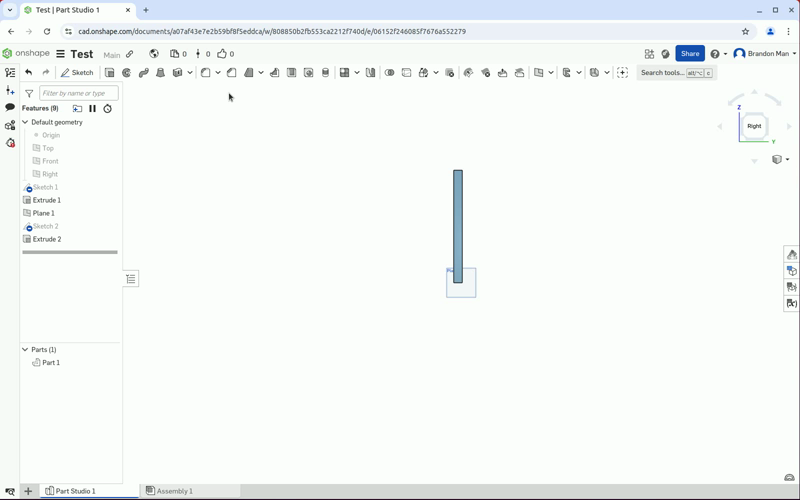
mouse_move(73, 352)
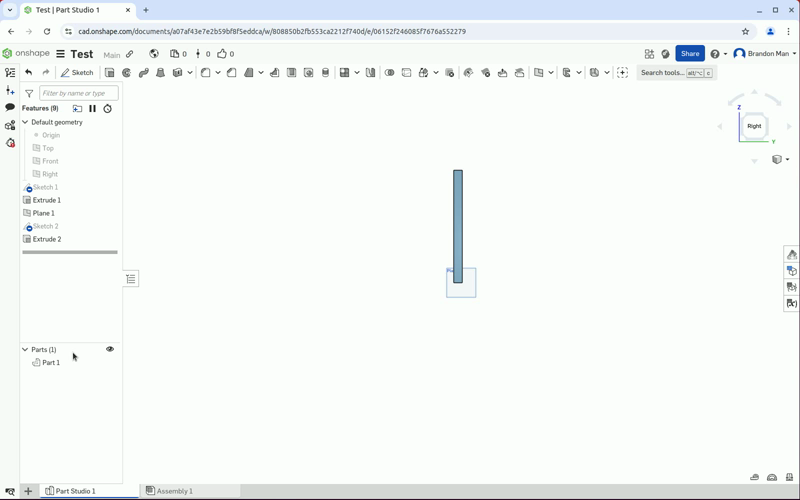
key(y)
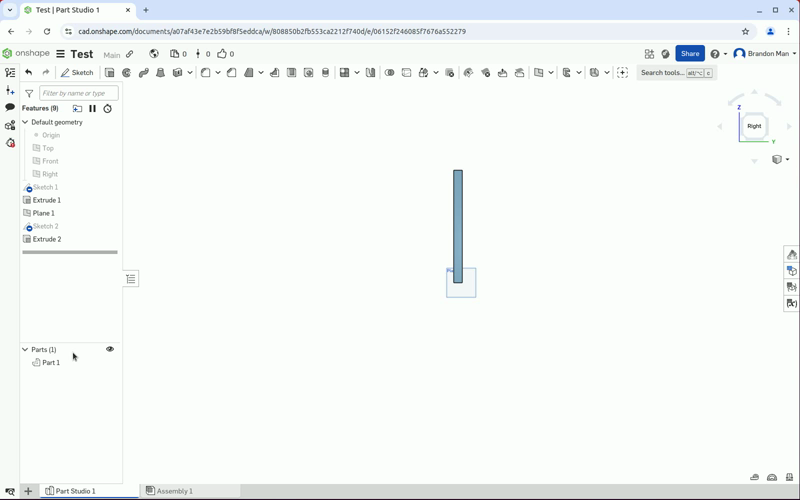
key(shift+p)
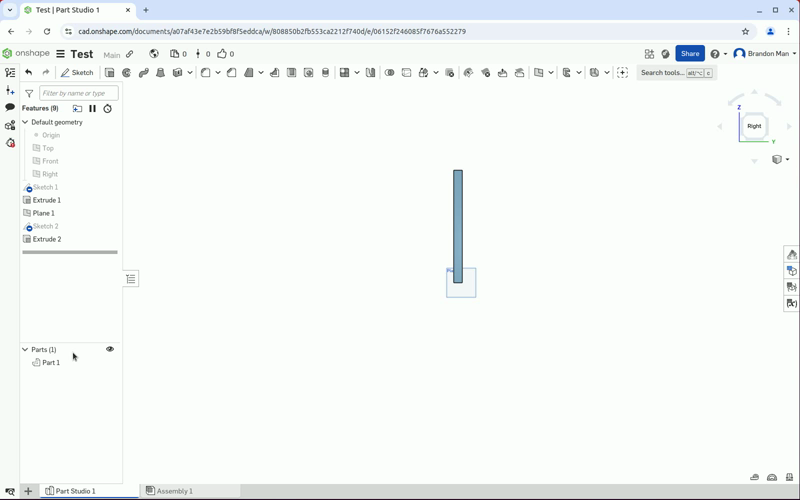
key(space)
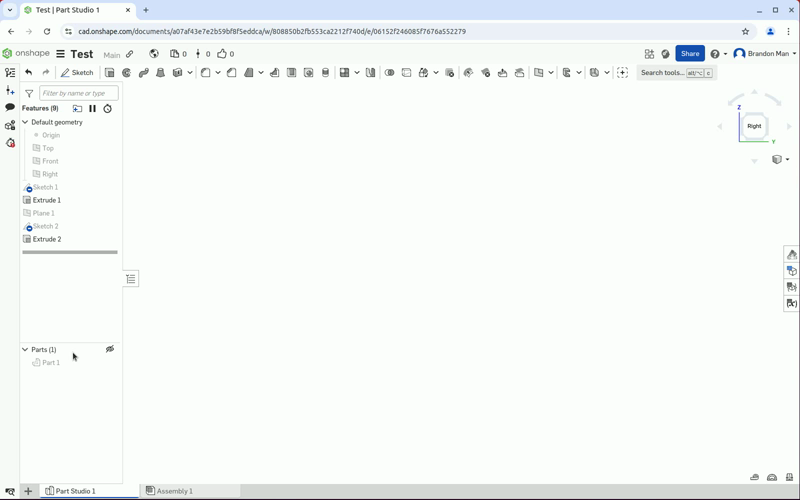
key_down(shift)
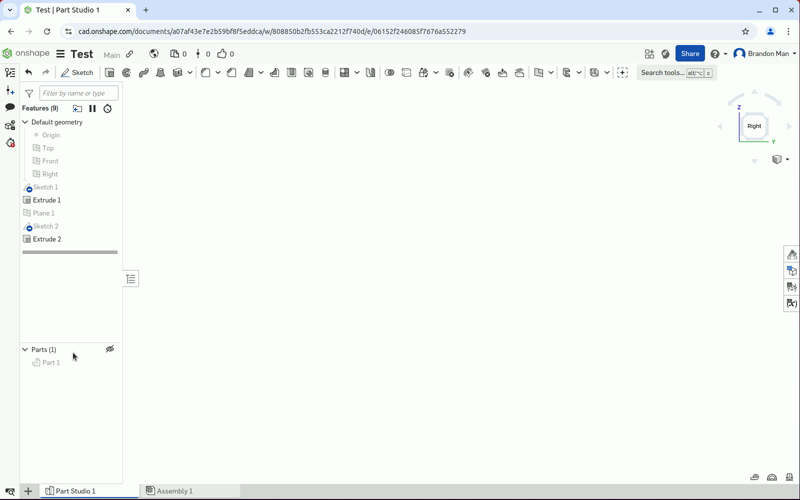
key(right)
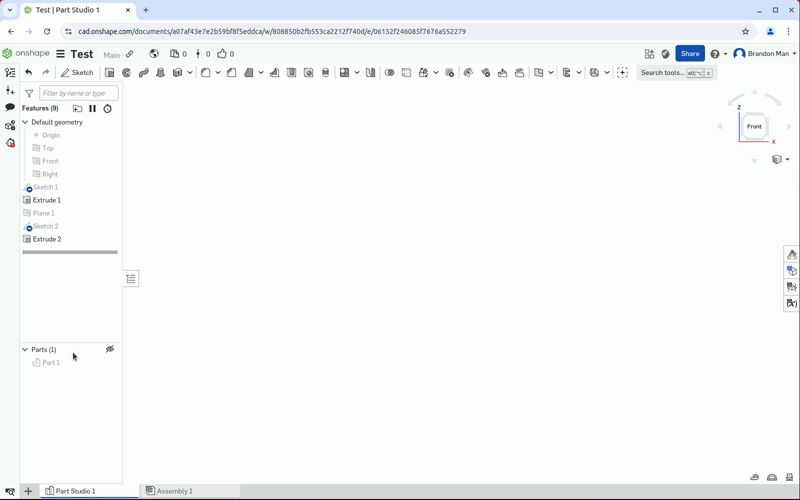
key_up(shift)
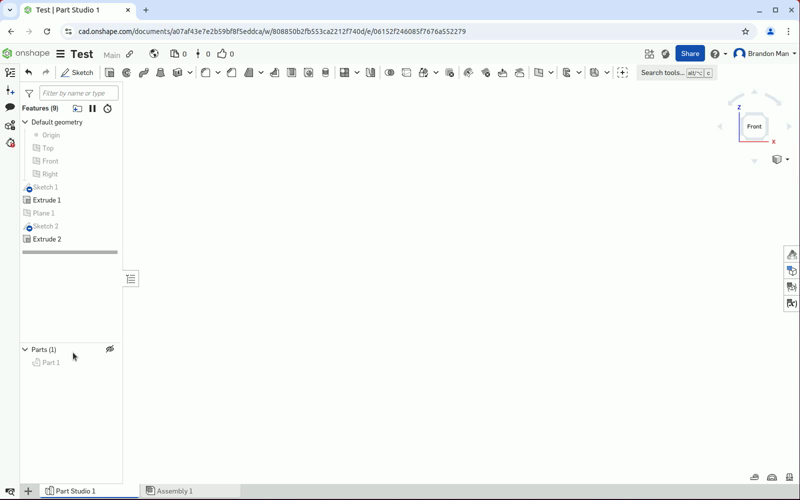
mouse_move(73, 352)
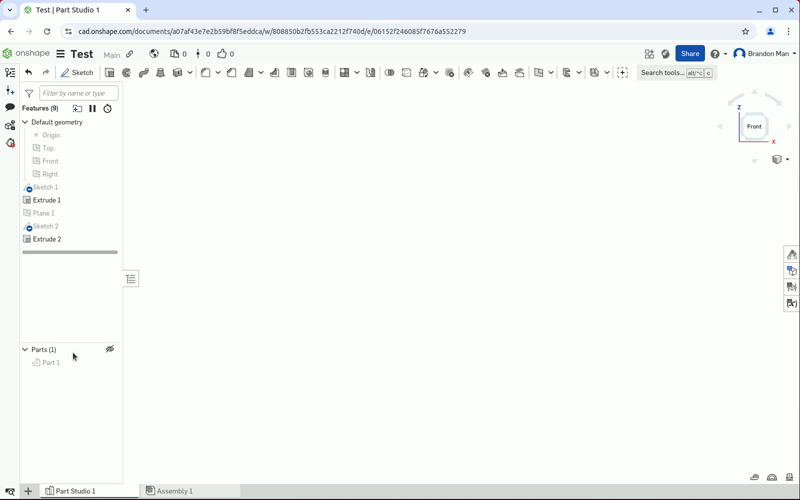
key(shift+y)
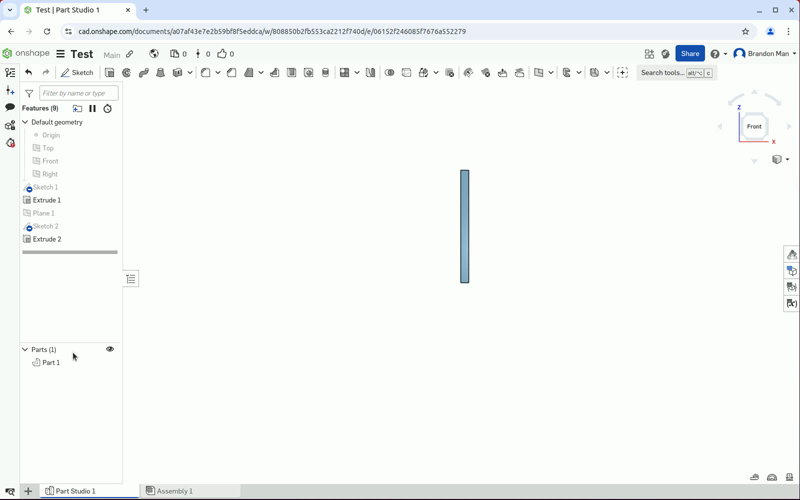
mouse_move(541, 75)
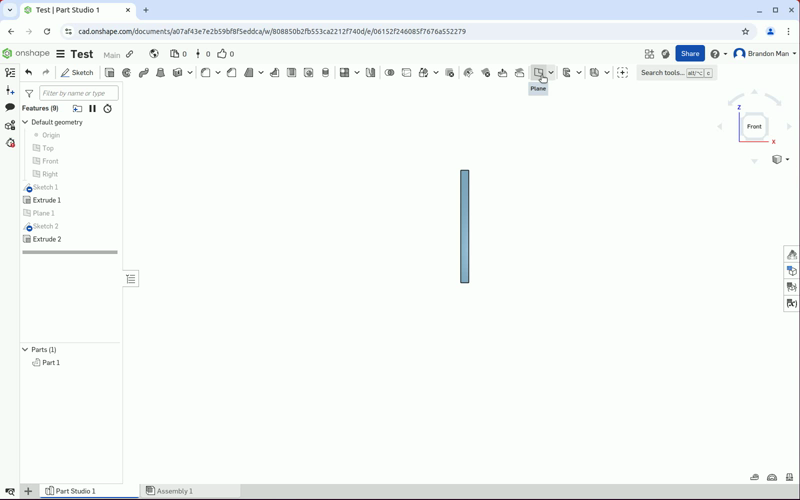
click(541, 75)
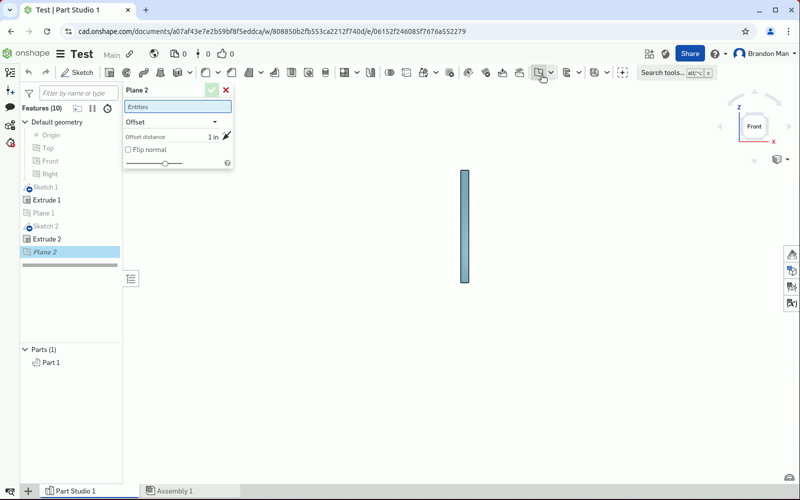
mouse_move(73, 163)
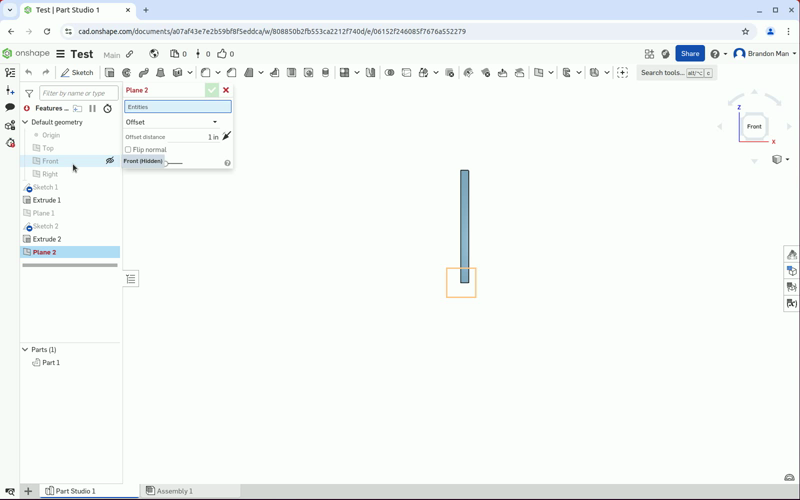
click(73, 163)
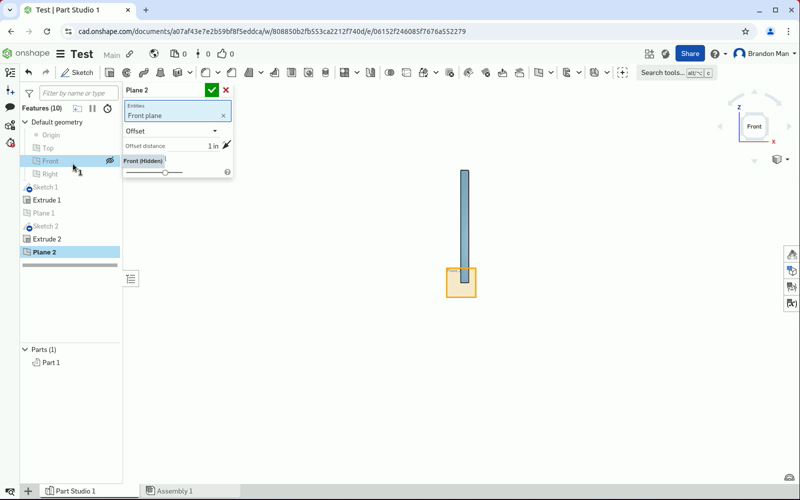
key(tab, 2)
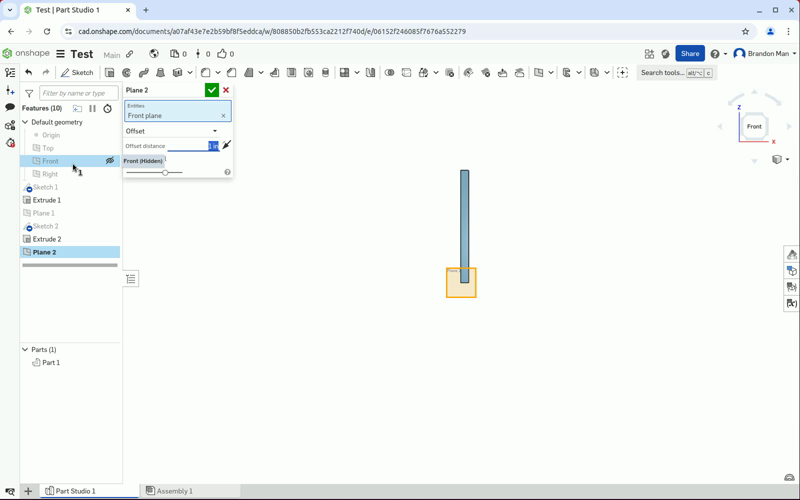
text(1.448)
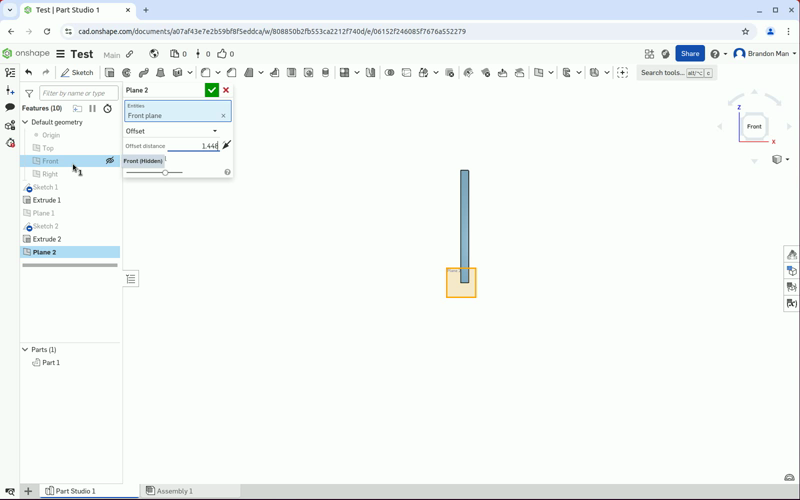
key(enter, 2)
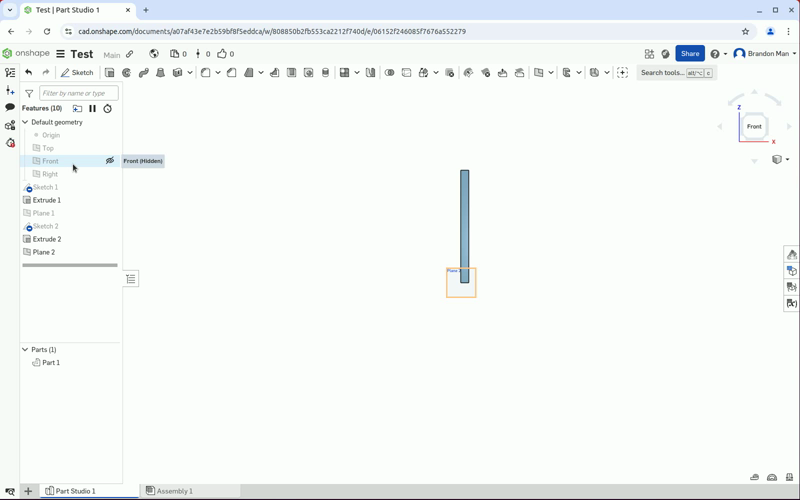
key(shift+s)
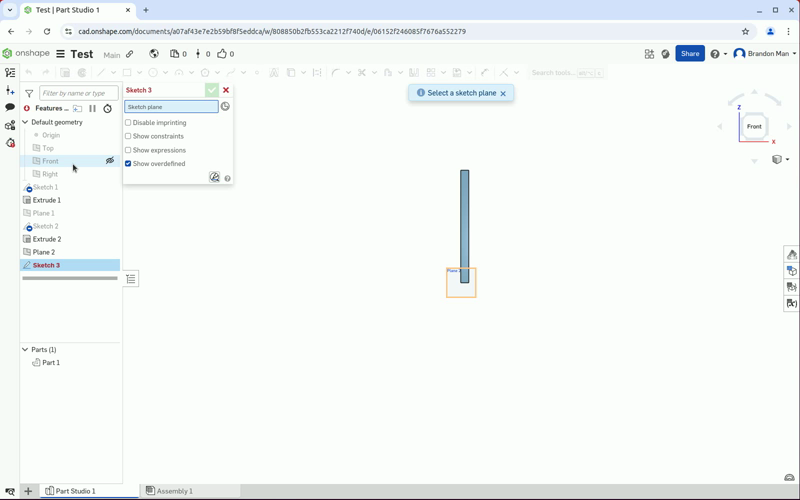
mouse_move(73, 254)
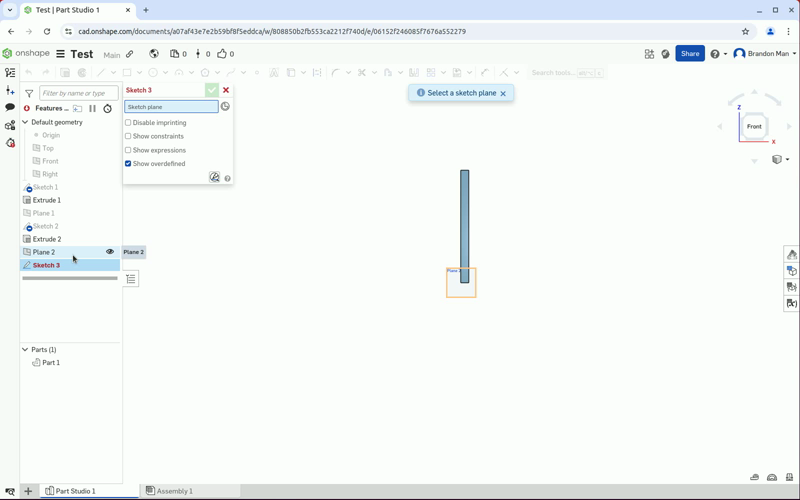
click(73, 254)
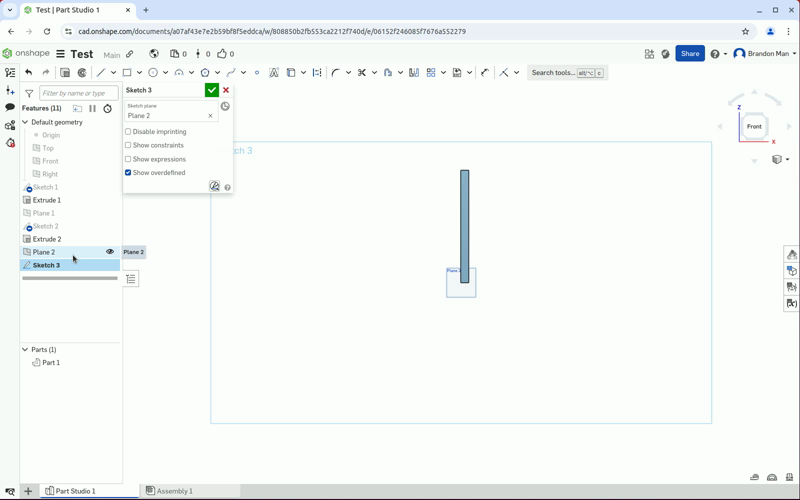
mouse_move(73, 352)
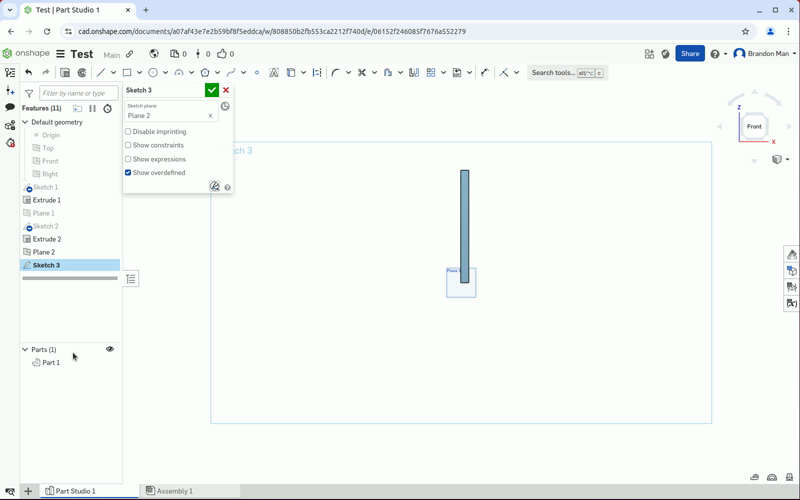
key(y)
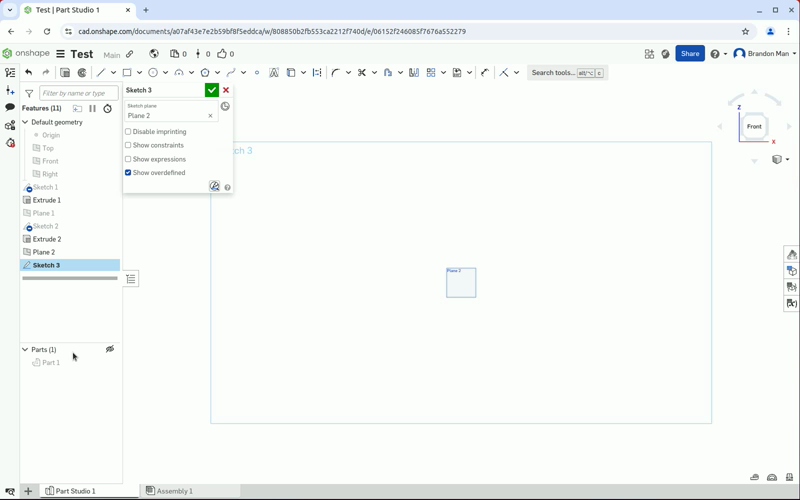
key(l)
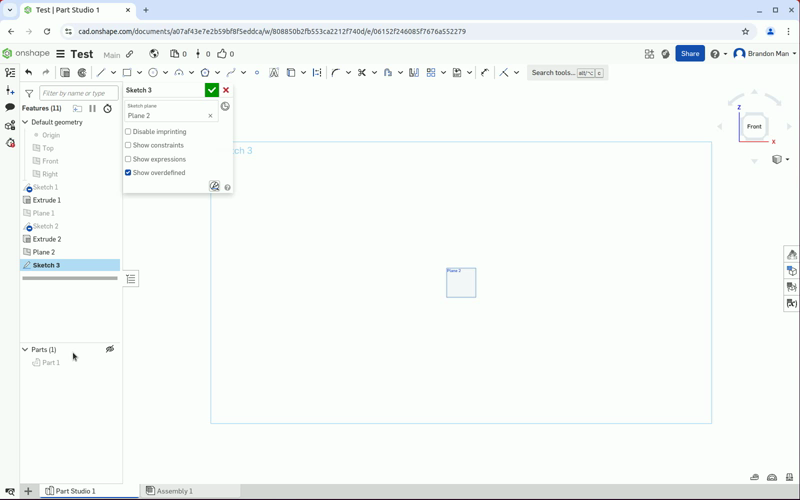
key_down(shift)
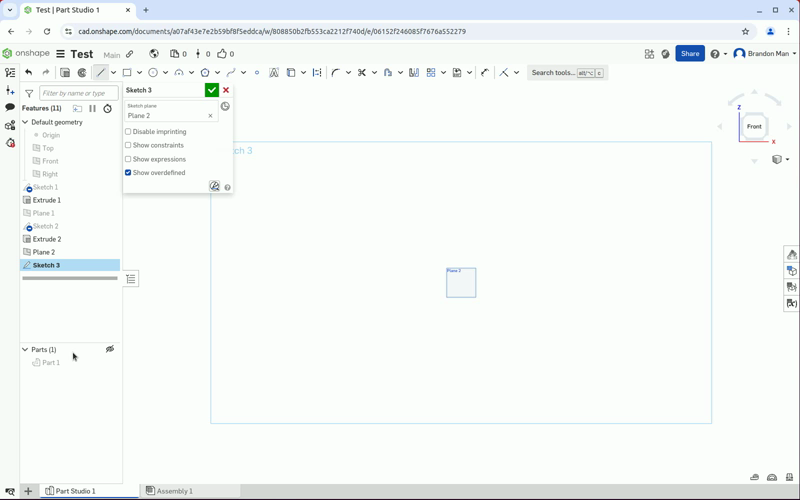
mouse_move(463, 180)
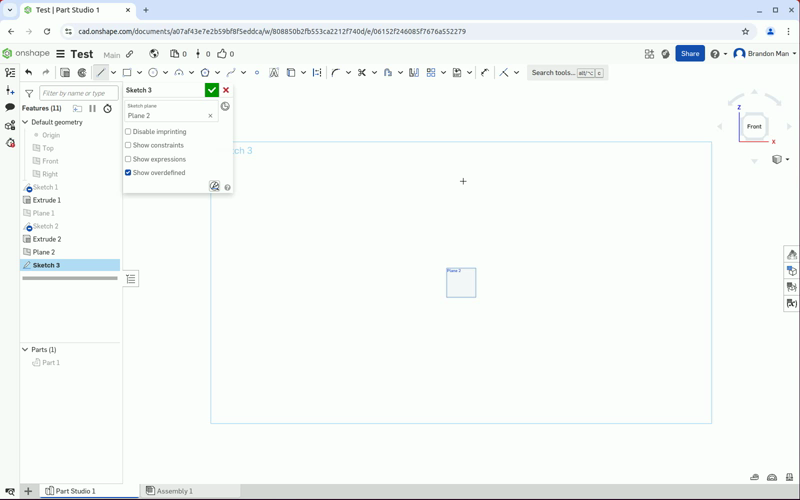
click(463, 180)
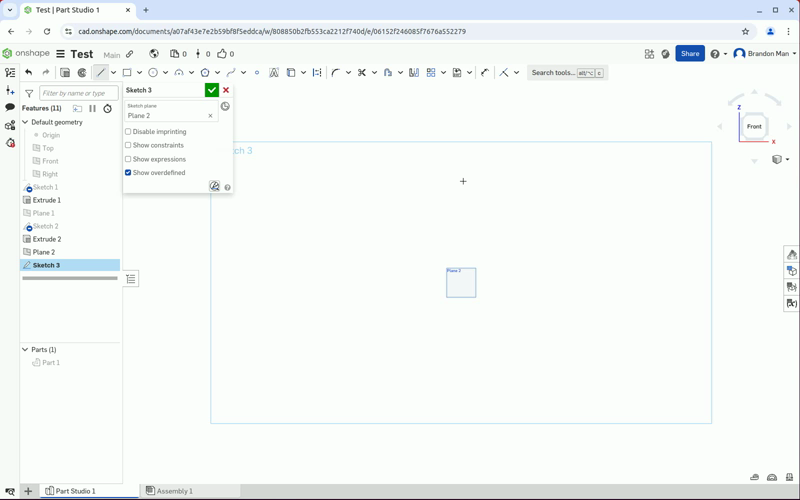
key_up(shift)
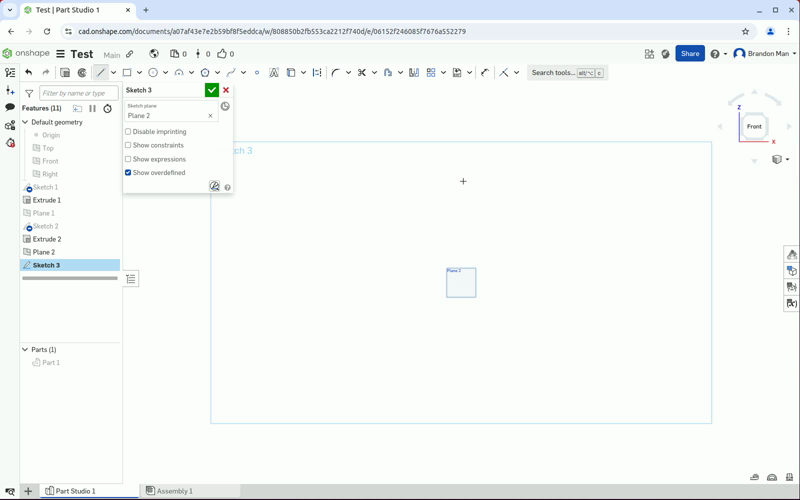
key_down(shift)
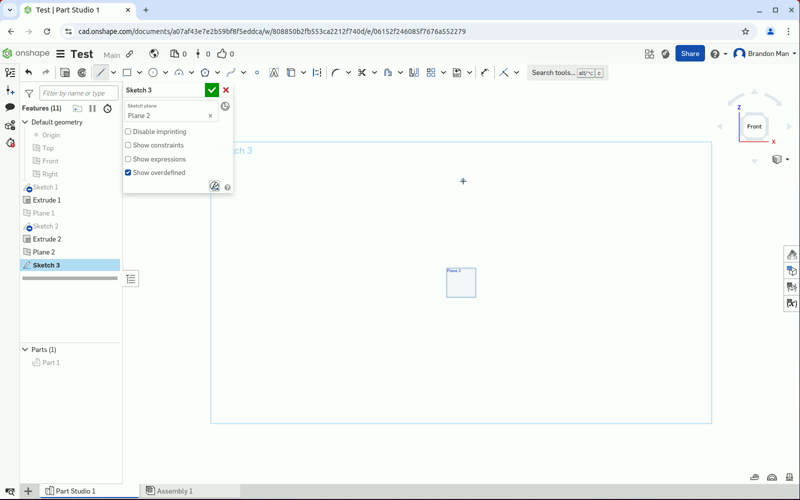
mouse_move(493, 180)
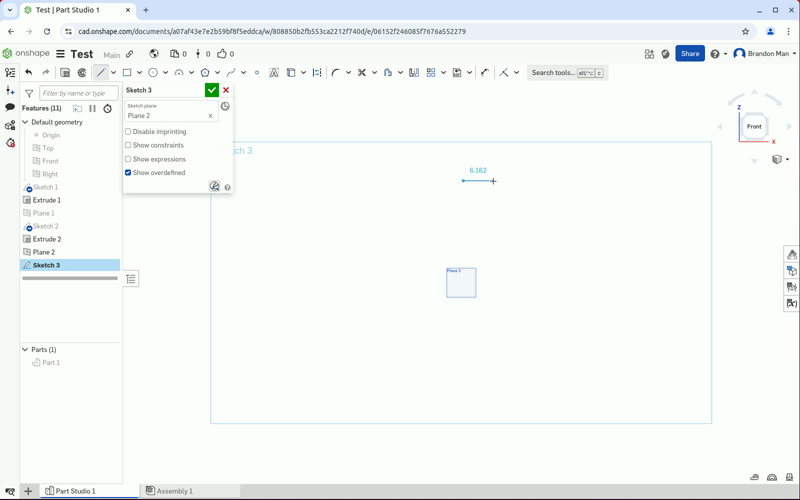
mouse_move(465, 180)
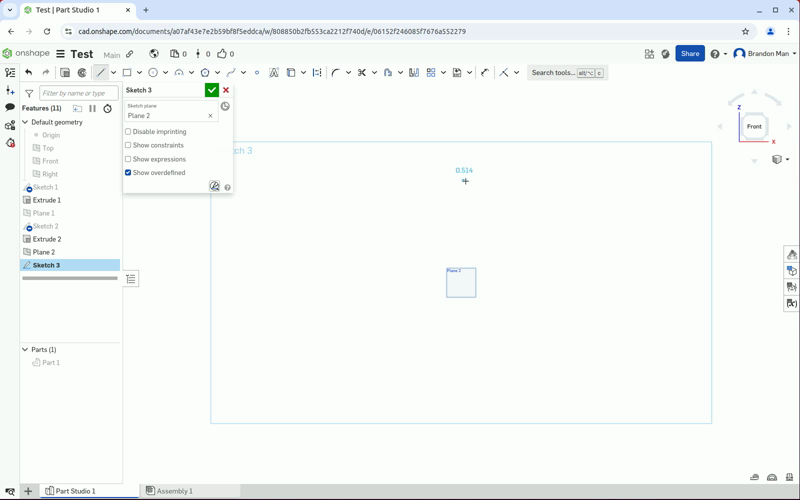
scroll(6)
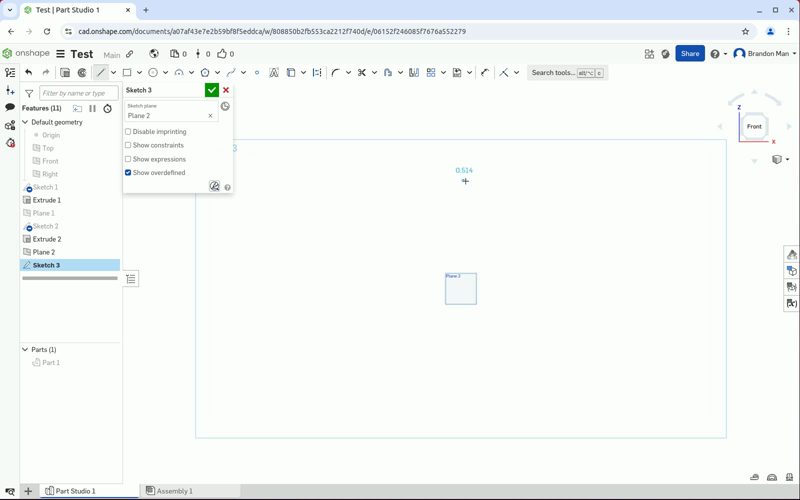
scroll(6)
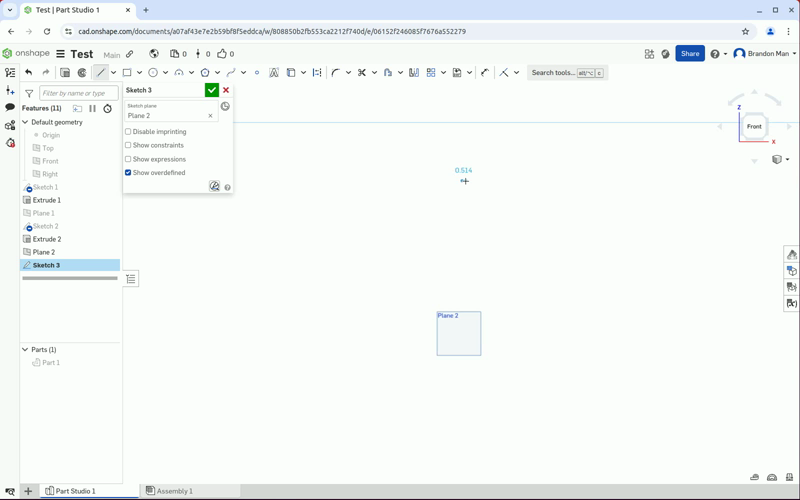
scroll(6)
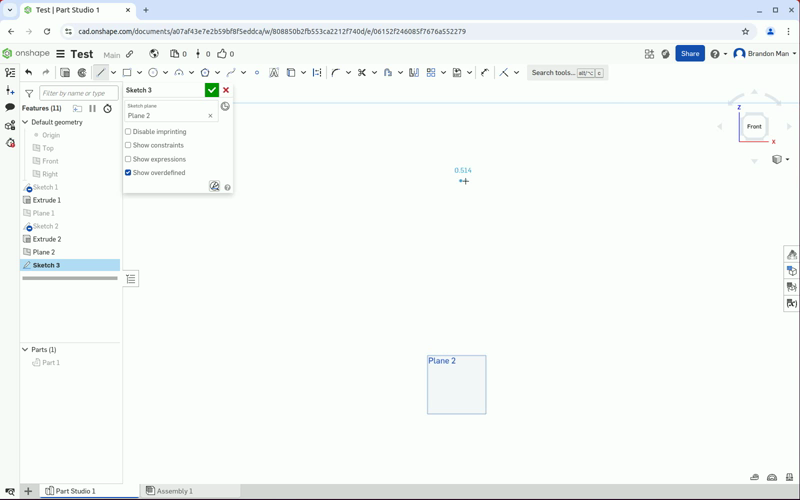
scroll(6)
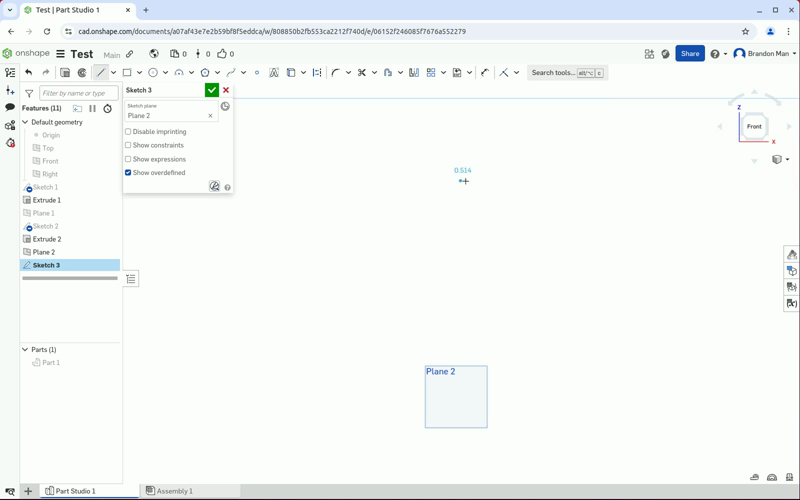
scroll(6)
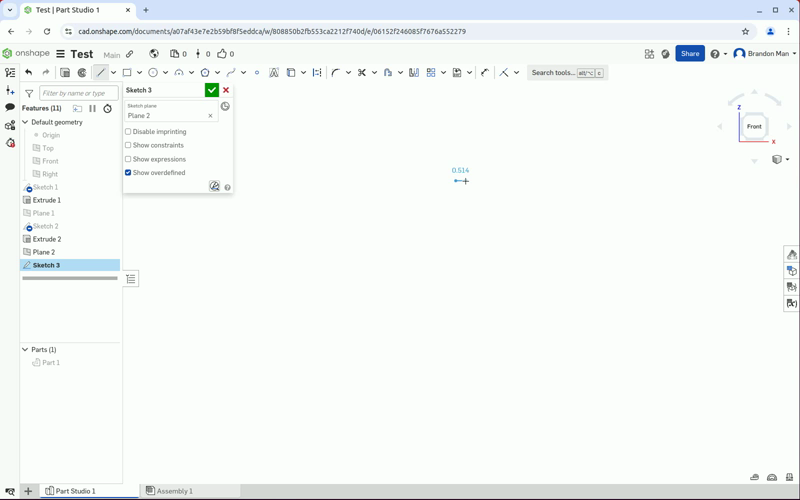
scroll(6)
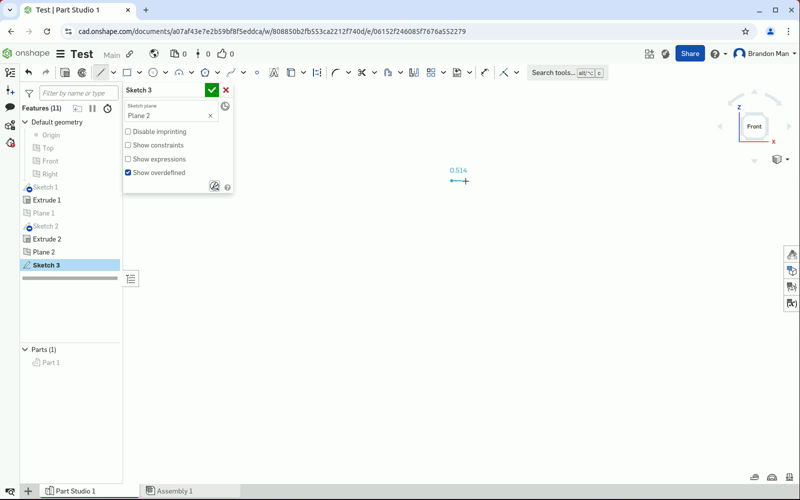
scroll(6)
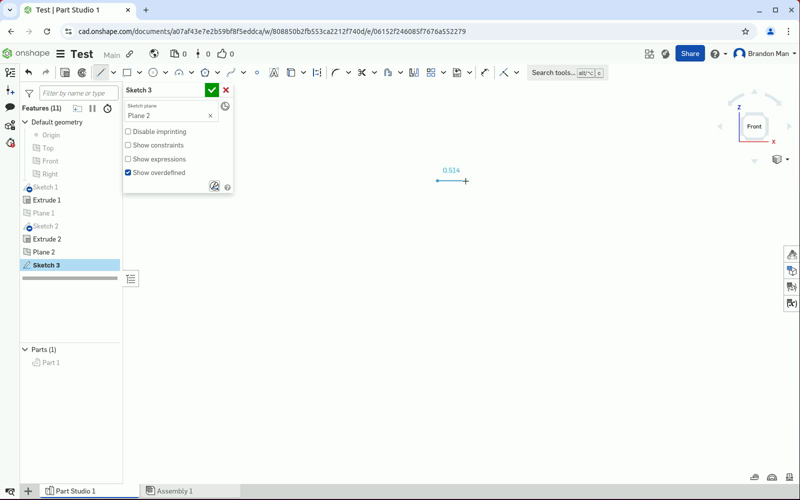
click(465, 180)
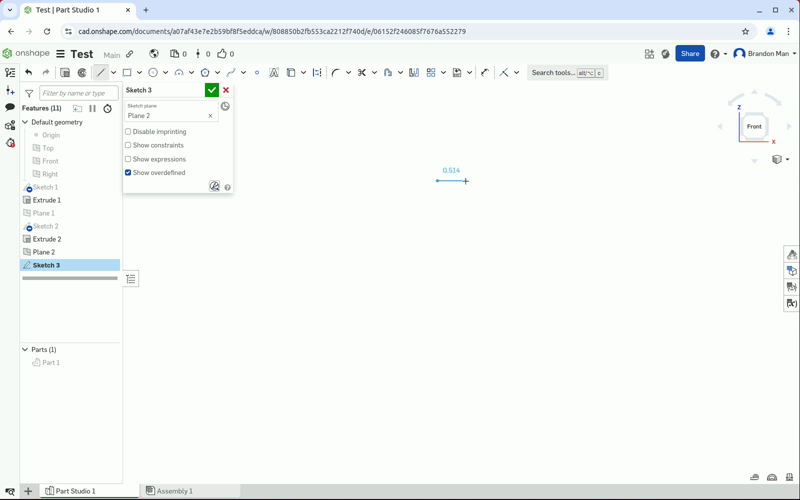
scroll(-6)
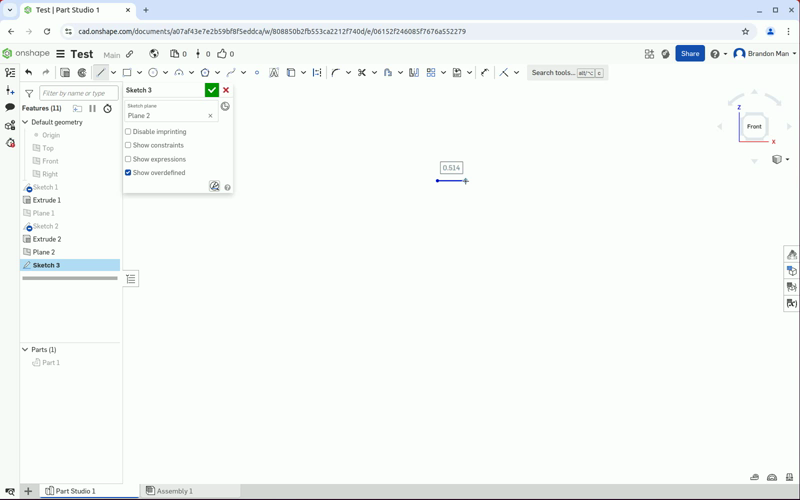
scroll(-6)
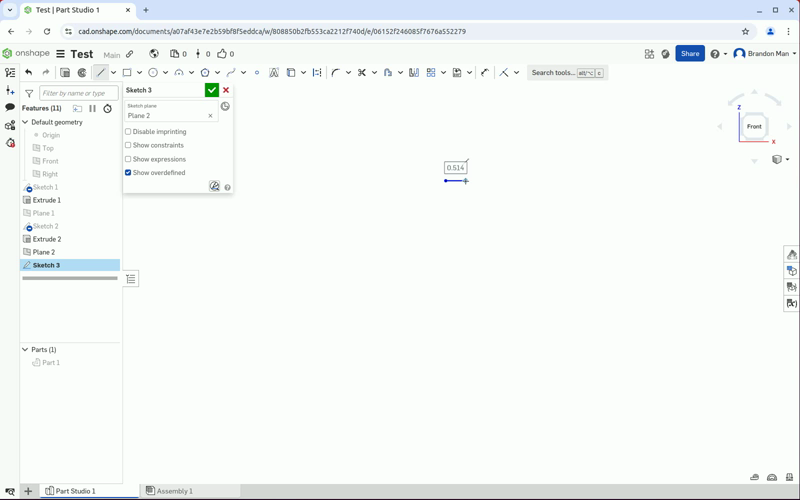
scroll(-6)
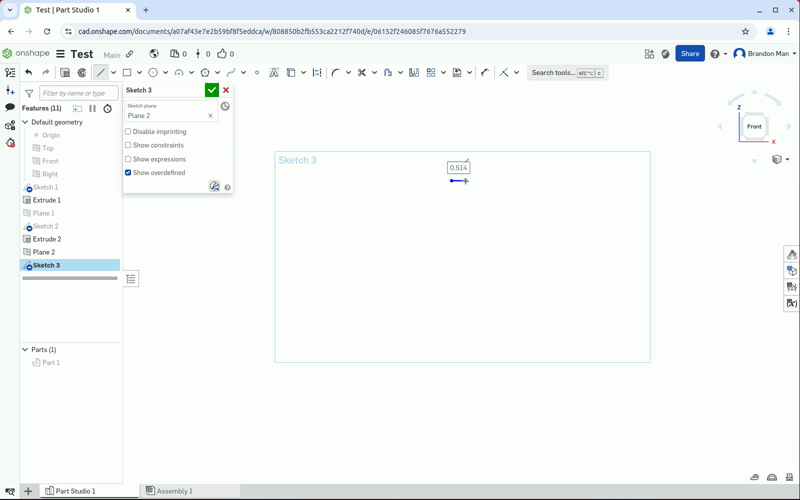
scroll(-6)
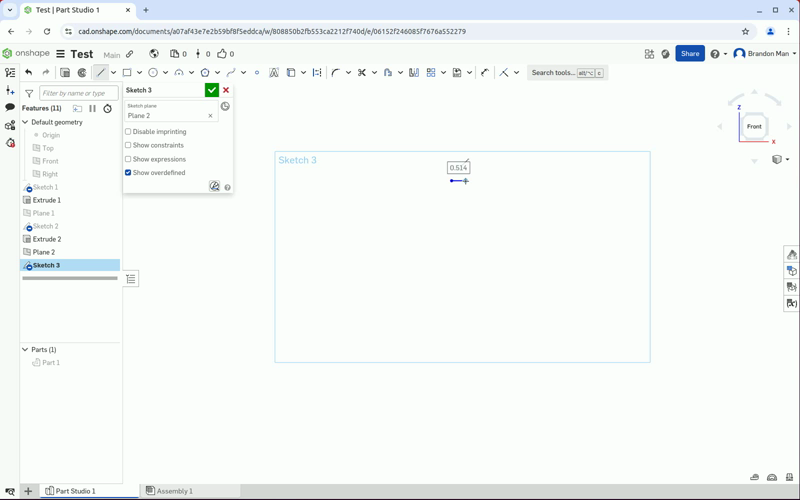
scroll(-6)
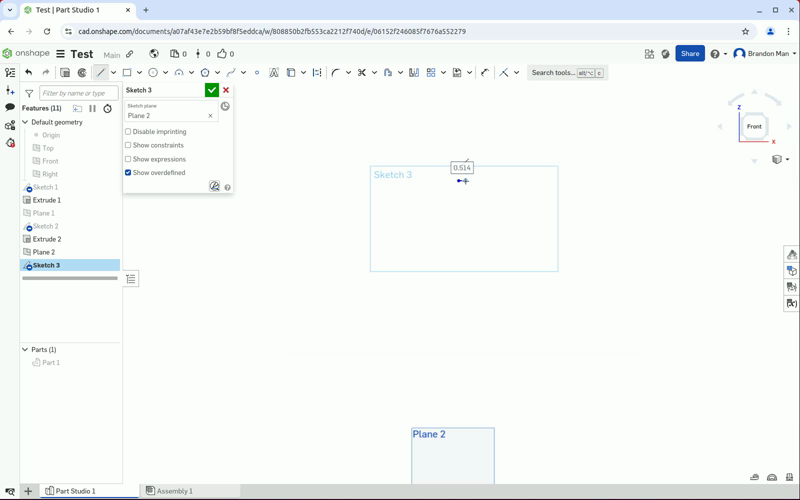
scroll(-6)
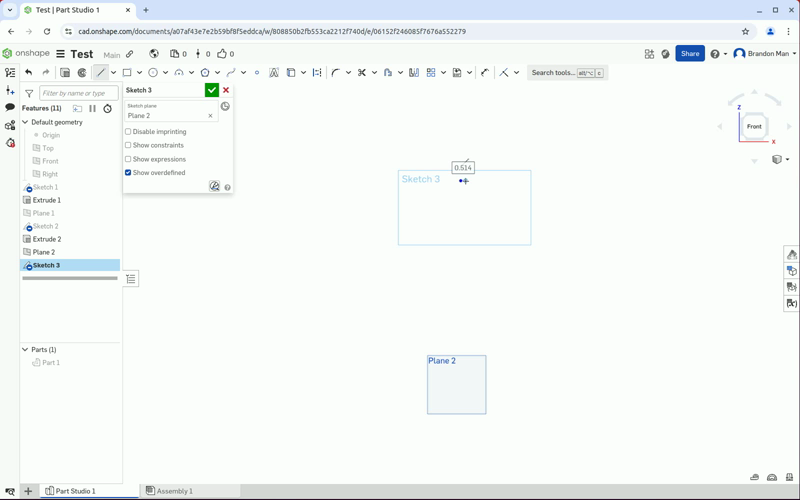
scroll(-6)
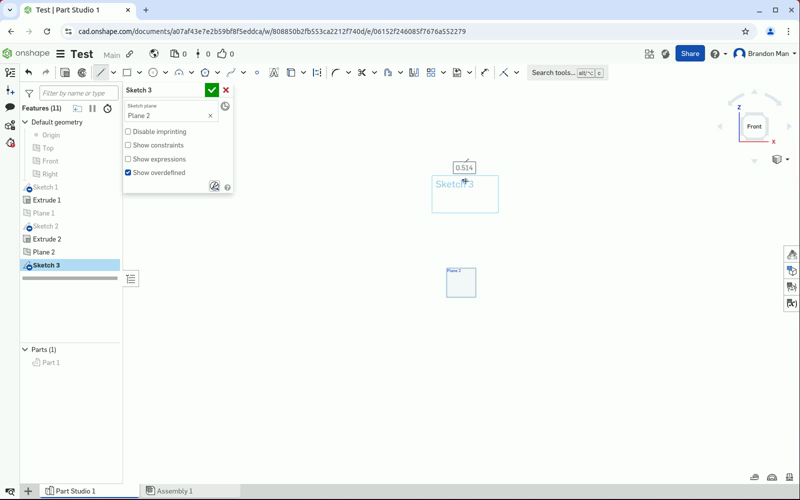
key_up(shift)
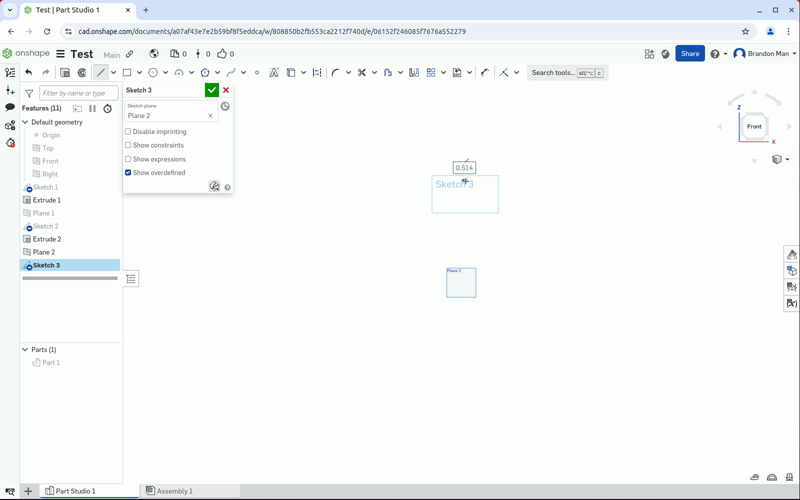
key_down(shift)
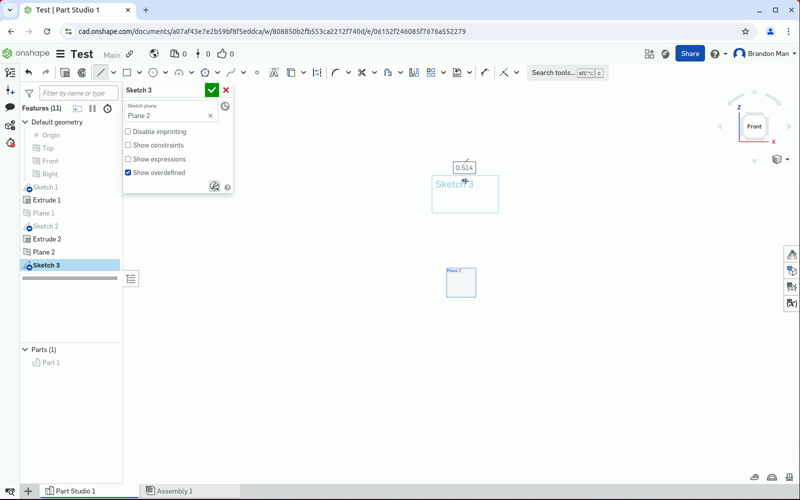
mouse_move(495, 180)
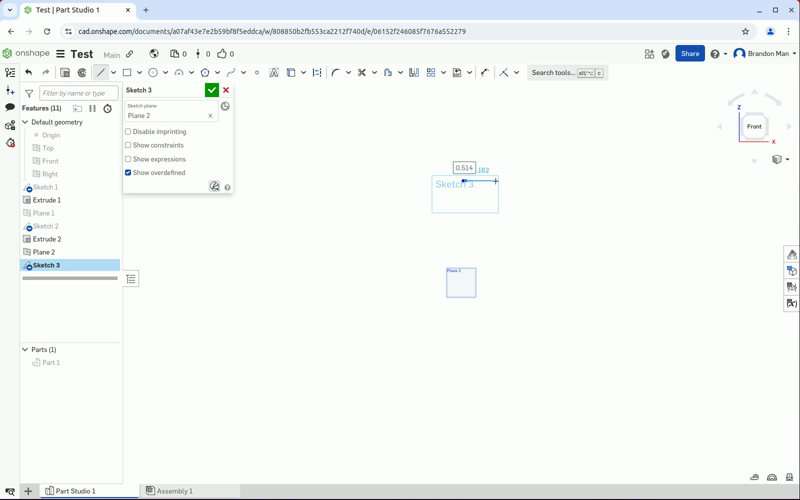
mouse_move(465, 172)
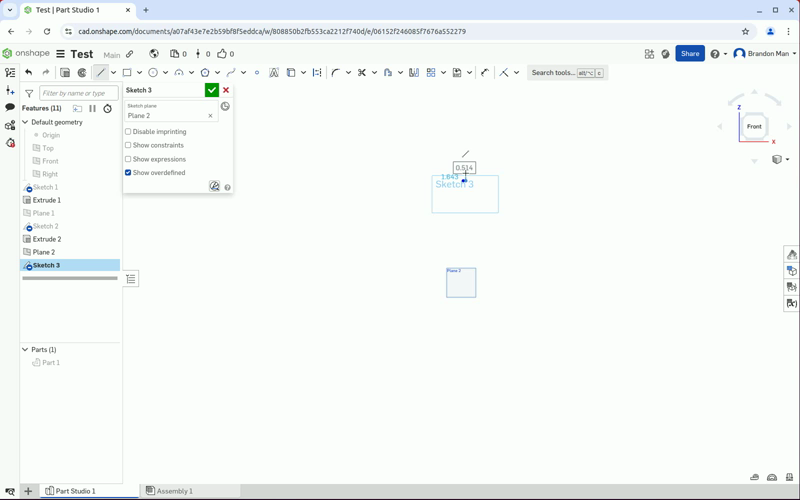
click(465, 172)
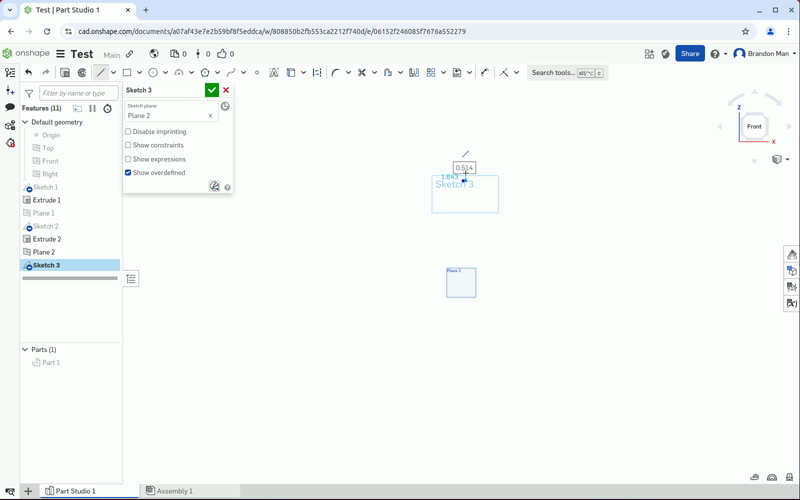
key_up(shift)
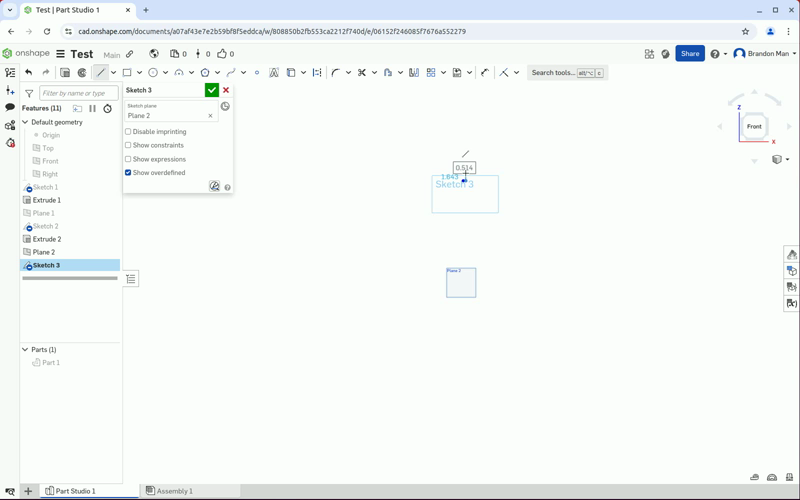
key_down(shift)
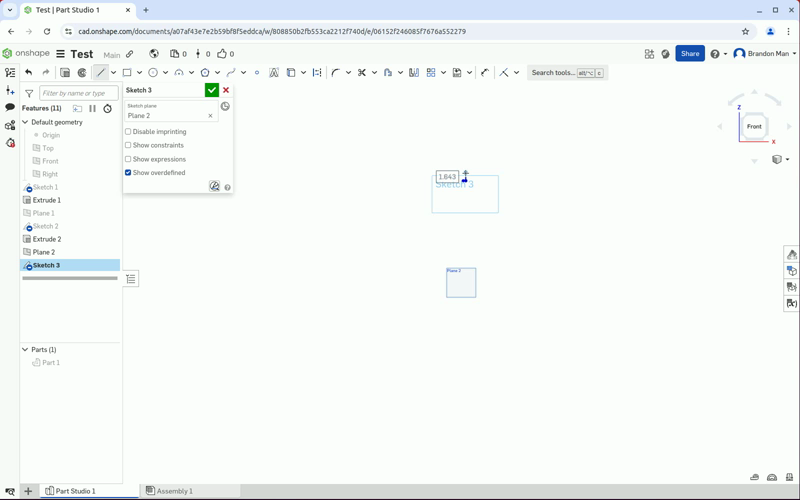
mouse_move(495, 172)
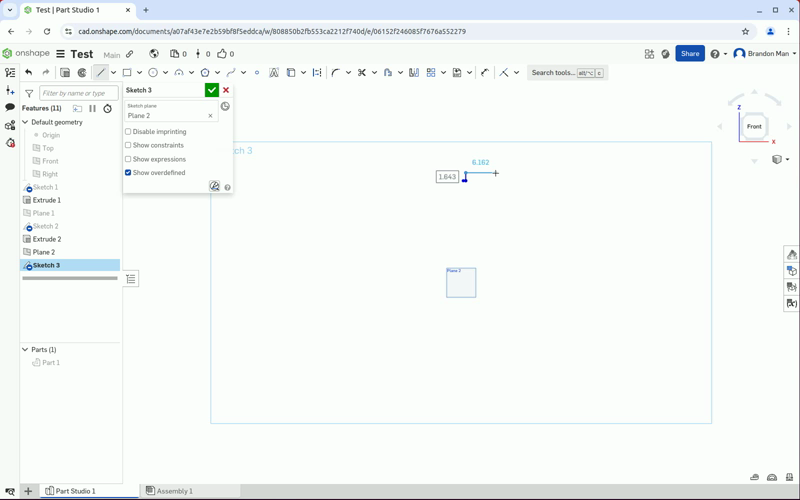
mouse_move(463, 172)
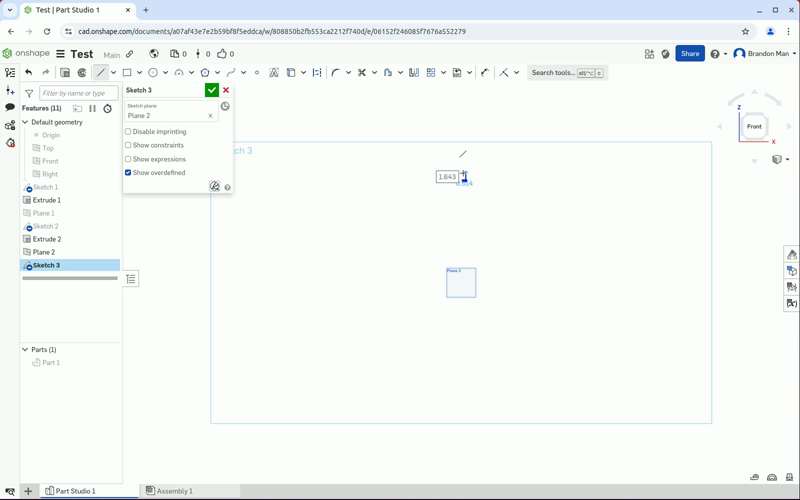
scroll(6)
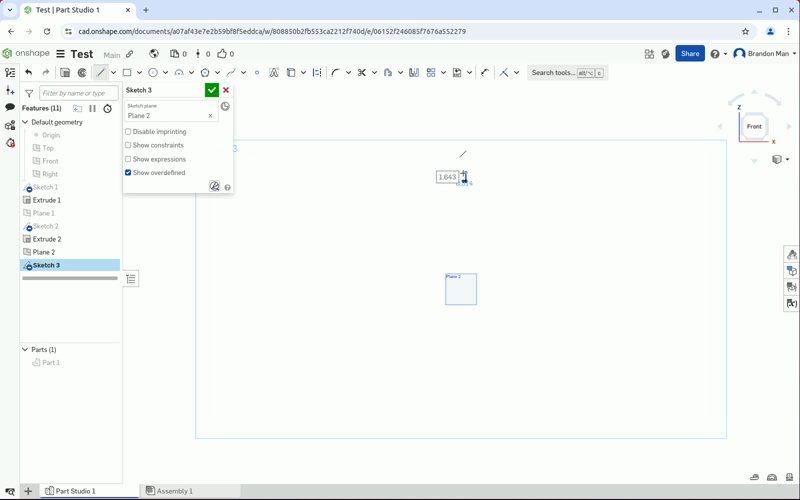
scroll(6)
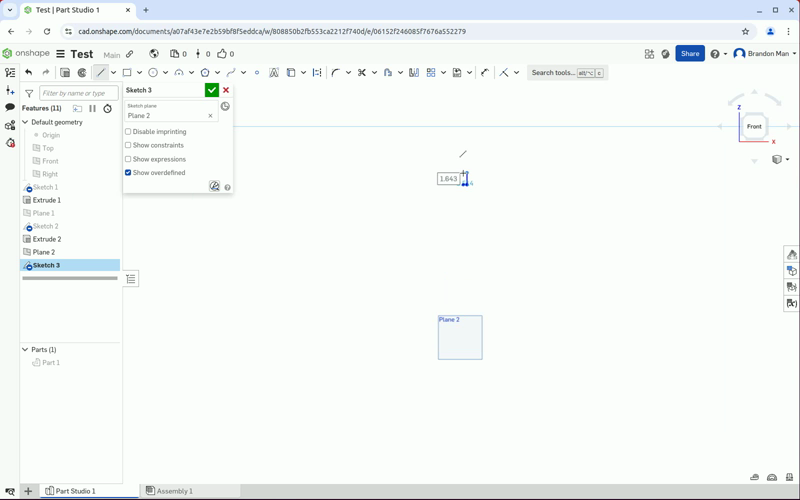
scroll(6)
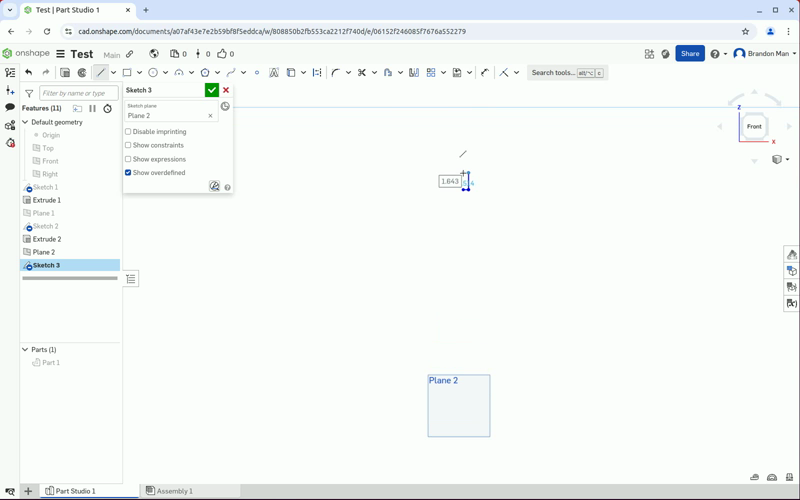
scroll(6)
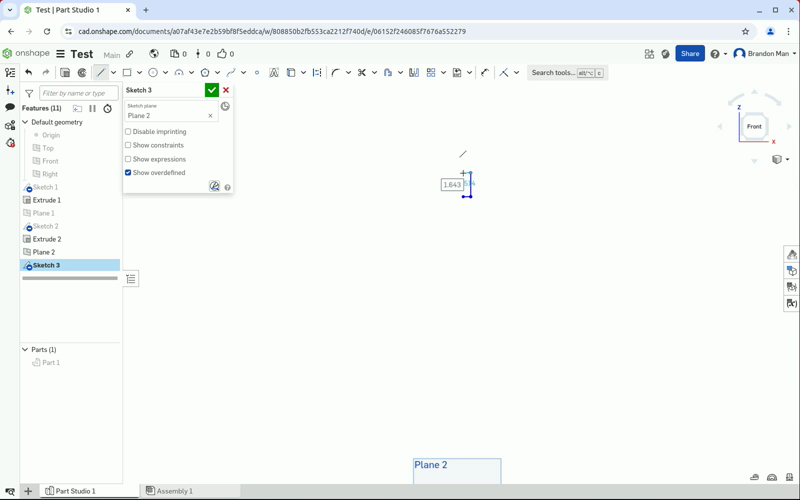
scroll(6)
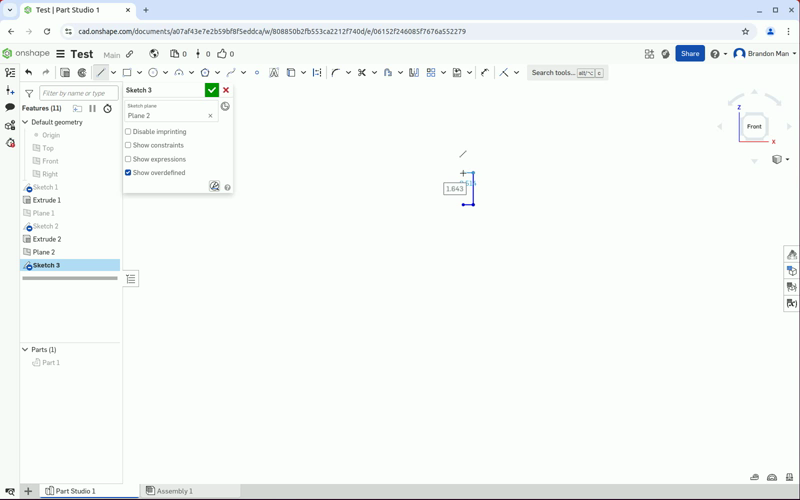
scroll(6)
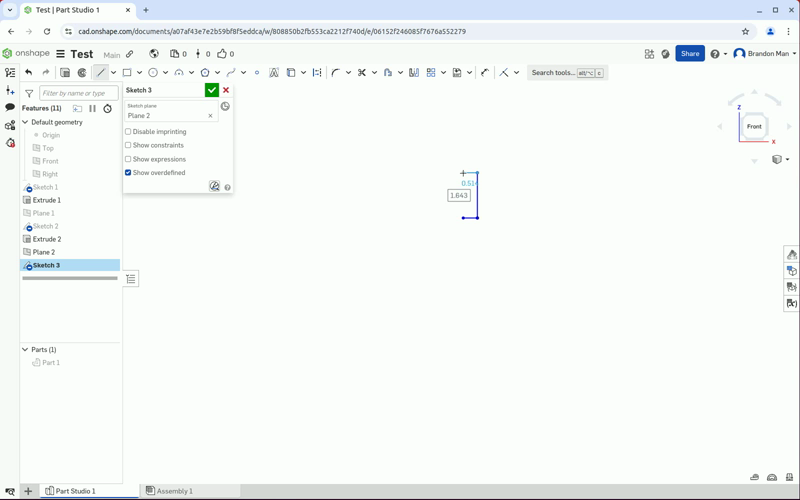
scroll(6)
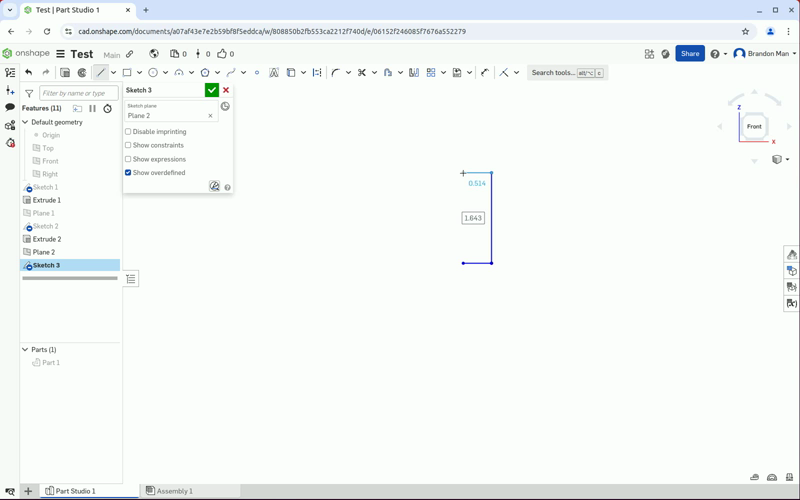
click(463, 172)
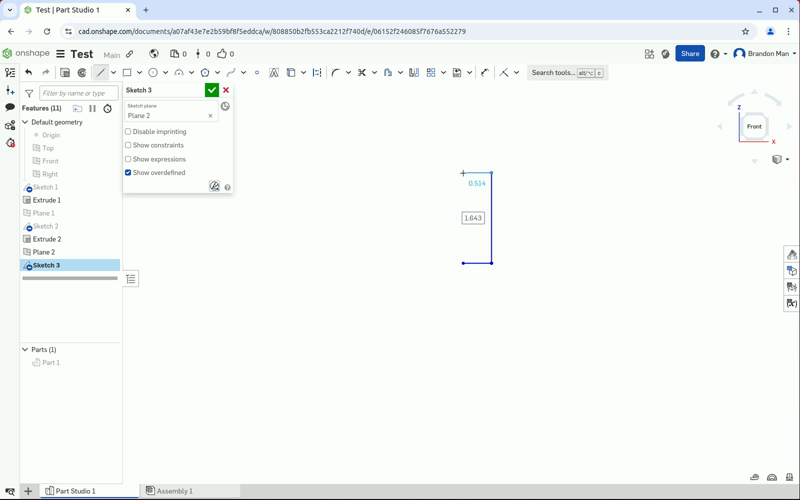
scroll(-6)
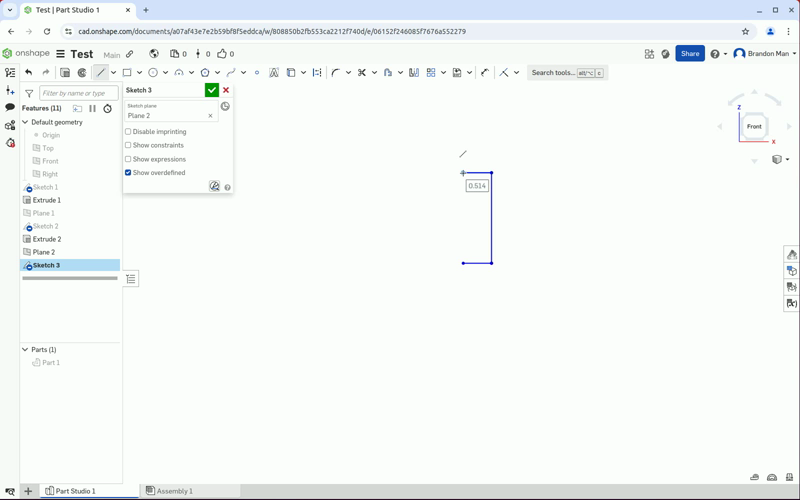
scroll(-6)
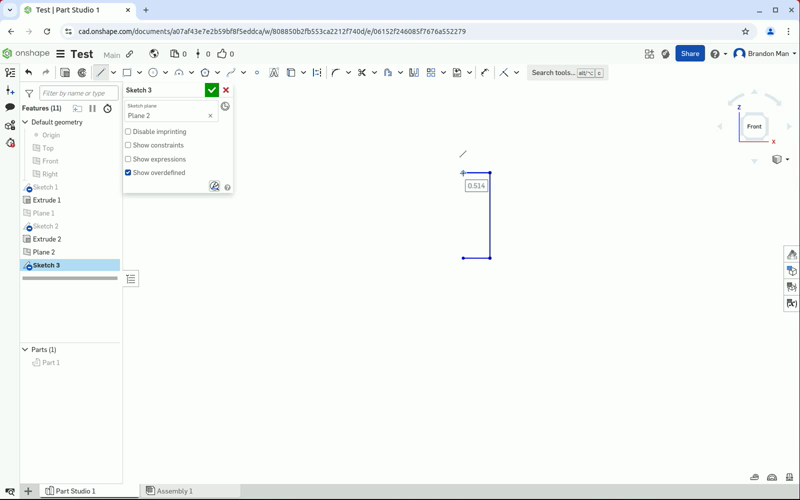
scroll(-6)
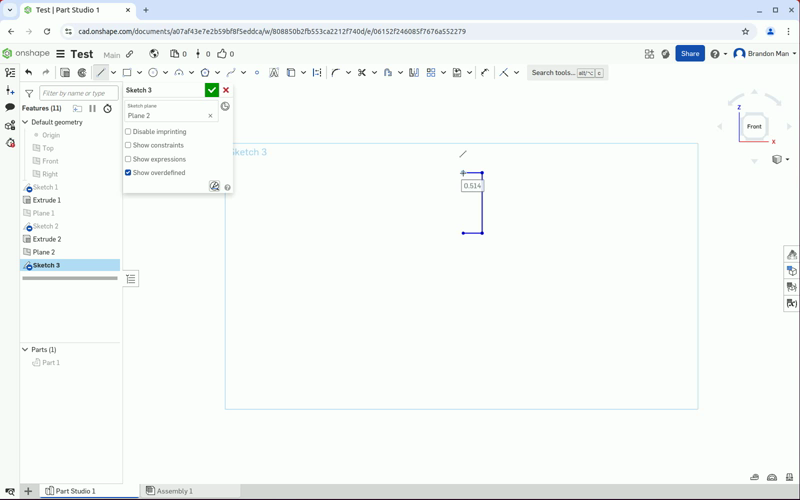
scroll(-6)
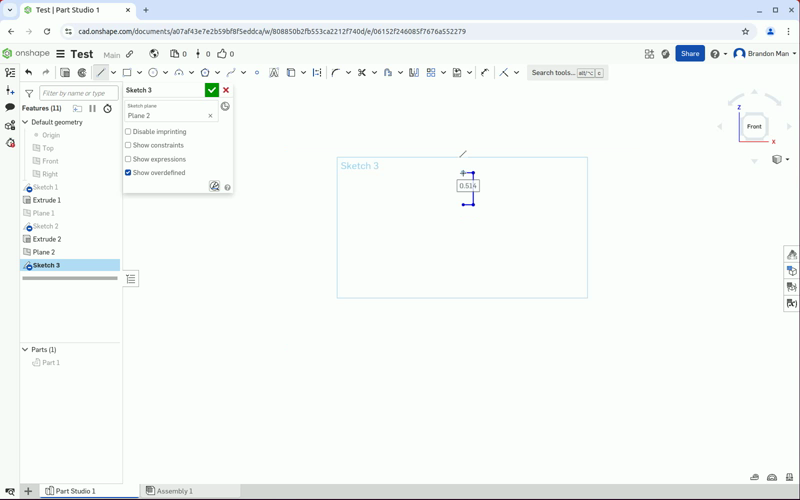
scroll(-6)
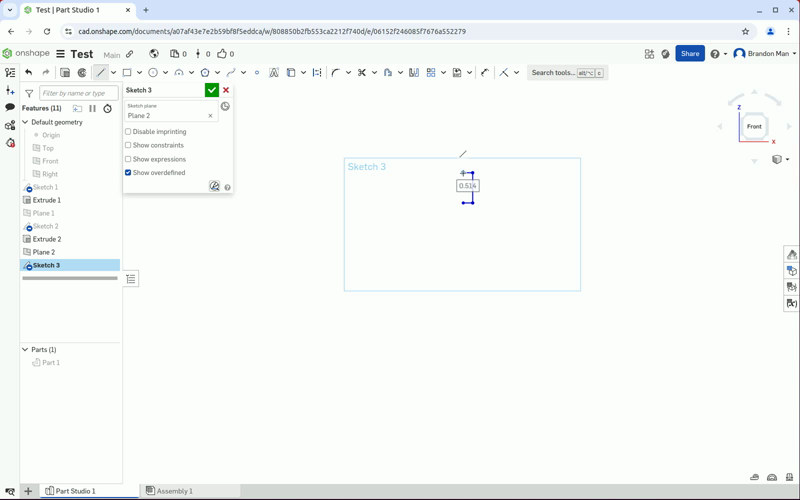
scroll(-6)
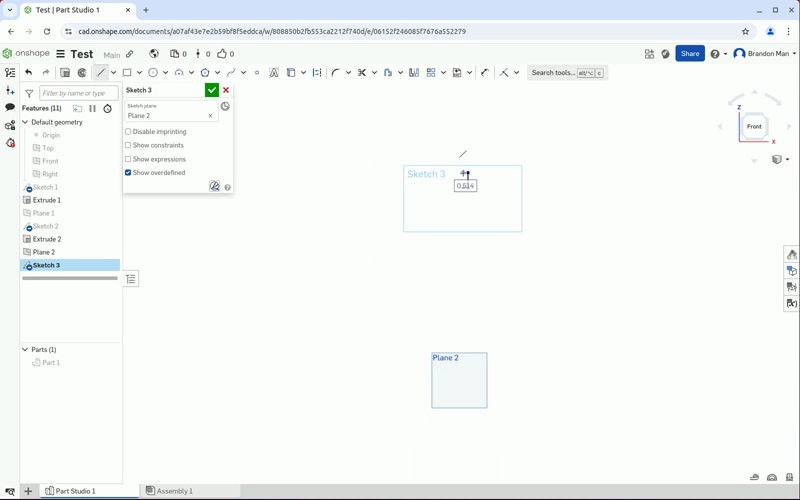
scroll(-6)
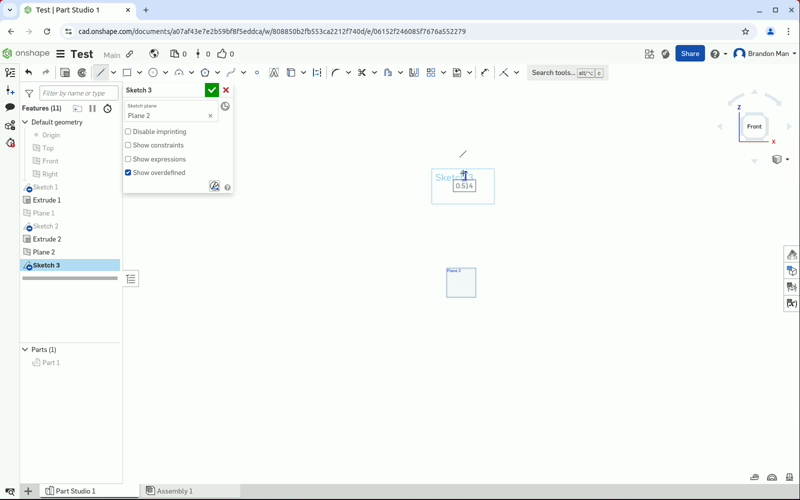
key_up(shift)
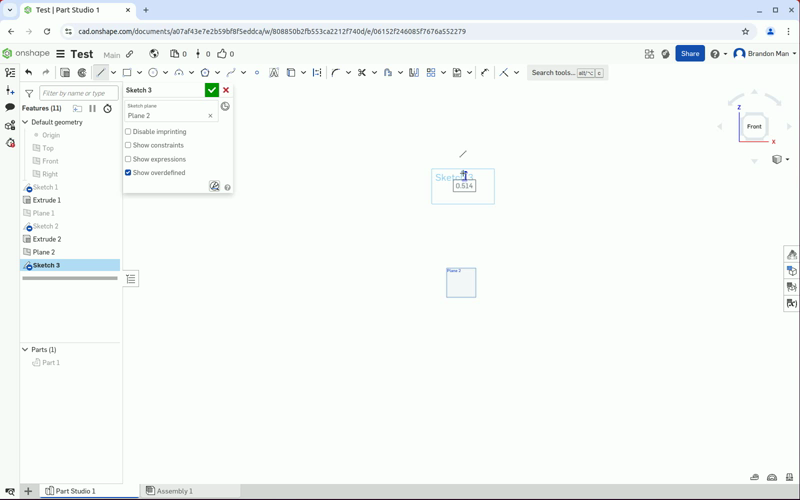
mouse_move(493, 172)
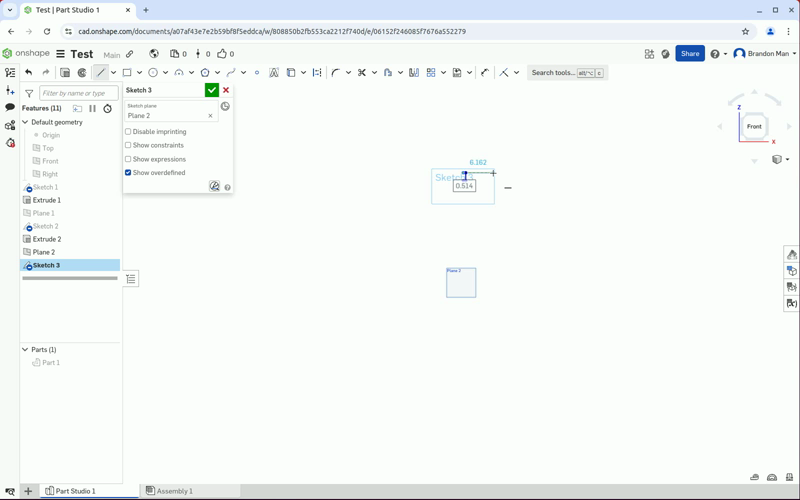
key_down(shift)
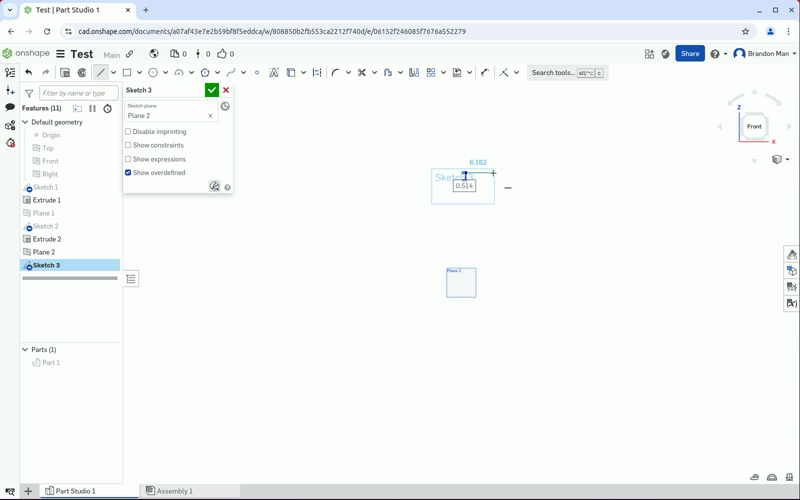
mouse_move(463, 180)
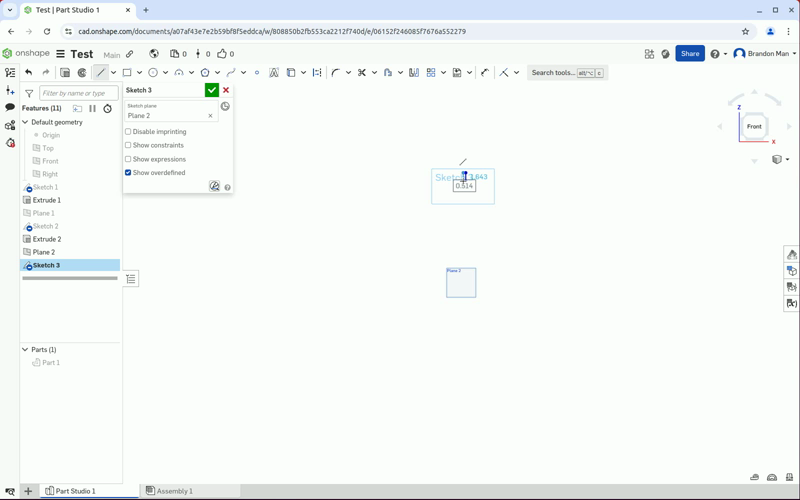
scroll(6)
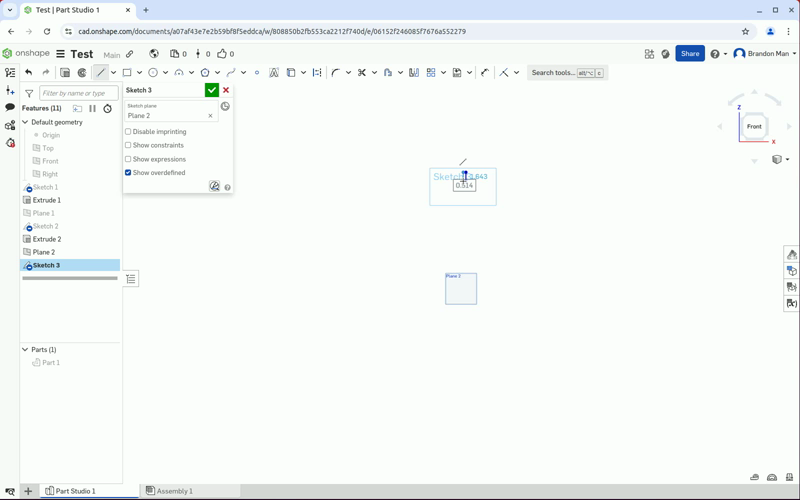
scroll(6)
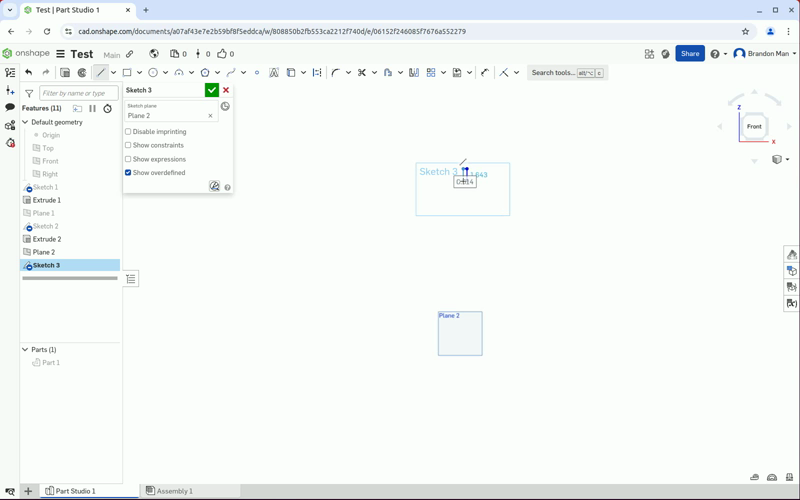
scroll(6)
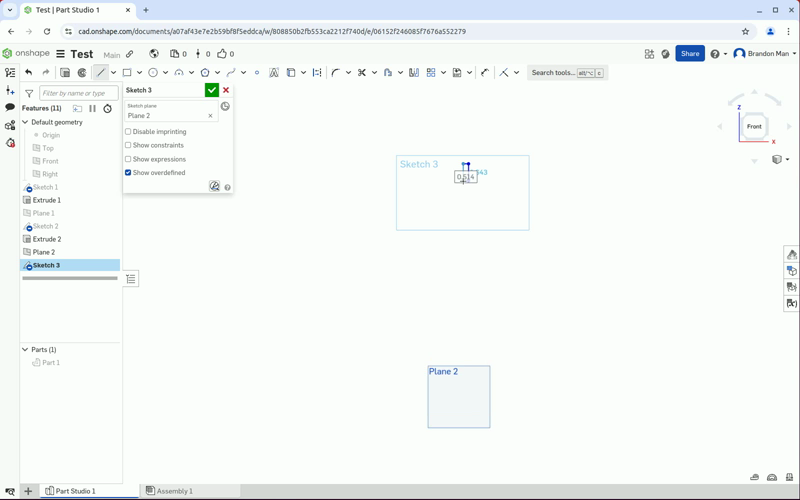
scroll(6)
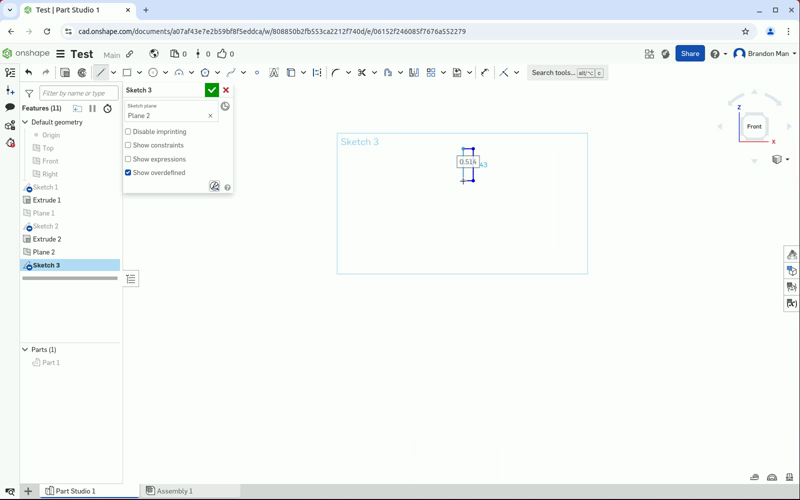
scroll(6)
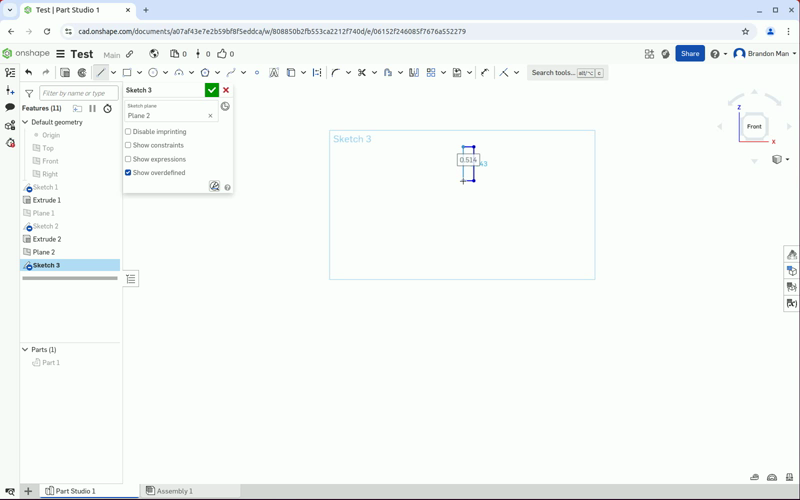
scroll(6)
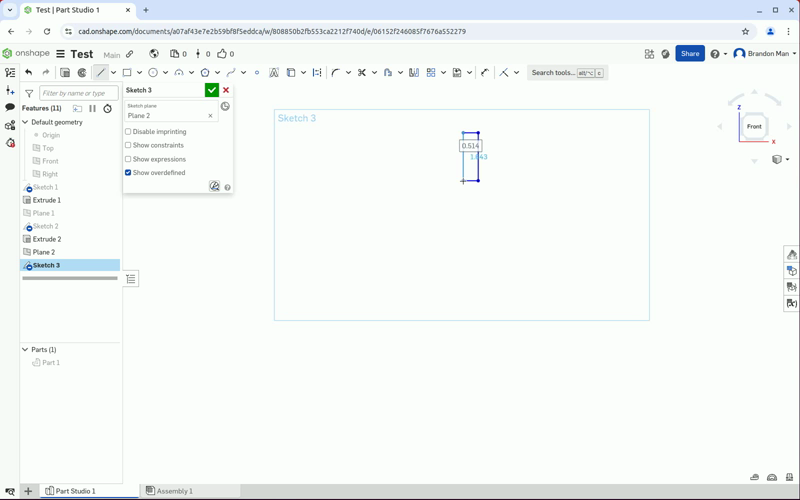
scroll(6)
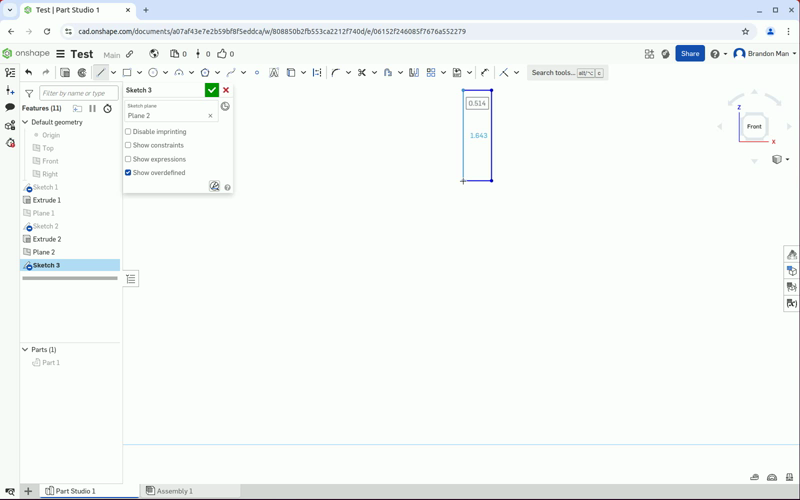
key_up(shift)
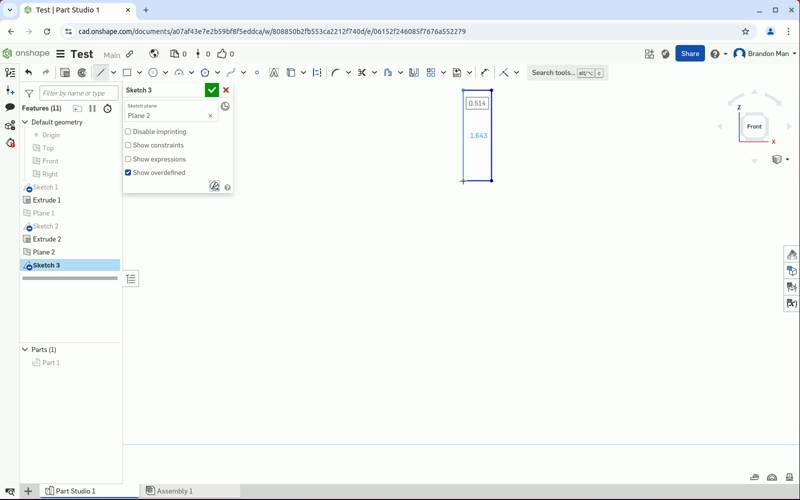
click(463, 180)
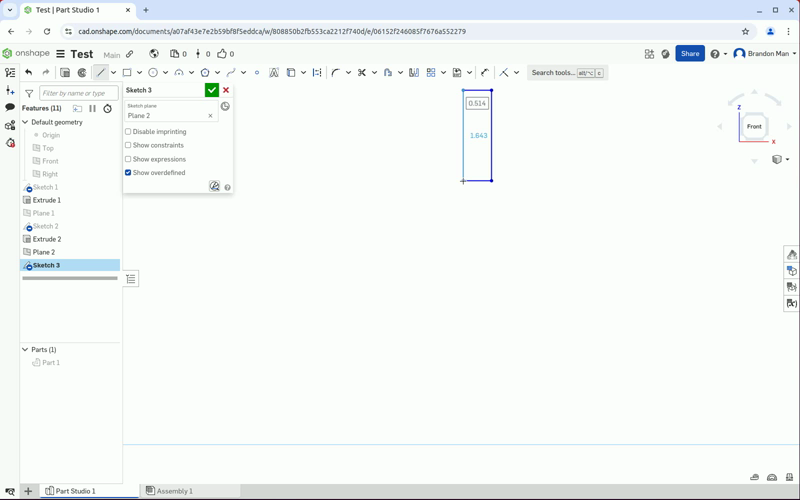
scroll(-6)
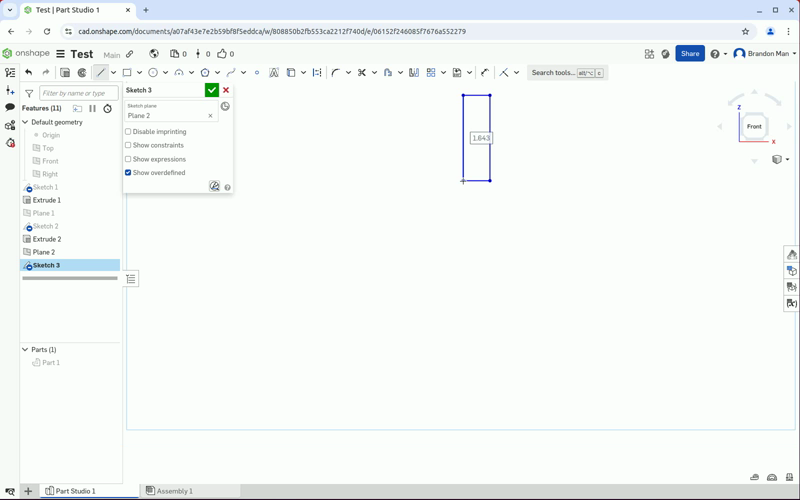
scroll(-6)
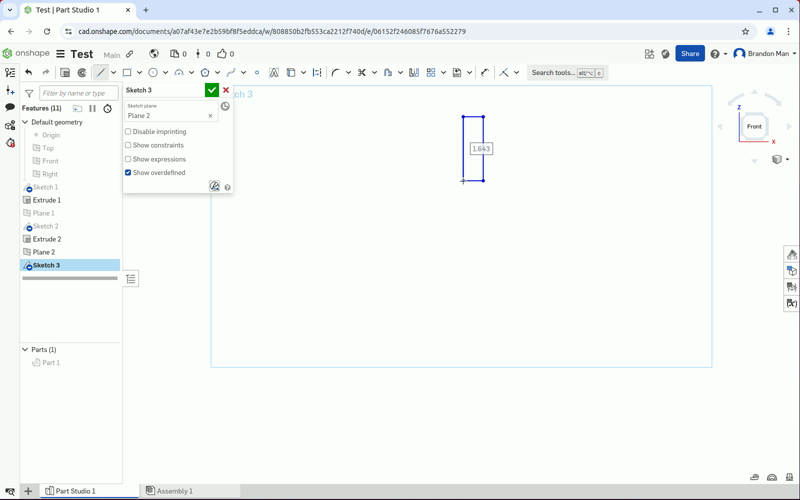
scroll(-6)
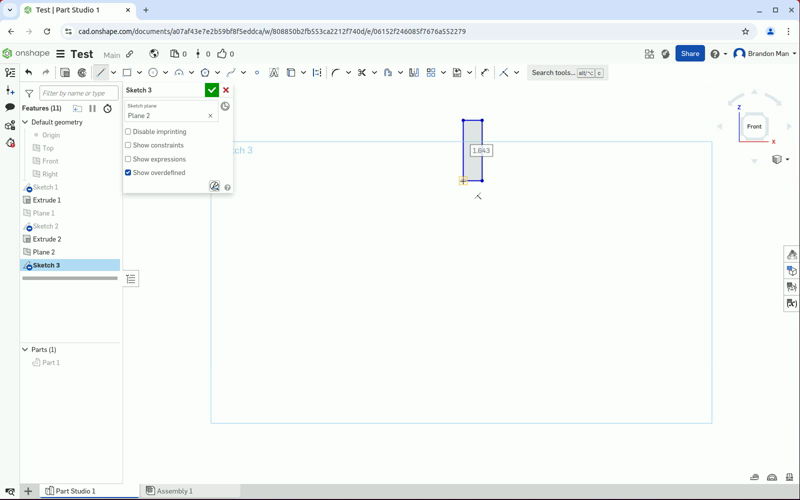
scroll(-6)
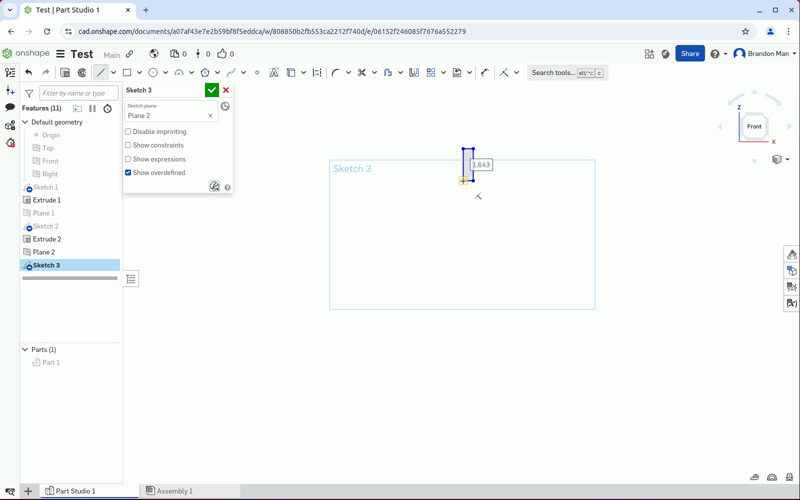
scroll(-6)
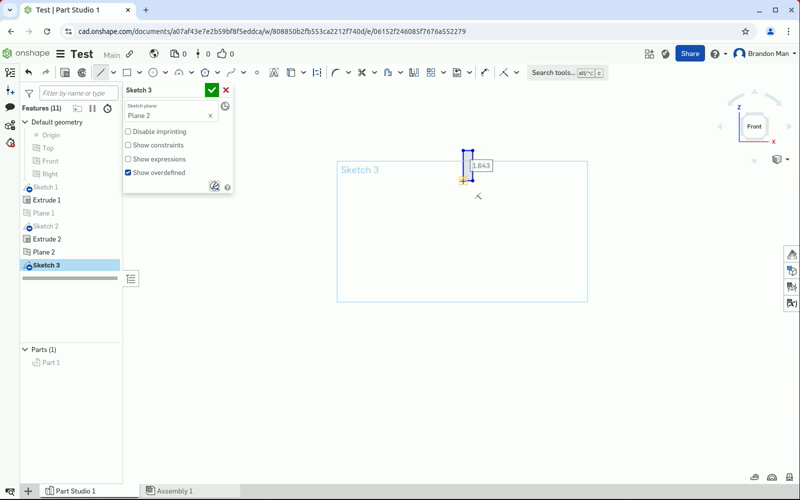
scroll(-6)
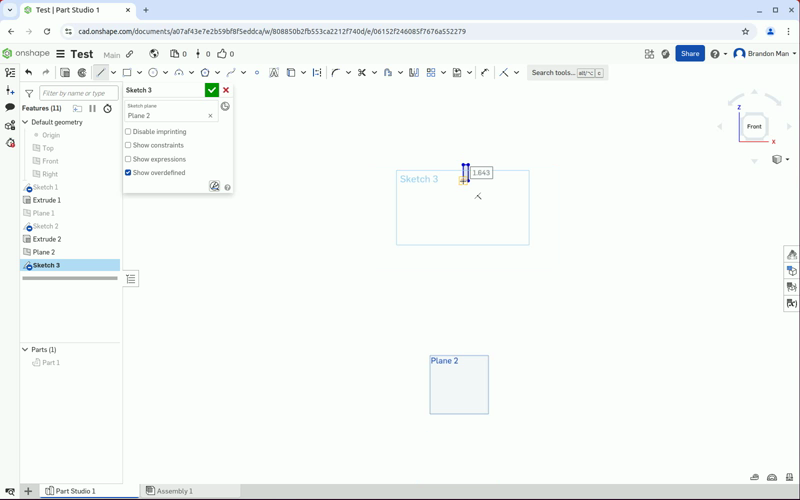
scroll(-6)
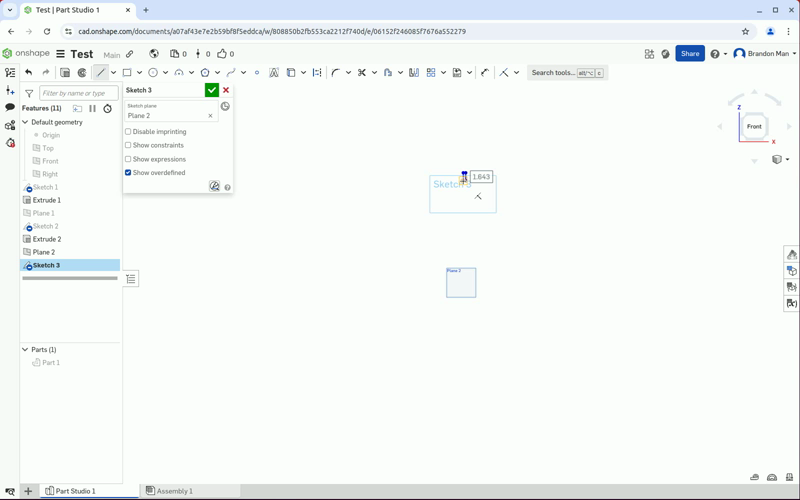
key(esc)
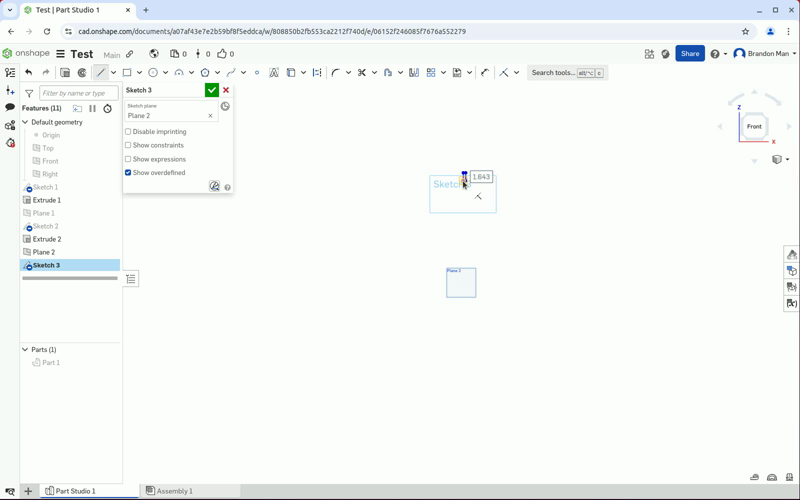
mouse_move(465, 175)
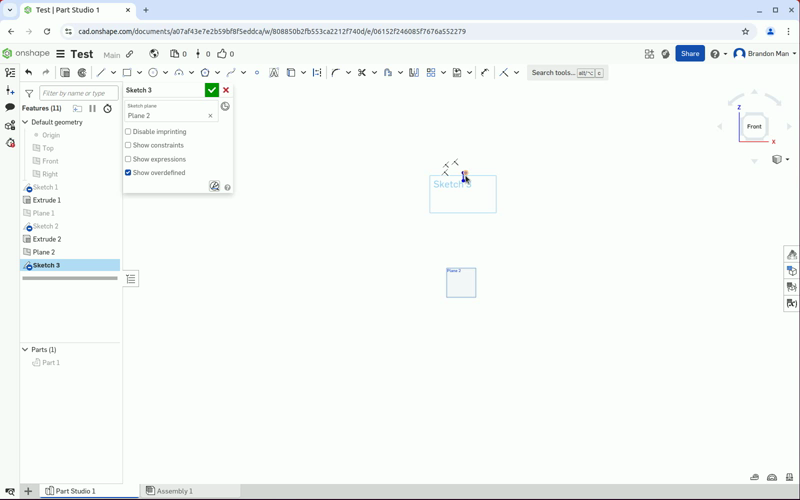
scroll(6)
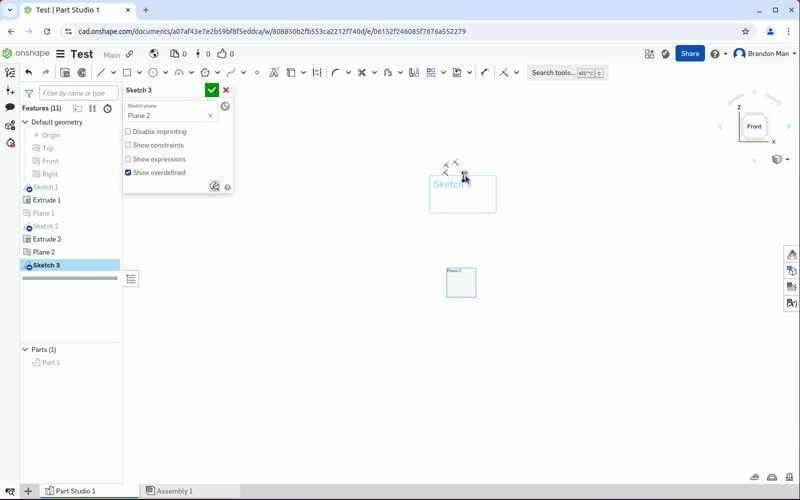
scroll(6)
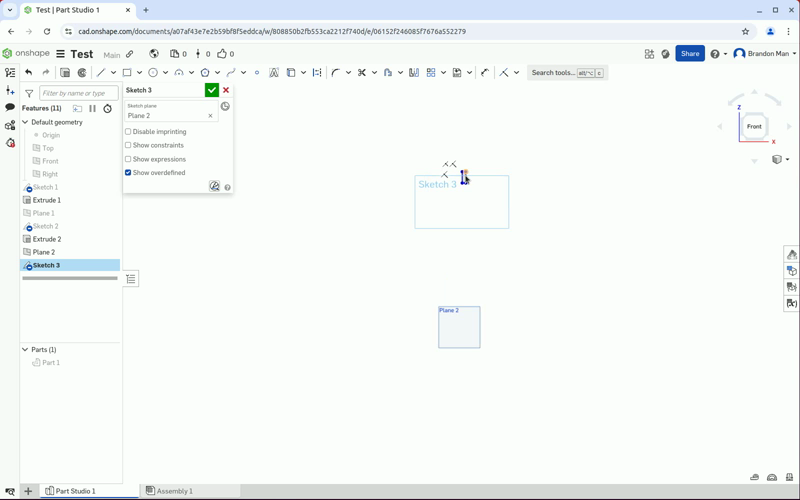
scroll(6)
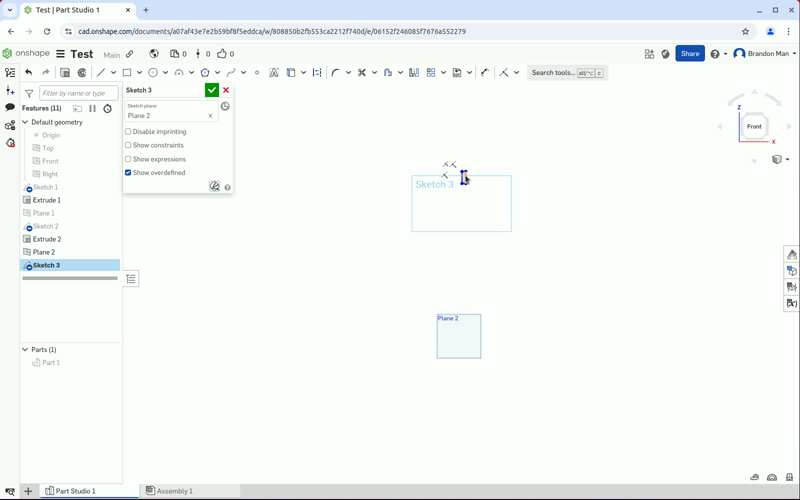
scroll(6)
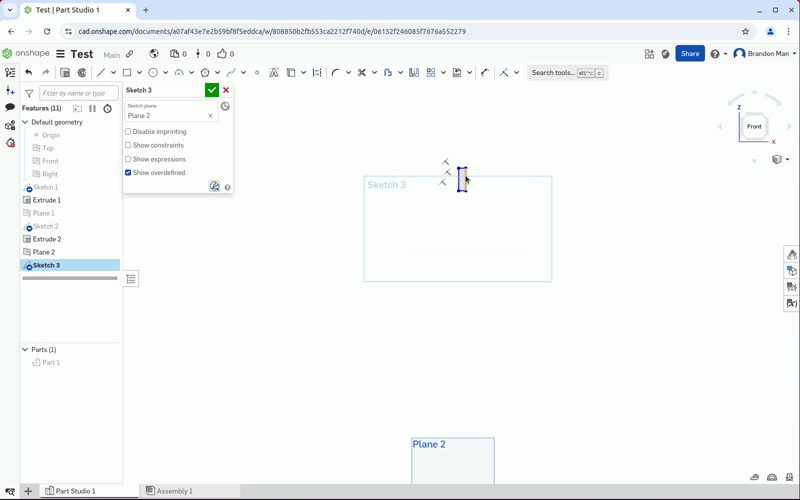
scroll(6)
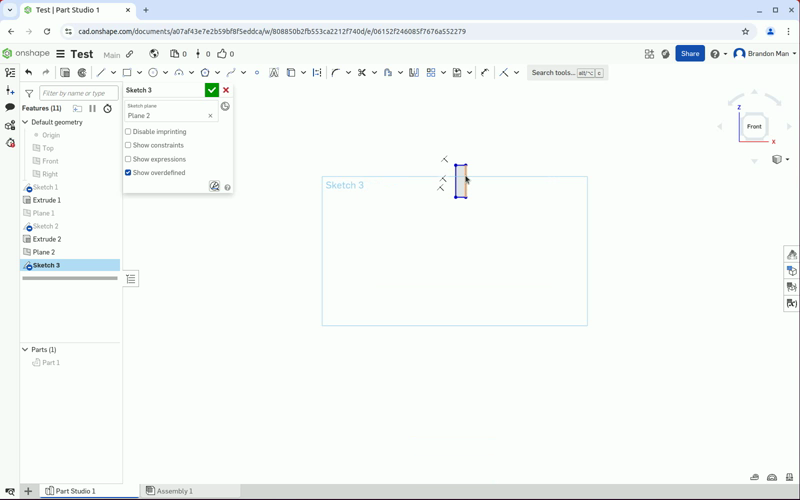
scroll(6)
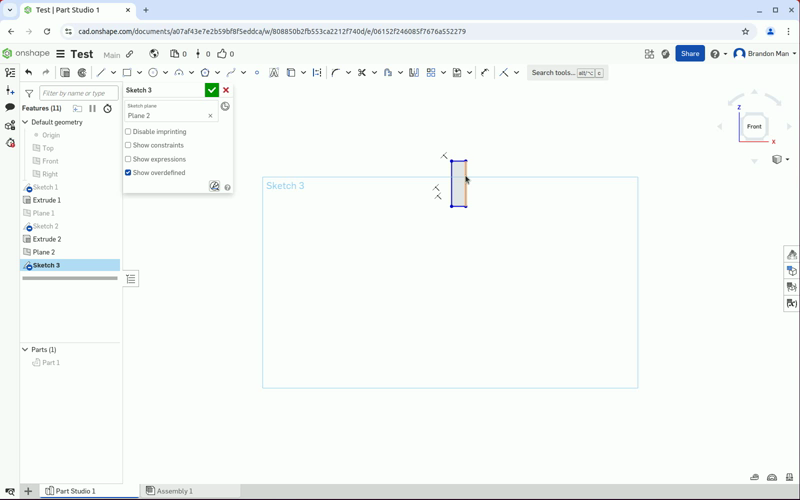
scroll(6)
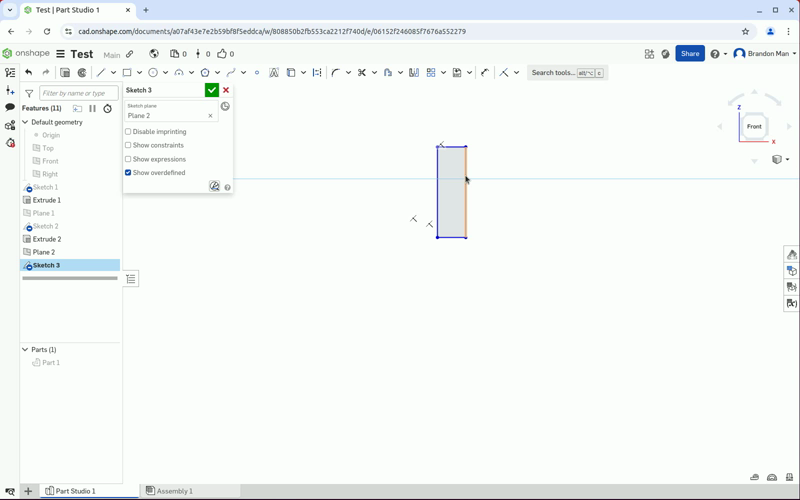
click(465, 175)
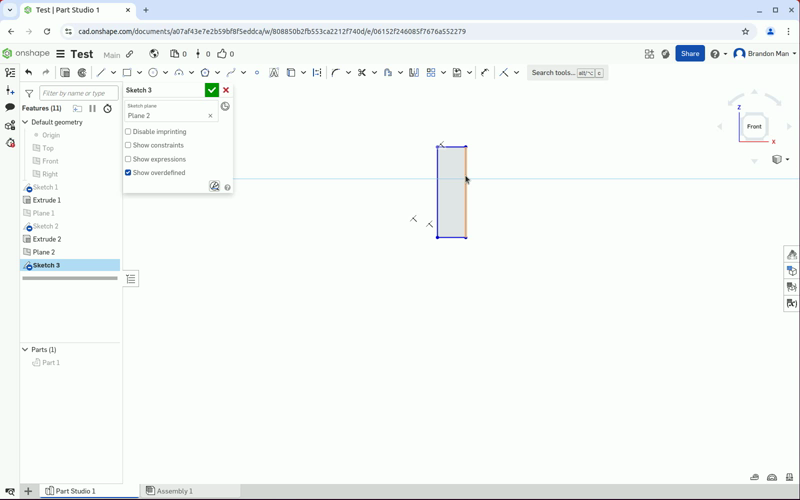
scroll(-6)
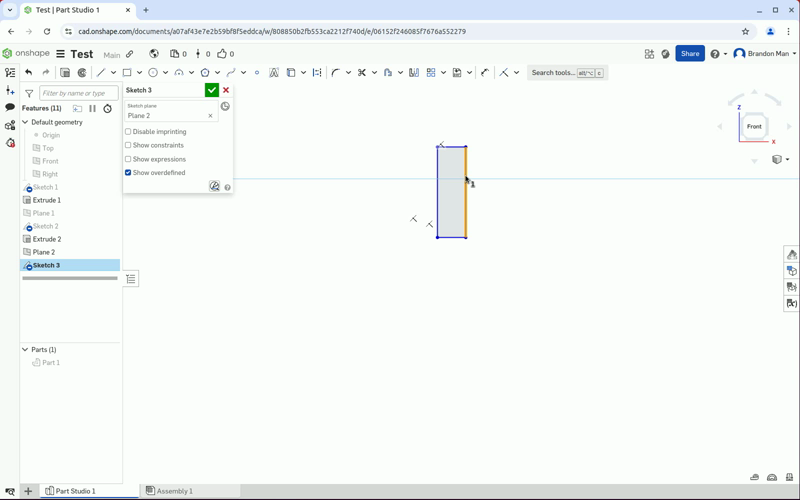
scroll(-6)
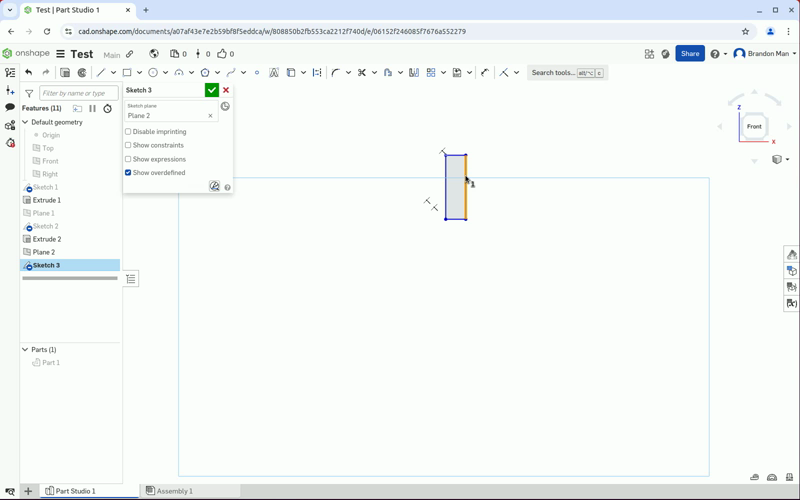
scroll(-6)
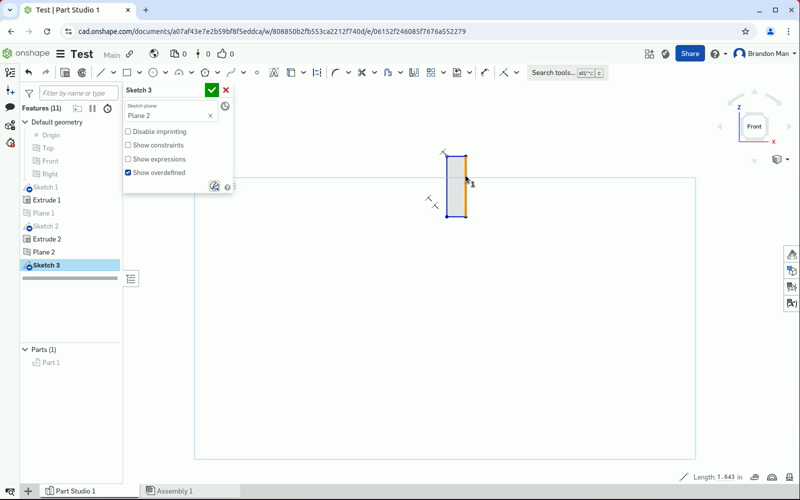
scroll(-6)
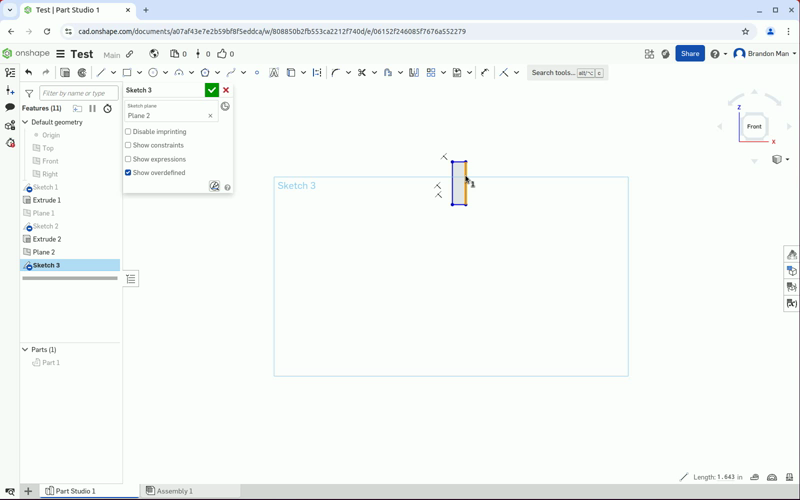
scroll(-6)
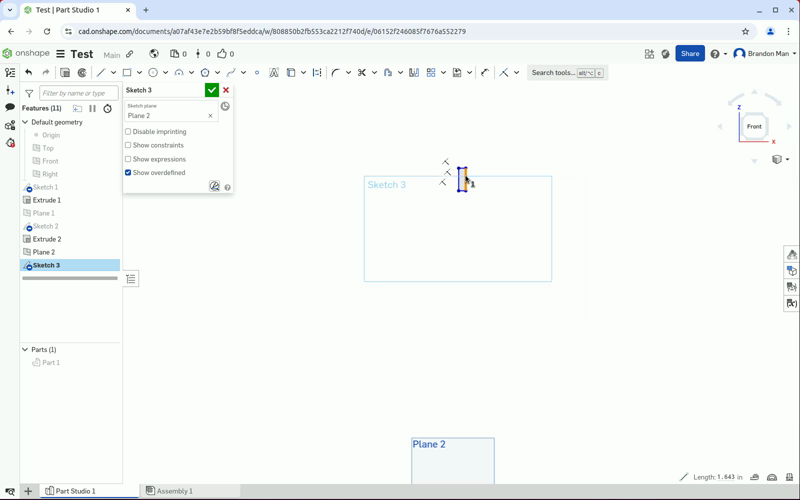
scroll(-6)
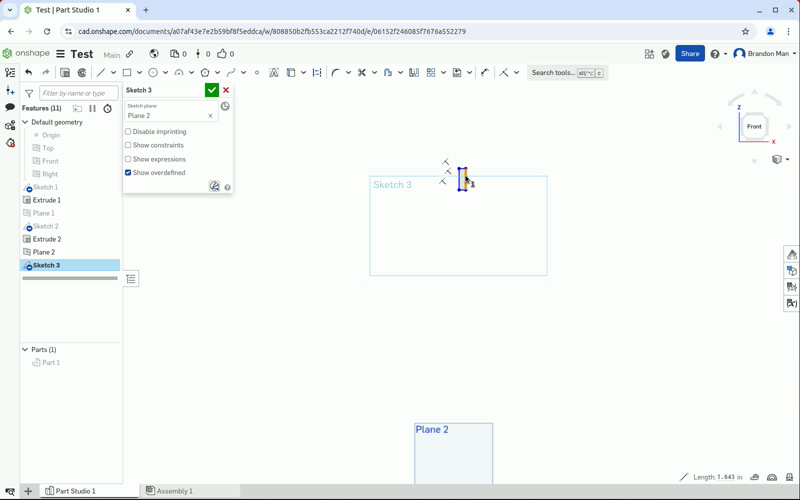
scroll(-6)
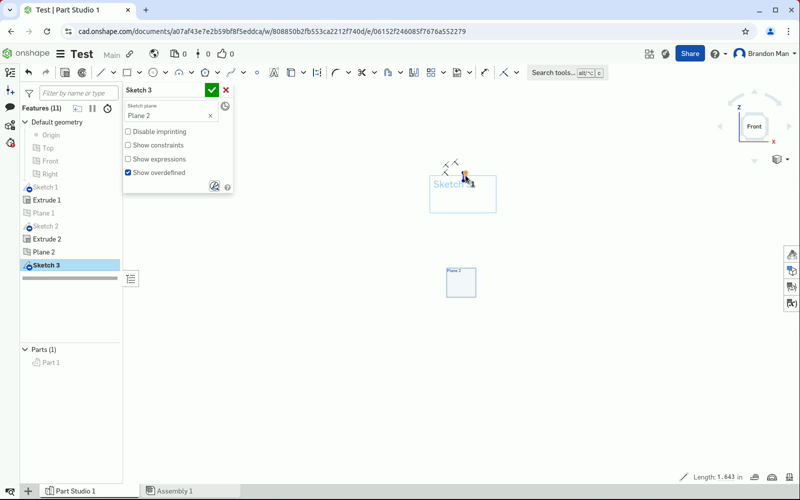
mouse_move(73, 352)
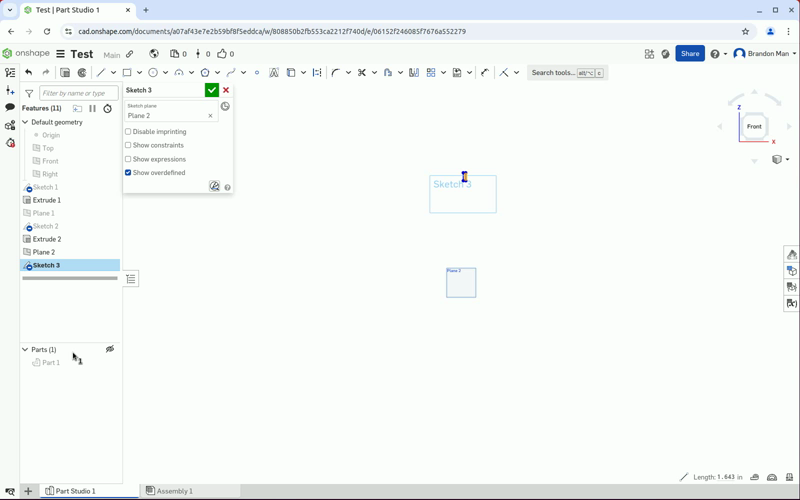
key(shift+y)
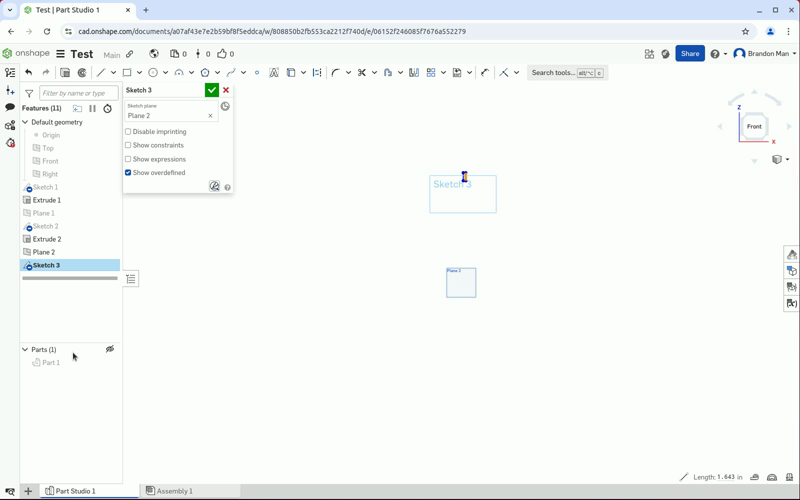
key(shift+e)
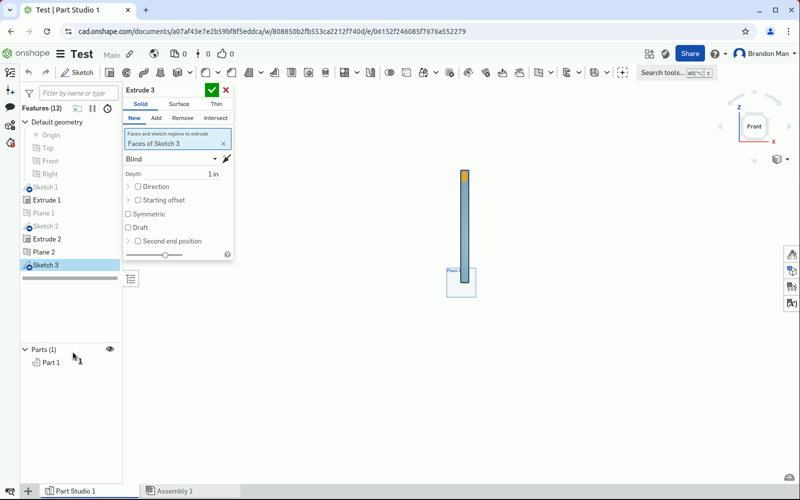
mouse_move(143, 106)
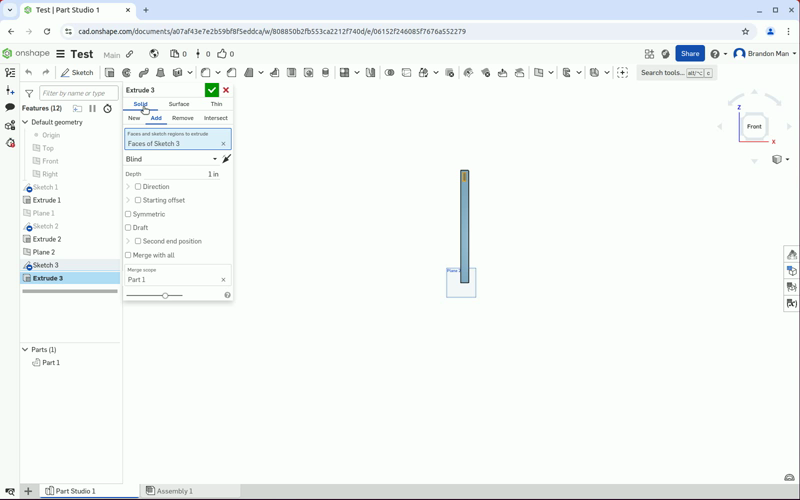
click(143, 106)
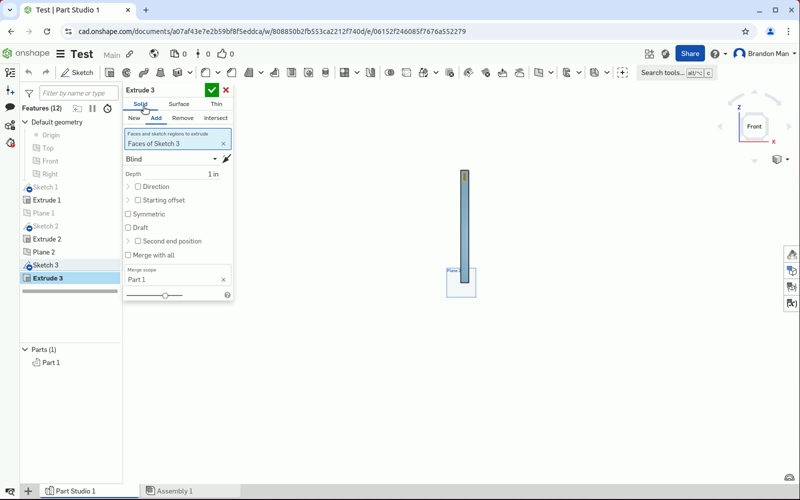
mouse_move(186, 120)
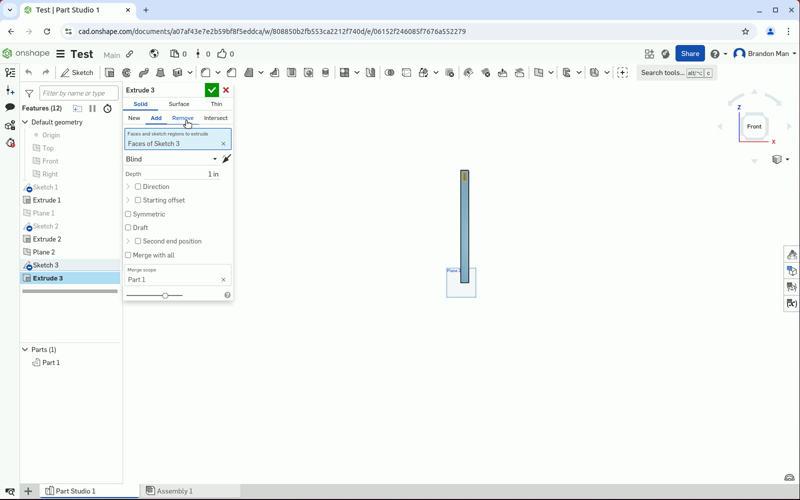
click(186, 120)
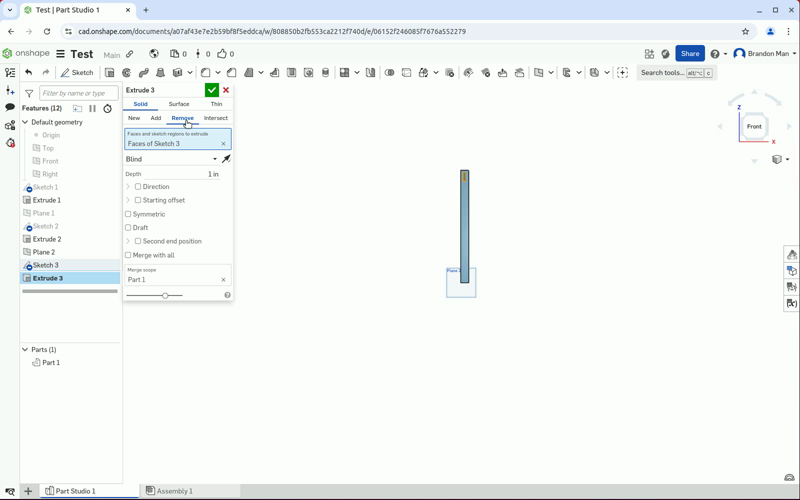
key(tab, 4)
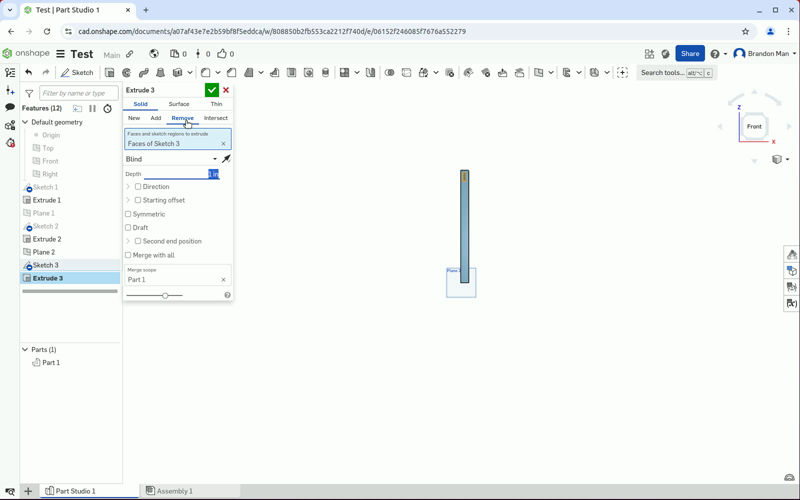
text(0.481)
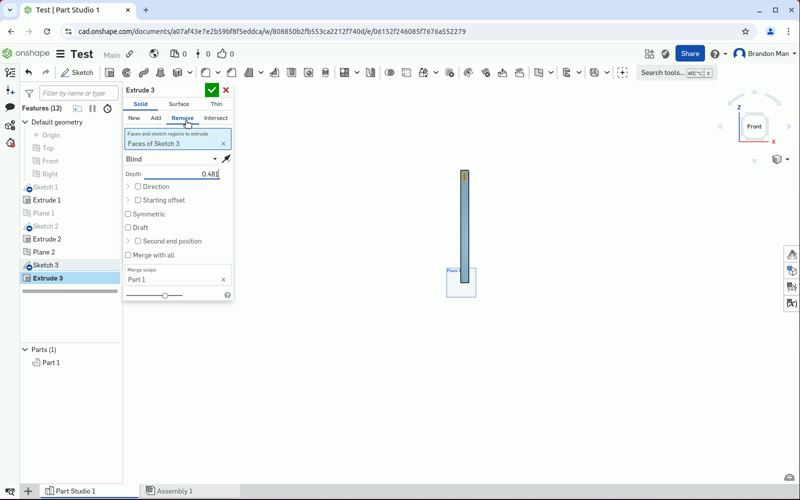
key(tab, 6)
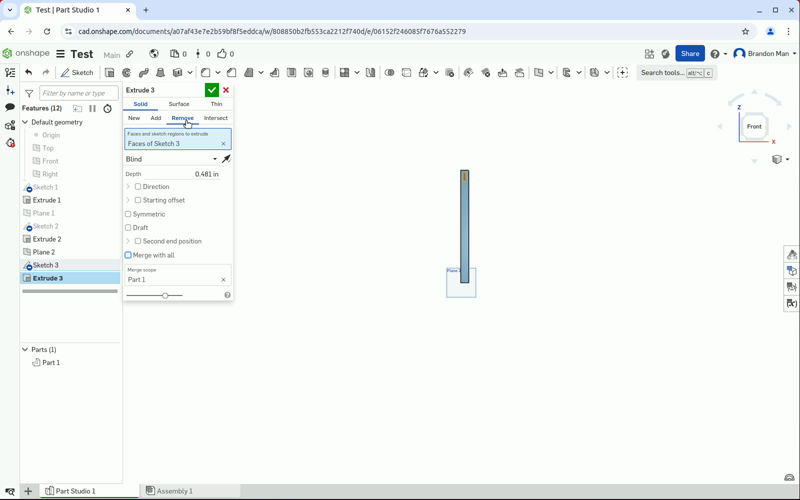
key(space)
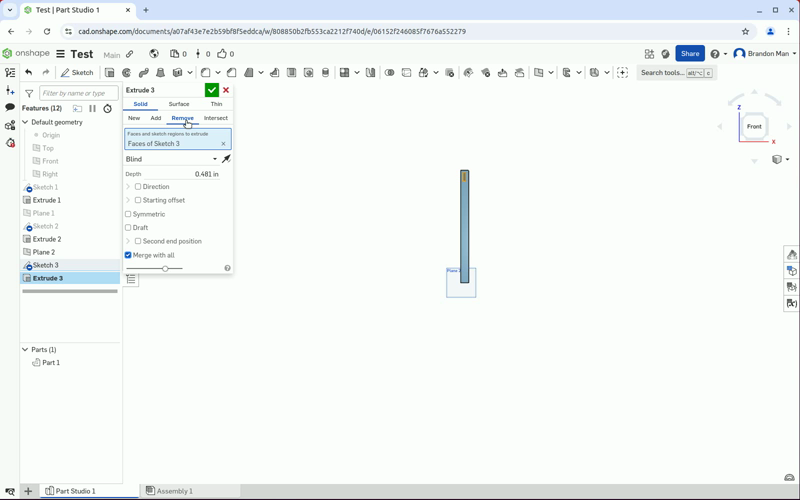
key(enter)
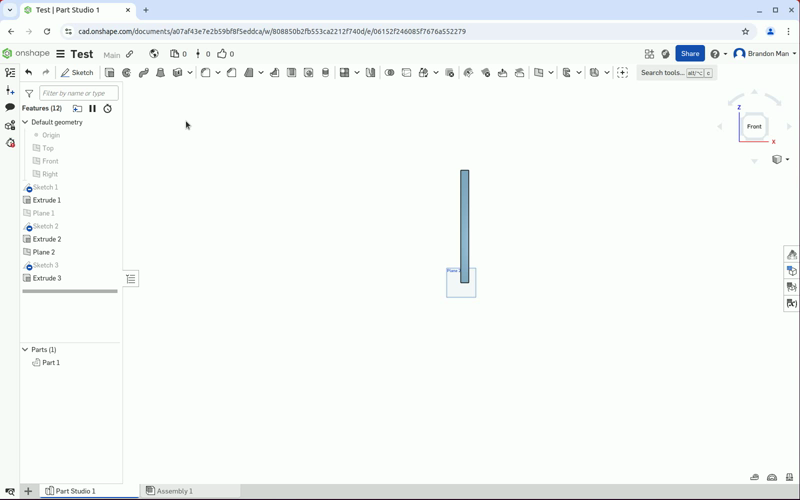
key(shift+h)
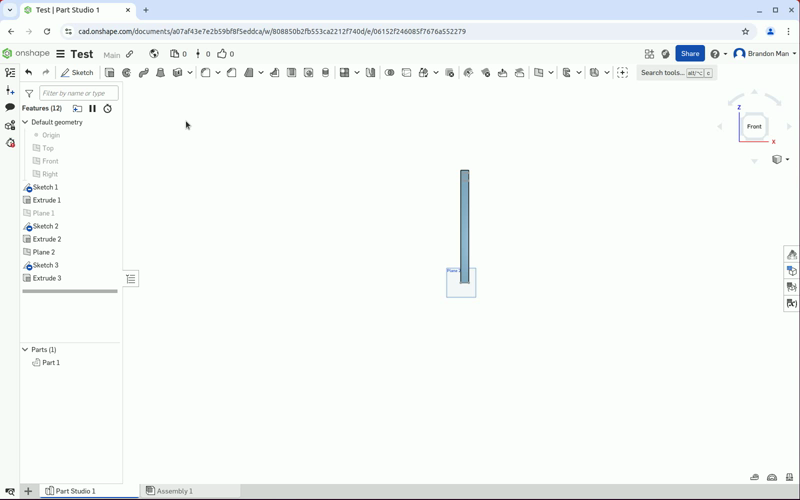
key(shift+h)
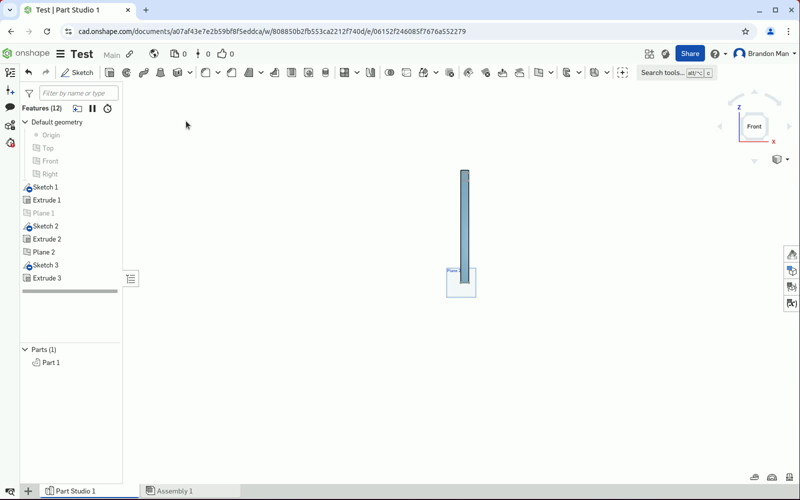
key(shift+7)
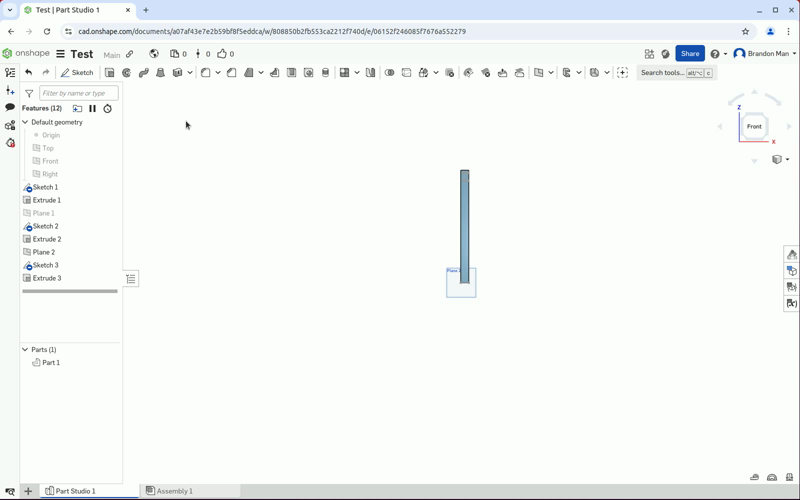
key(left, 2)
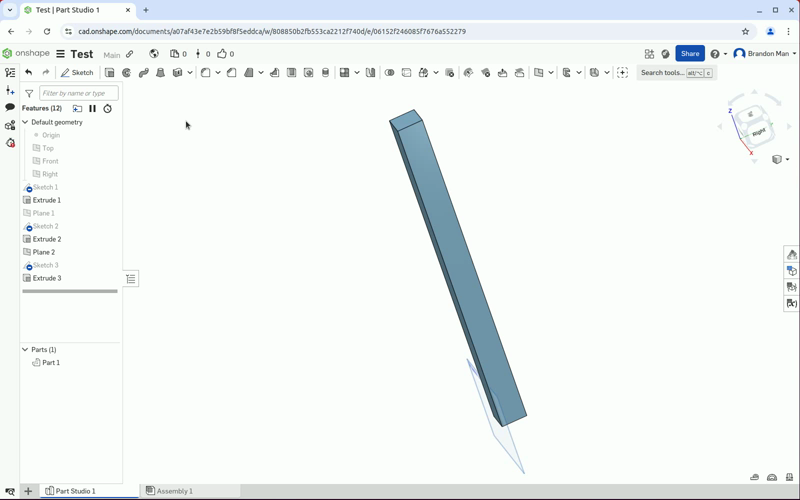
key(down, 2)
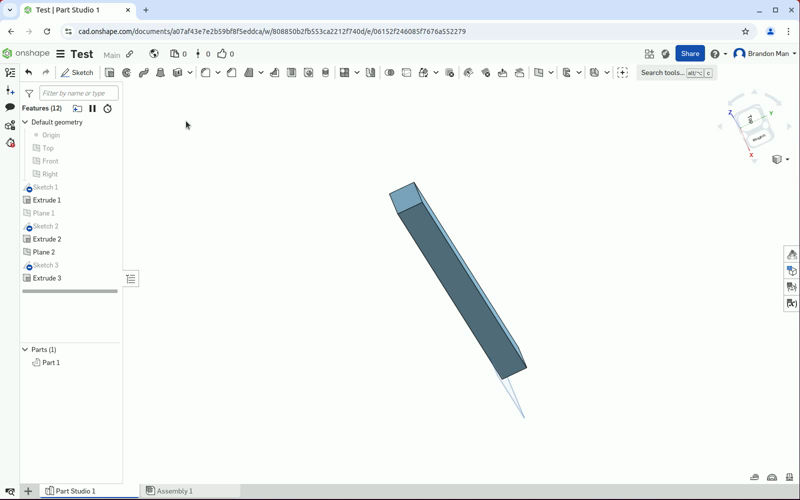
key(up, 2)
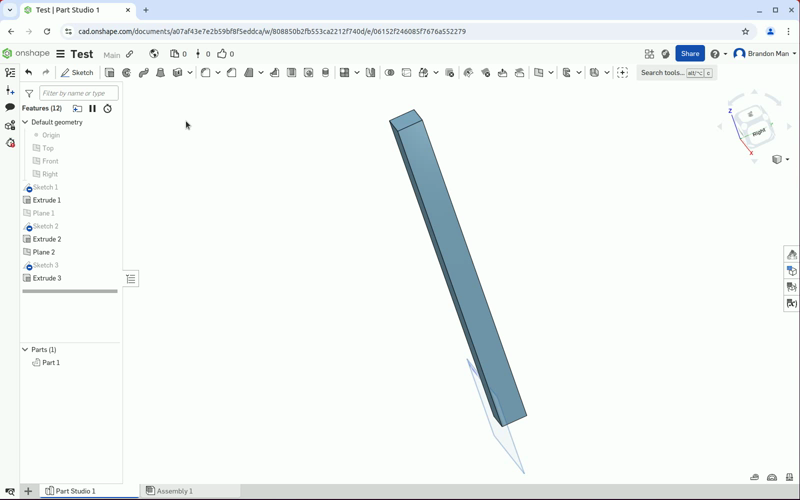
key(right, 2)
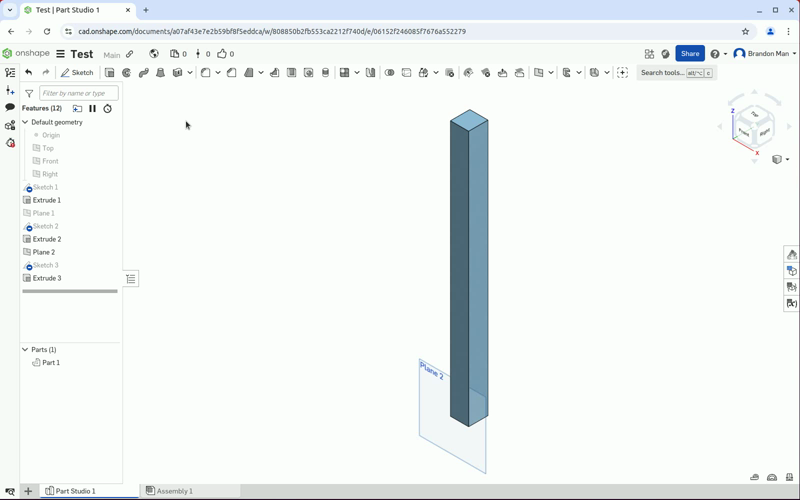
mouse_move(73, 189)
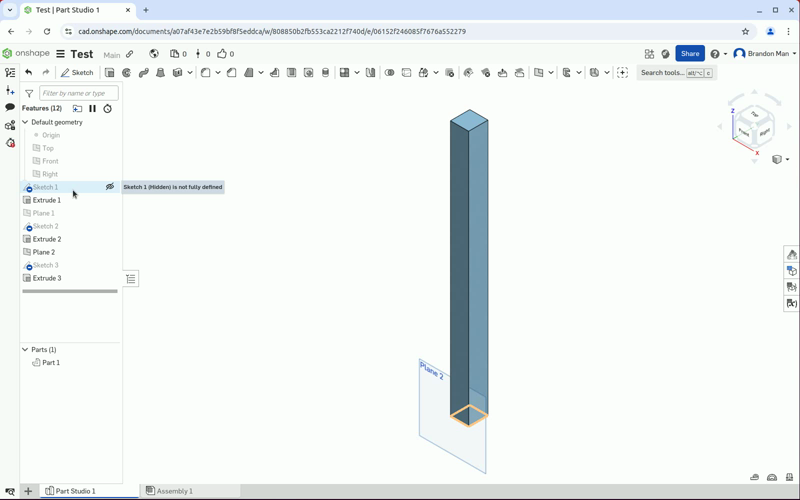
click(73, 189)